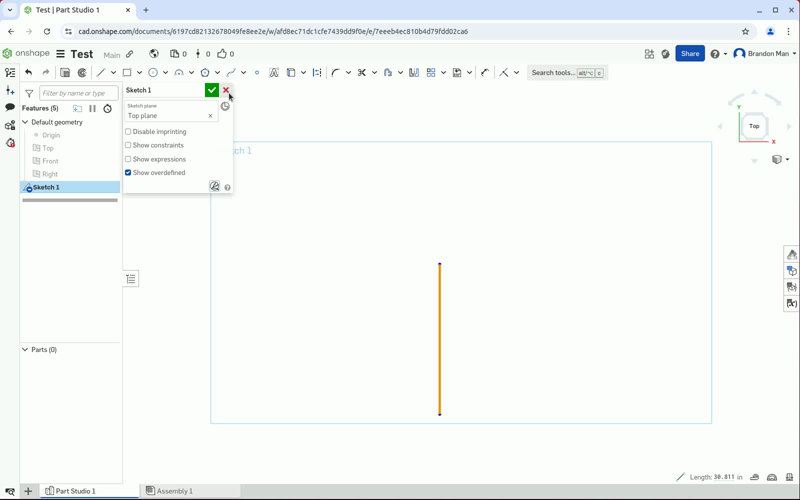
key(shift+h)
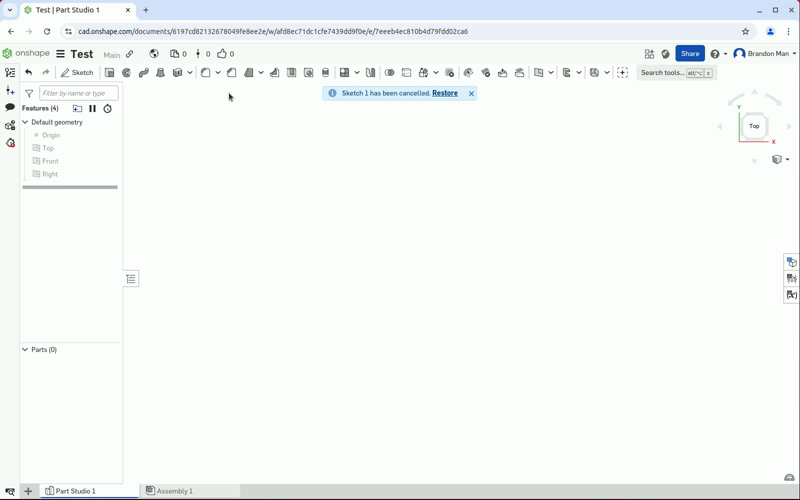
mouse_move(73, 352)
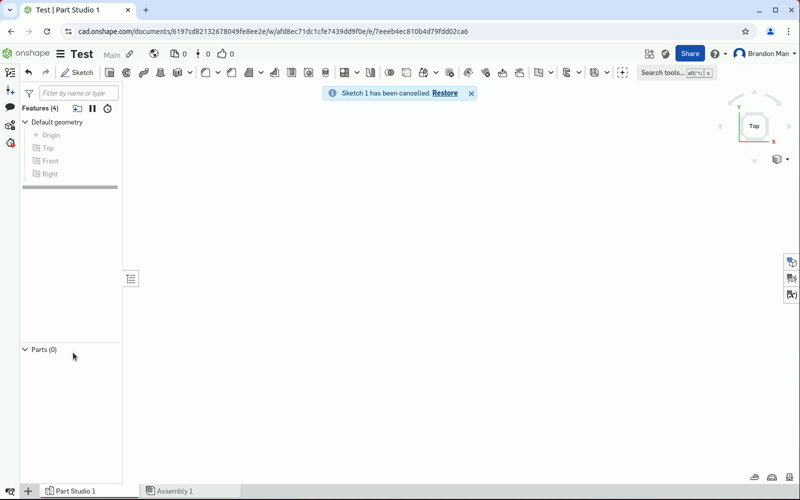
key(y)
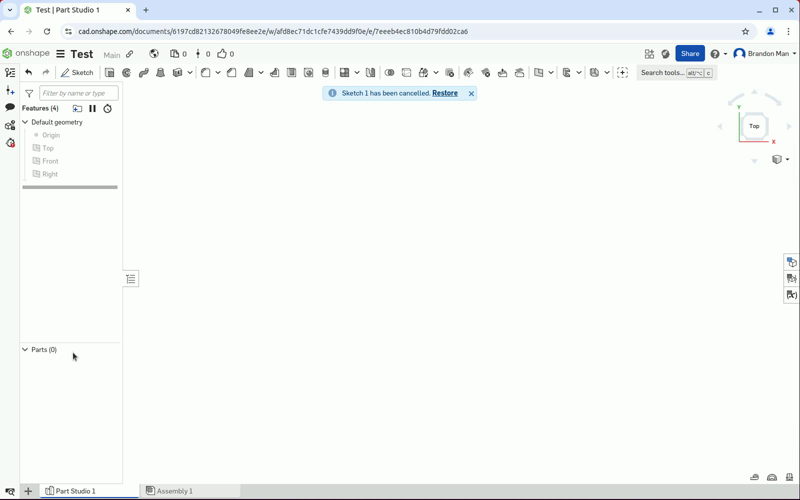
key(shift+p)
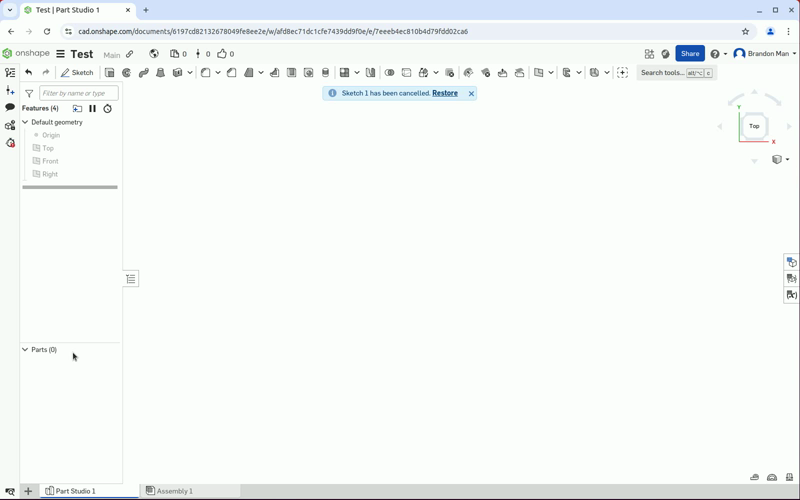
key(space)
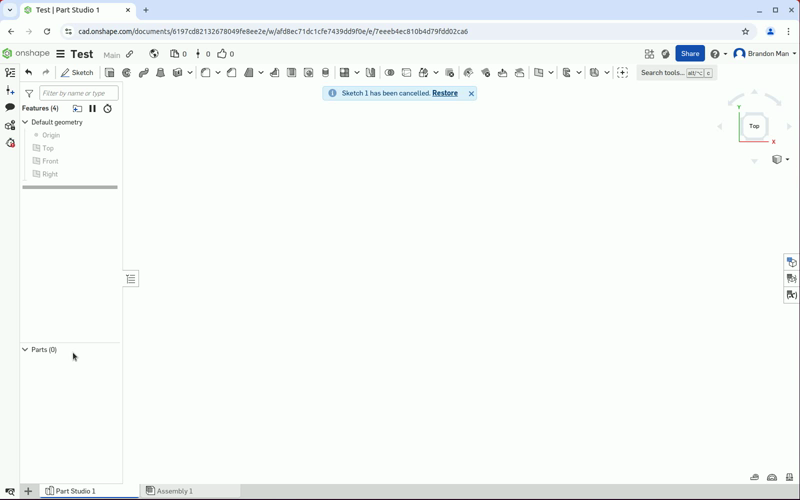
key_down(shift)
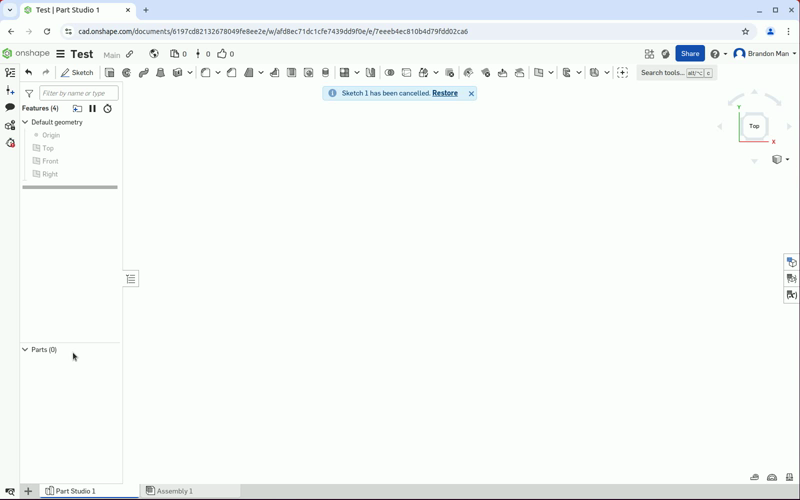
key(up)
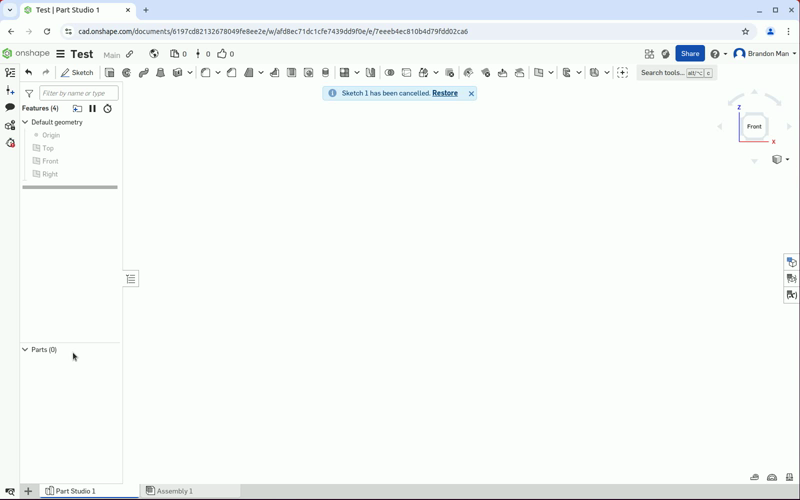
key_up(shift)
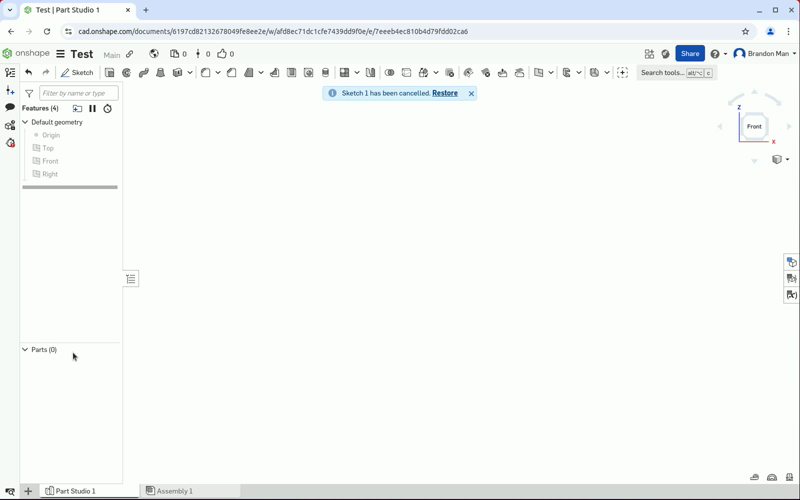
mouse_move(73, 352)
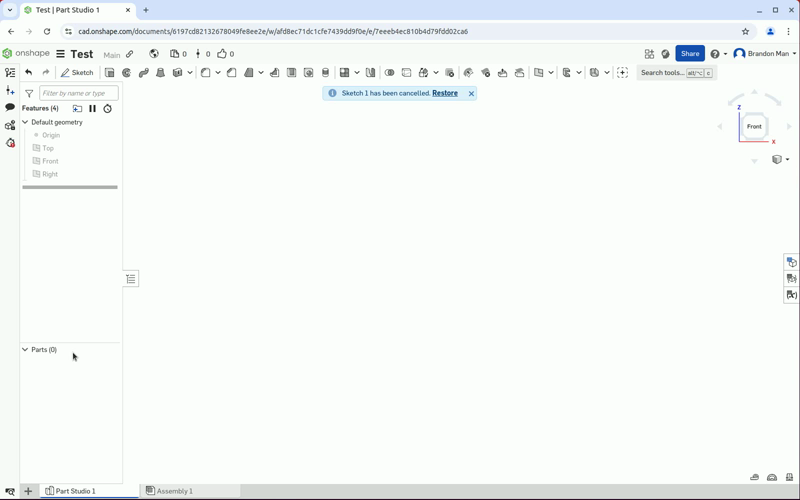
key(shift+y)
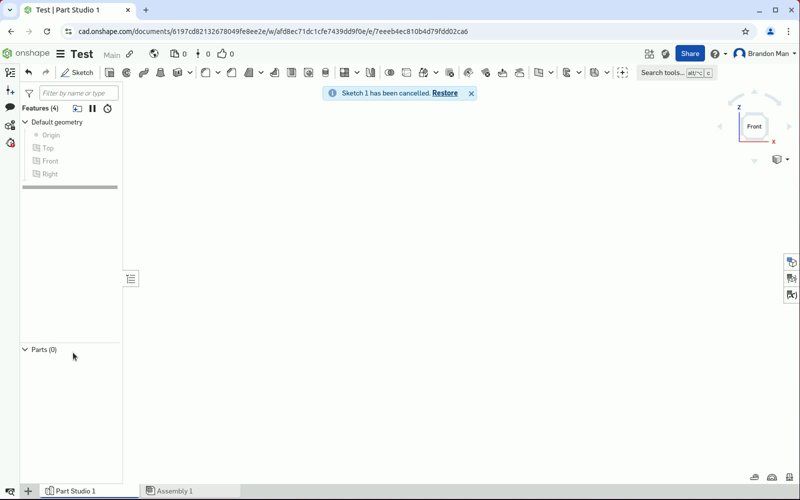
key(shift+s)
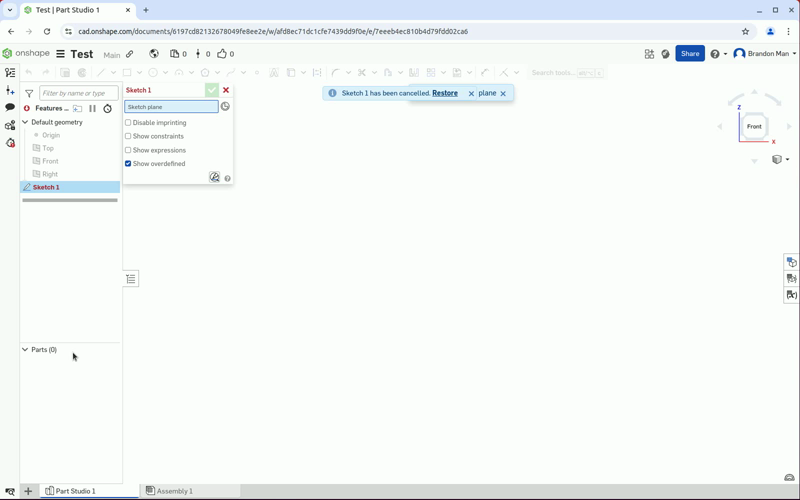
mouse_move(73, 163)
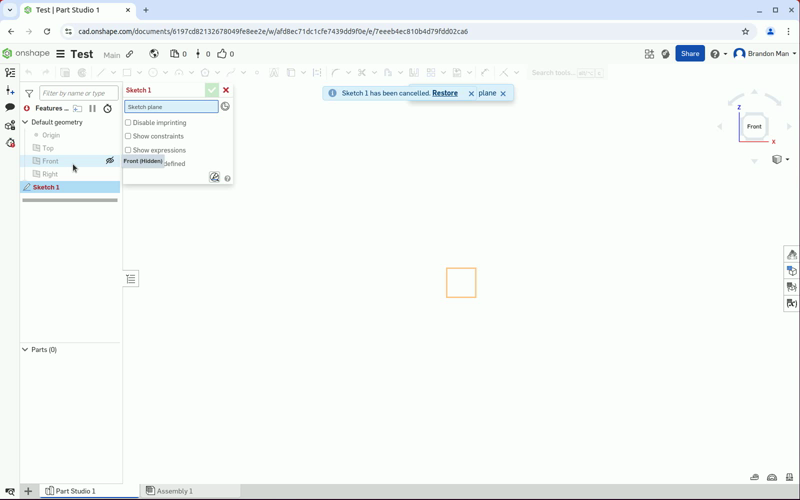
click(73, 163)
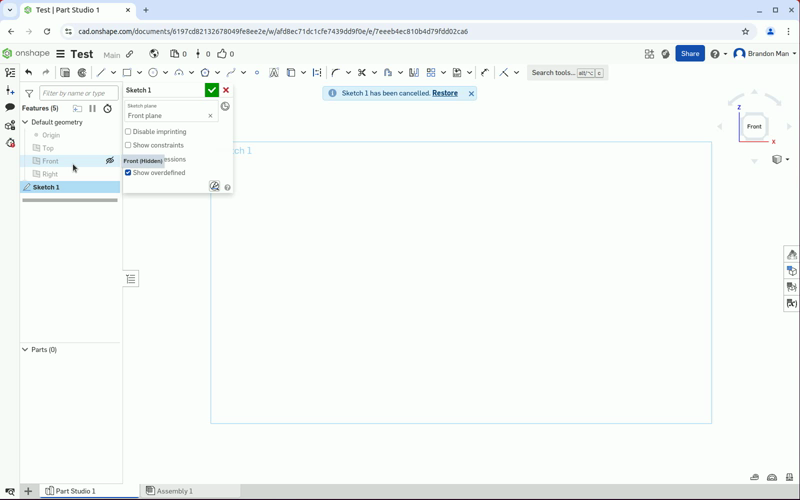
mouse_move(73, 352)
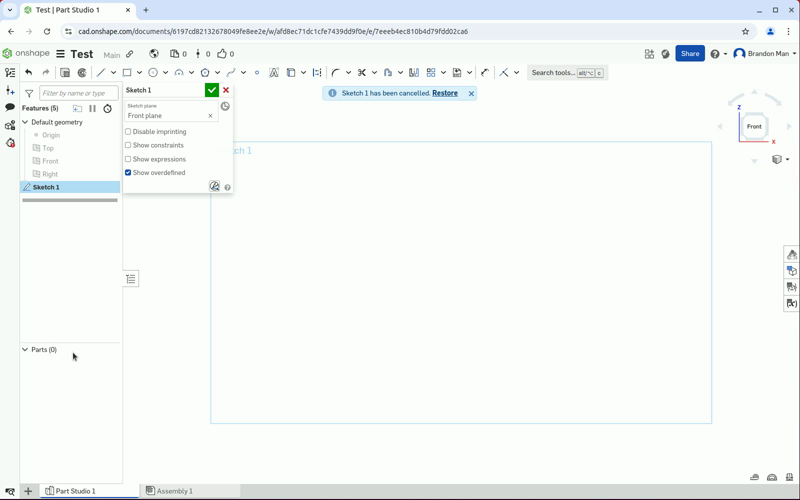
key(y)
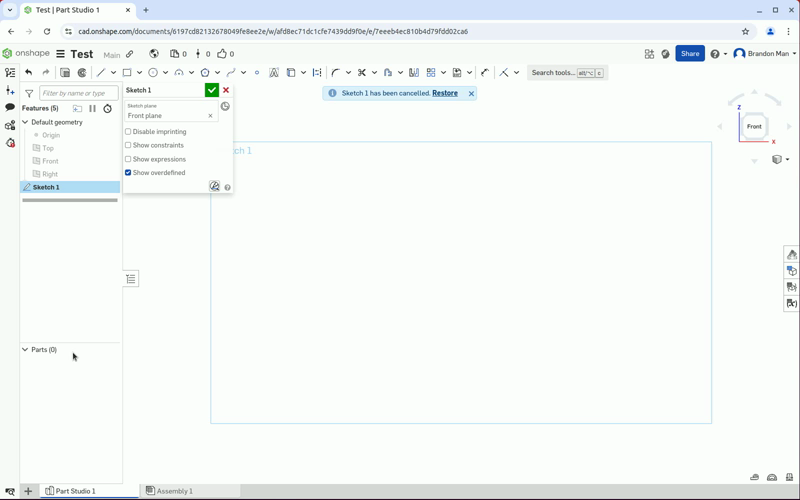
key(l)
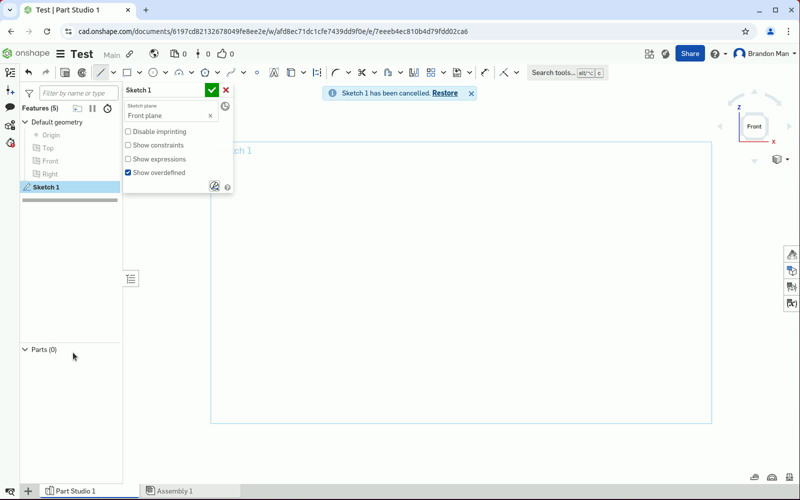
key_down(shift)
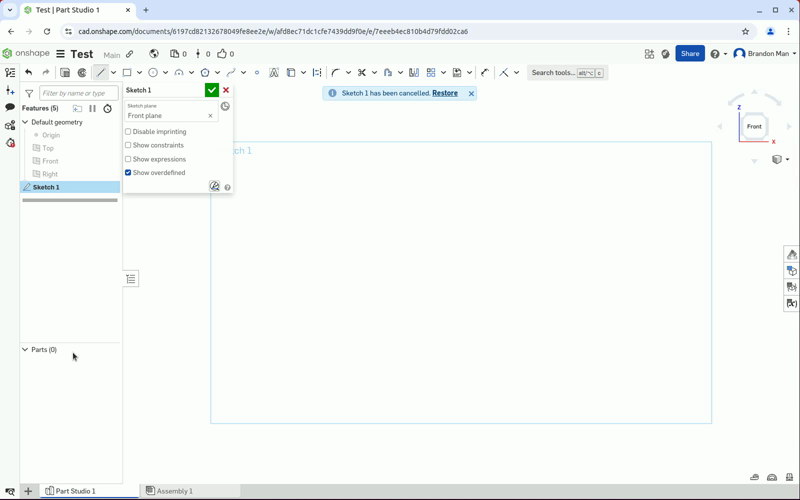
mouse_move(460, 282)
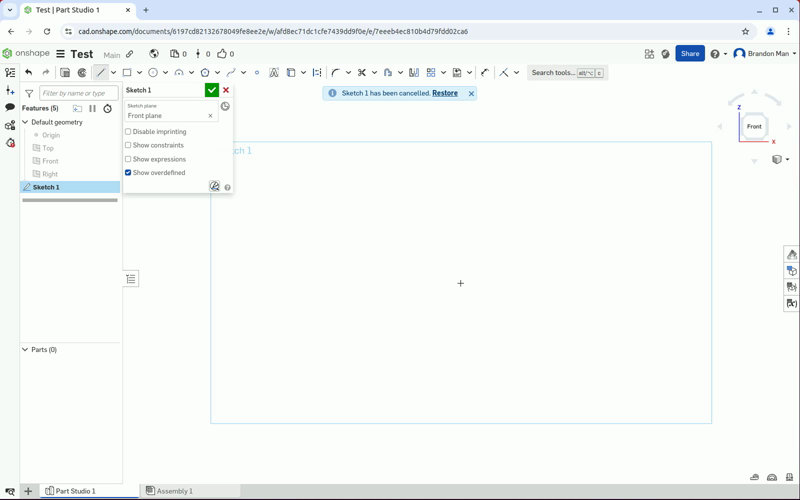
click(460, 282)
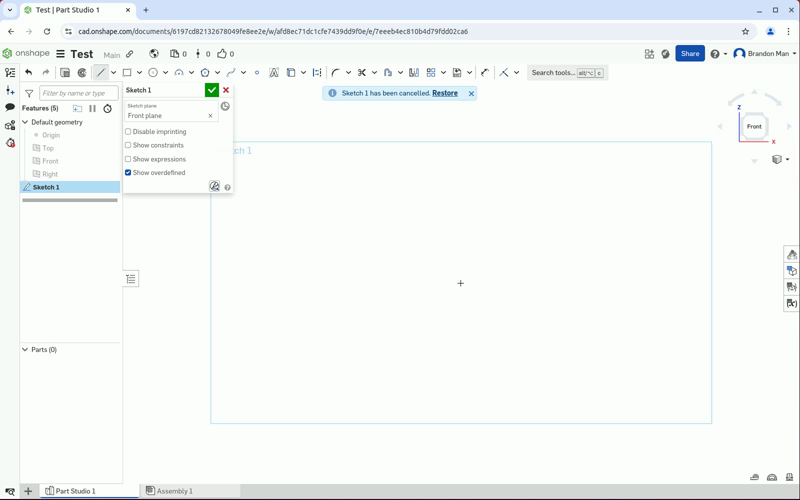
key_up(shift)
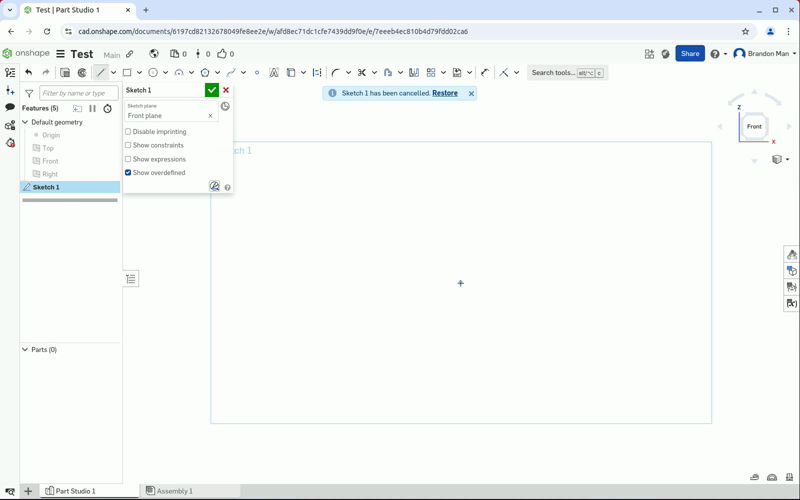
key_down(shift)
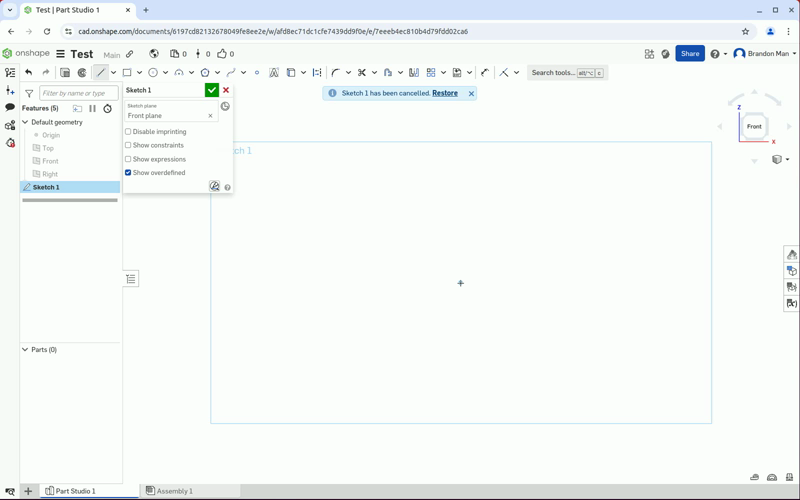
mouse_move(490, 282)
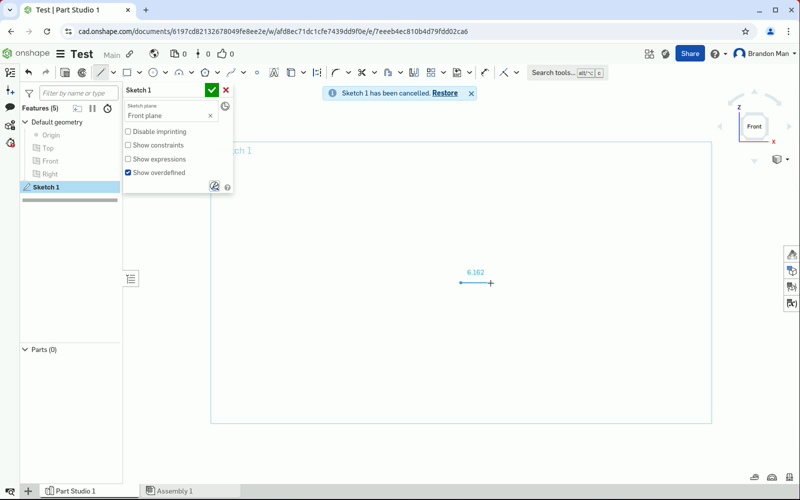
mouse_move(487, 282)
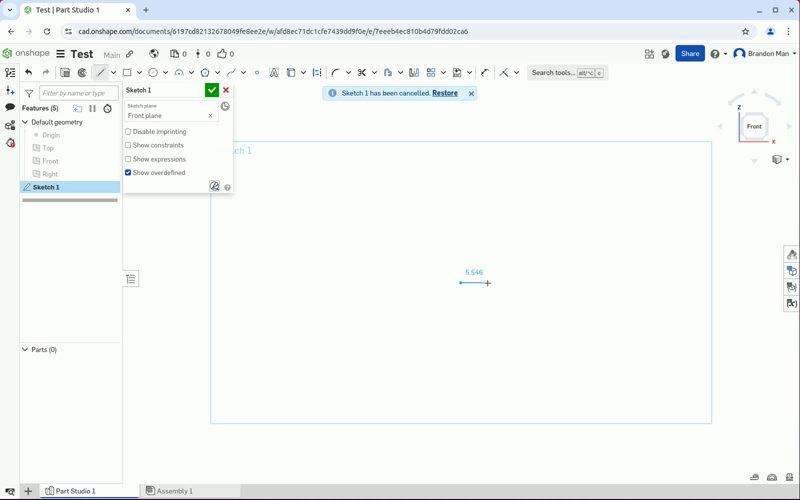
click(487, 282)
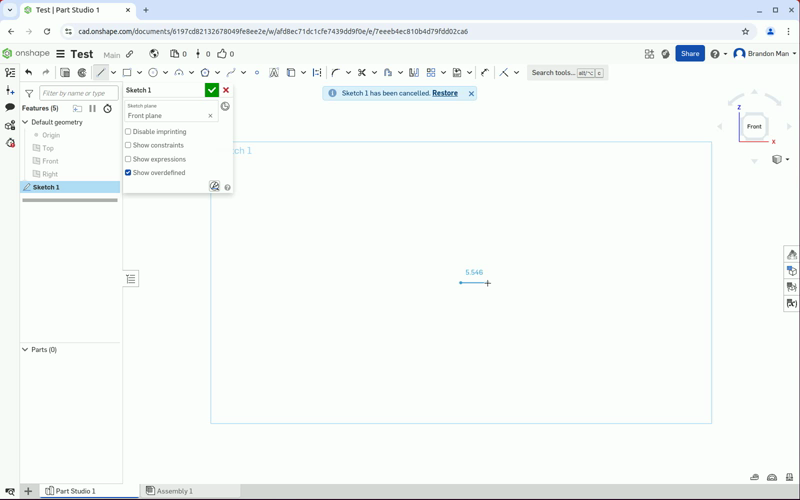
key_up(shift)
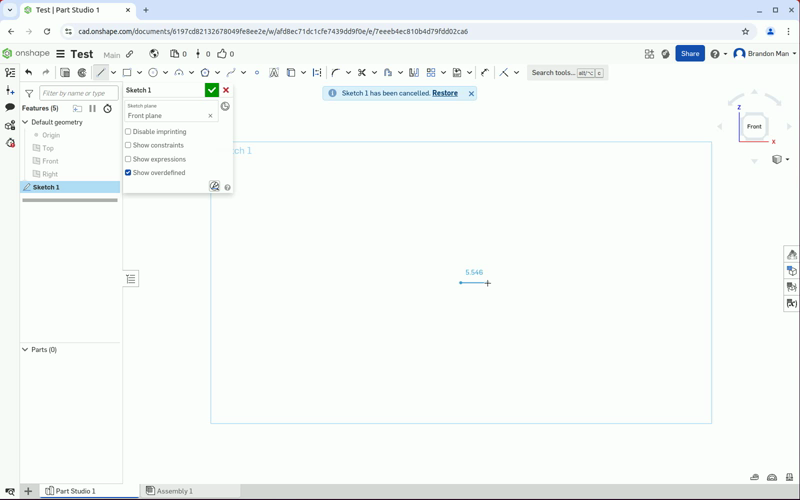
key_down(shift)
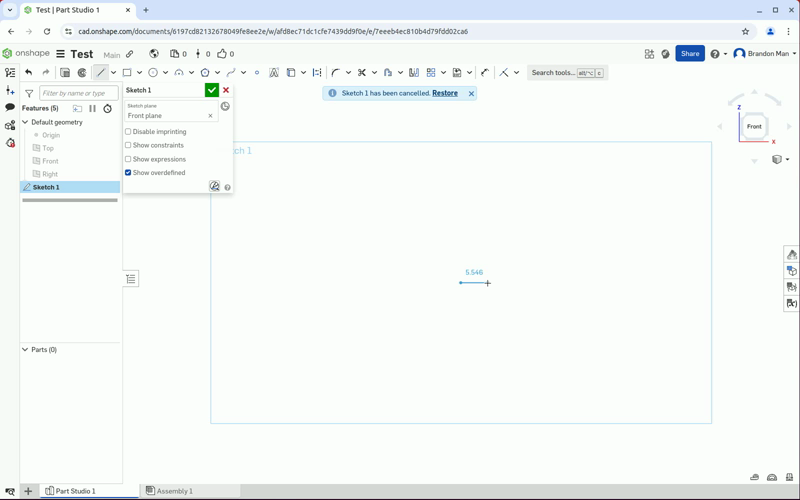
mouse_move(517, 282)
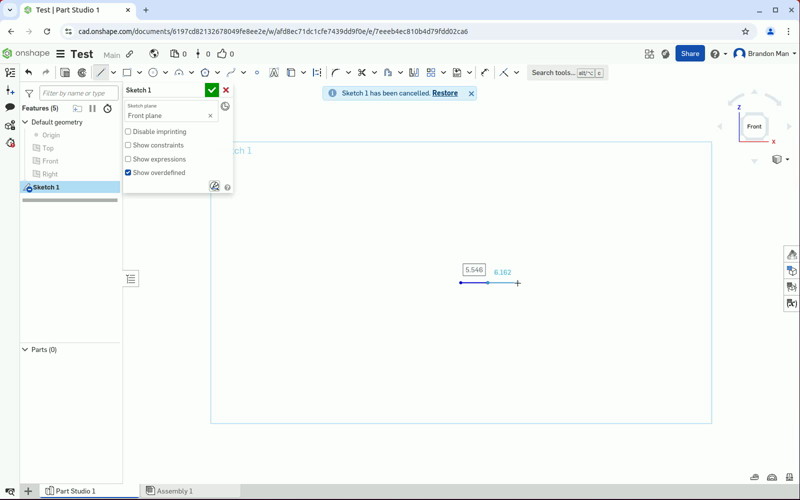
mouse_move(487, 267)
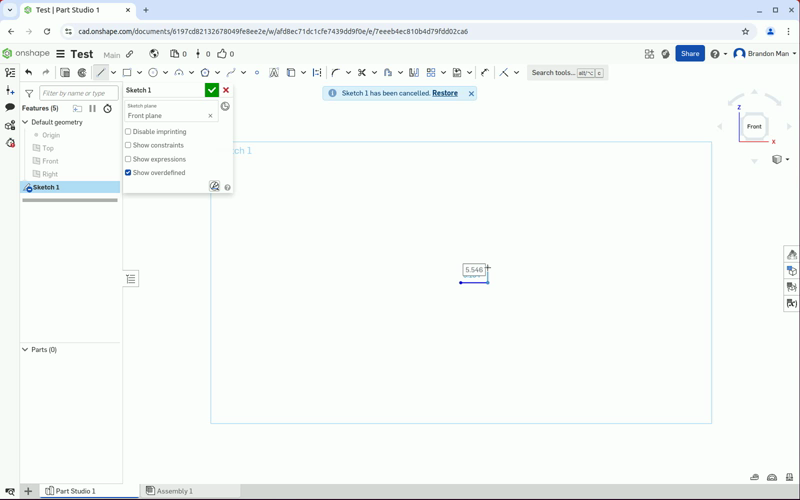
click(487, 267)
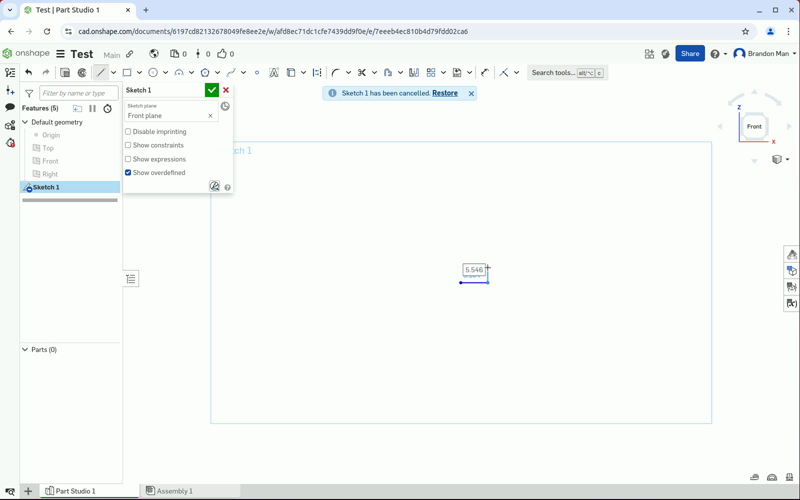
key_up(shift)
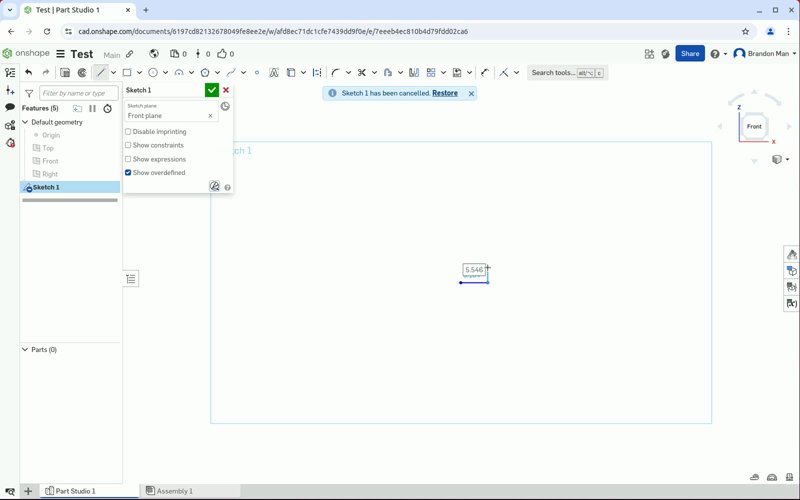
key_down(shift)
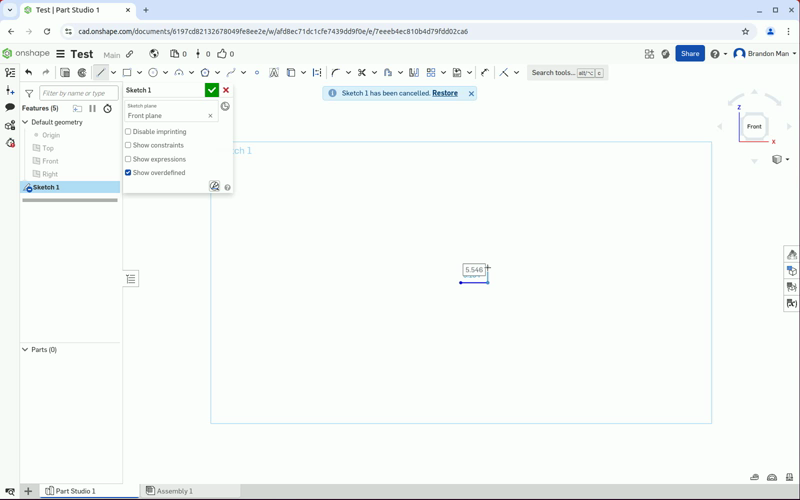
mouse_move(517, 267)
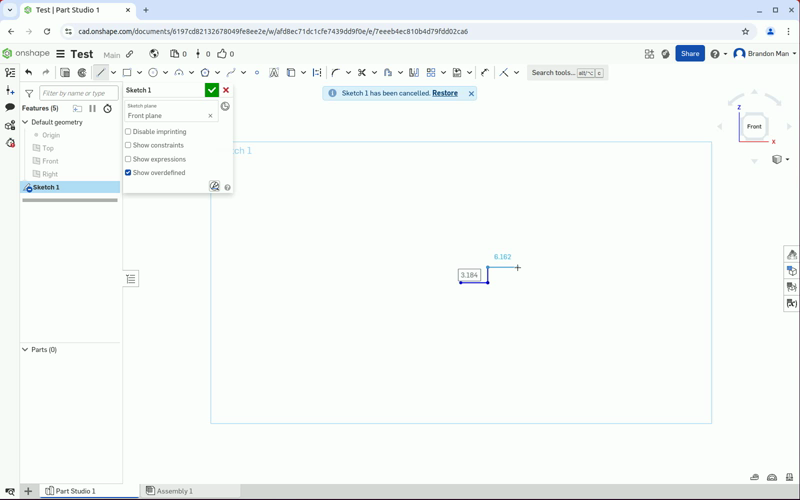
mouse_move(479, 267)
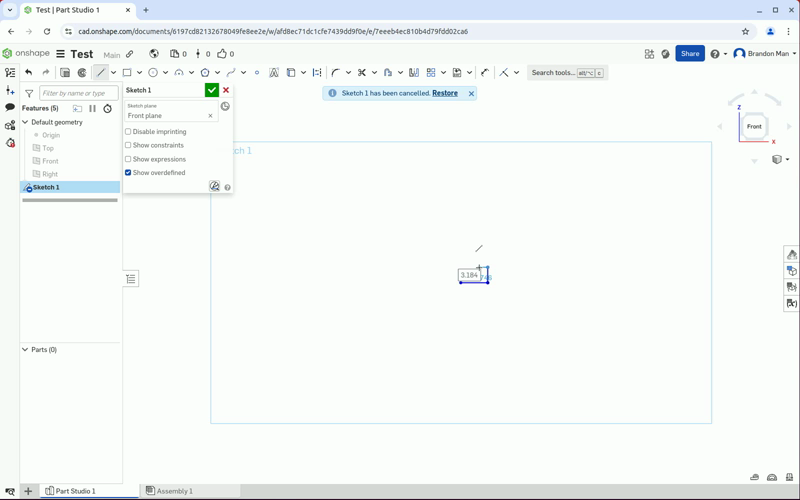
click(479, 267)
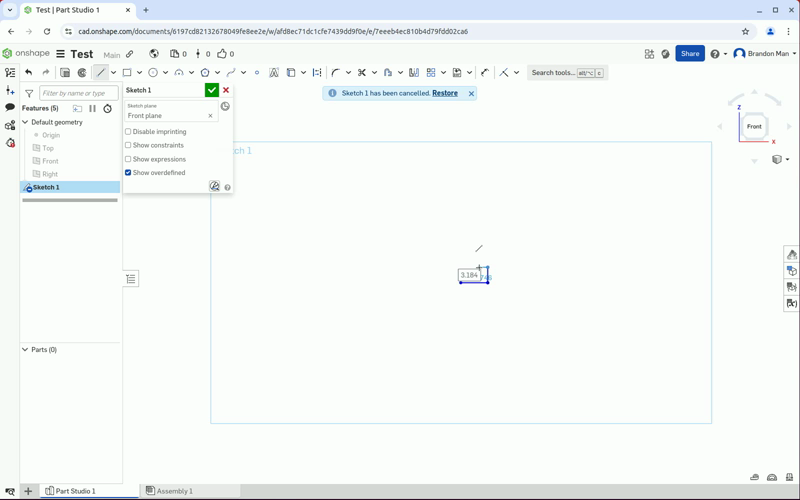
key_up(shift)
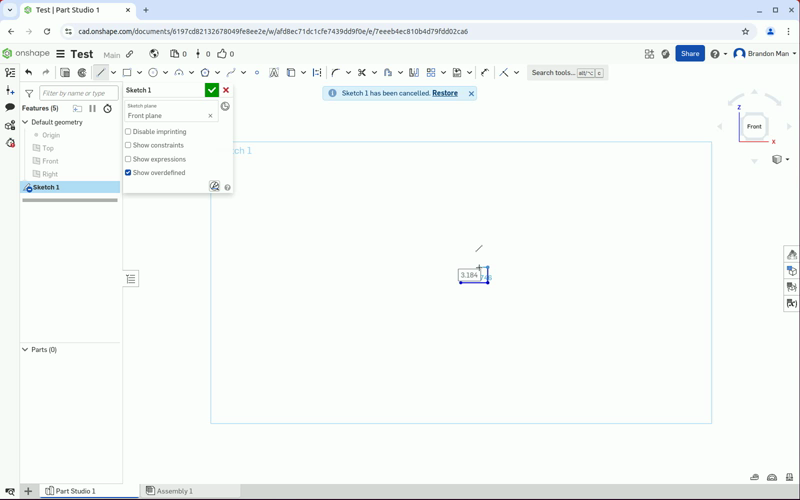
key_down(shift)
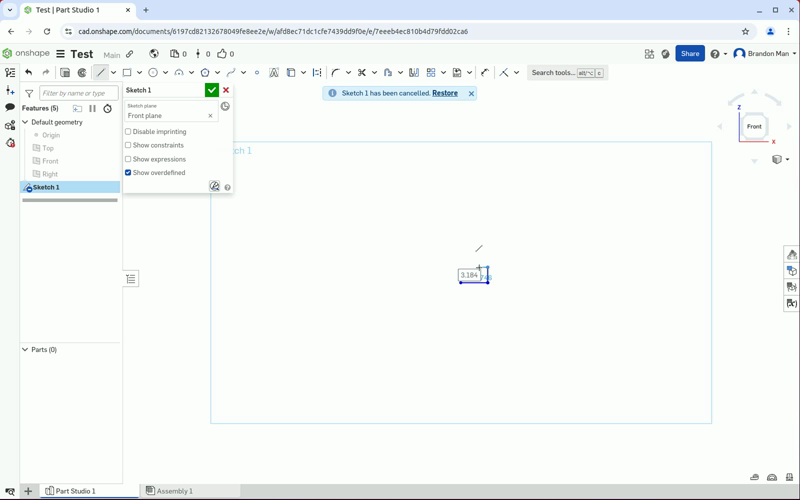
mouse_move(509, 267)
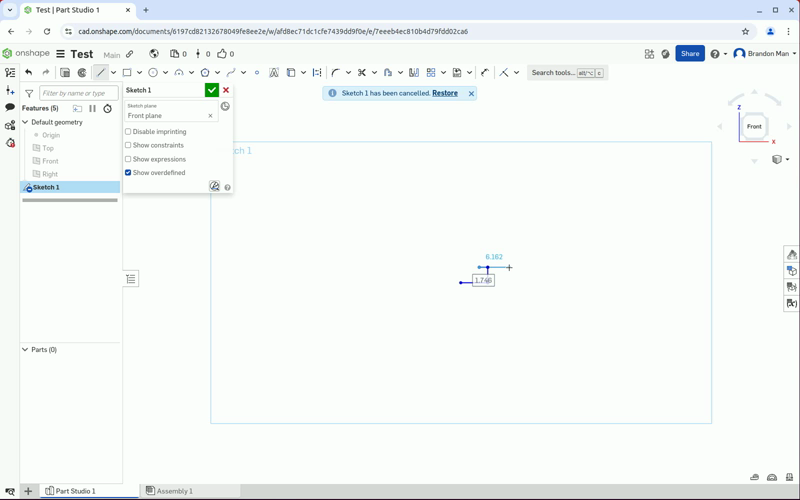
mouse_move(479, 275)
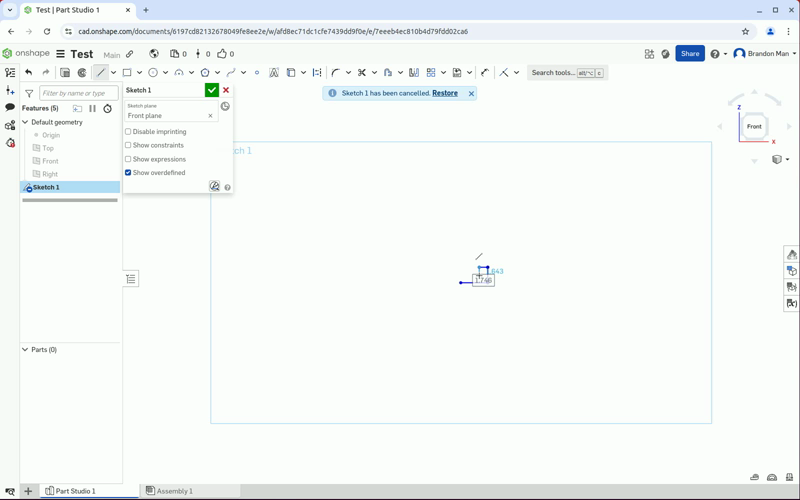
click(479, 275)
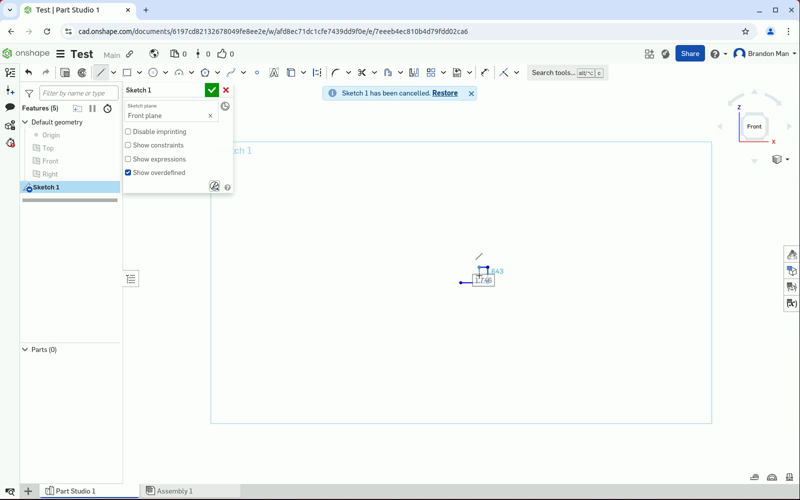
key_up(shift)
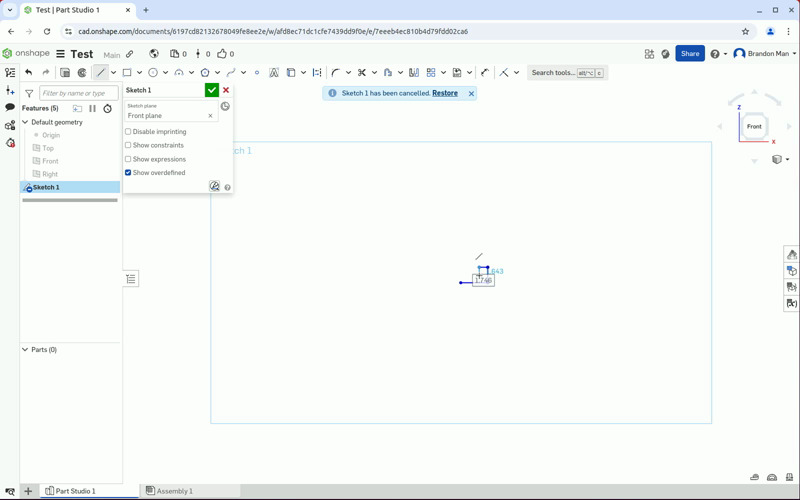
key_down(shift)
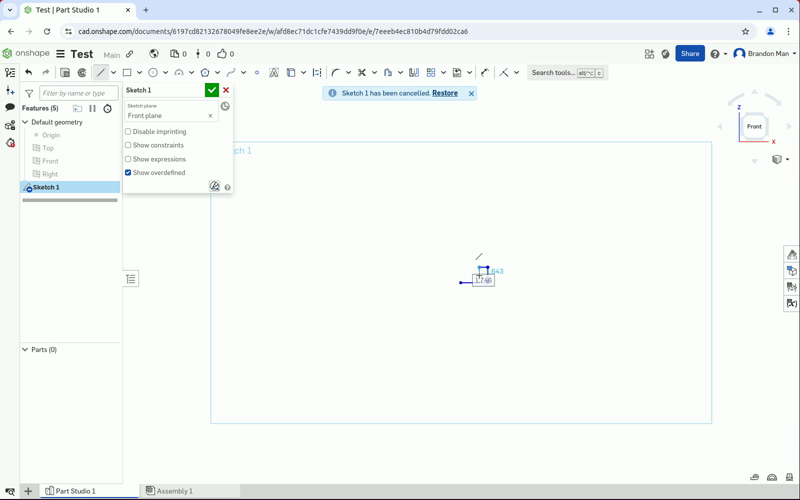
mouse_move(509, 275)
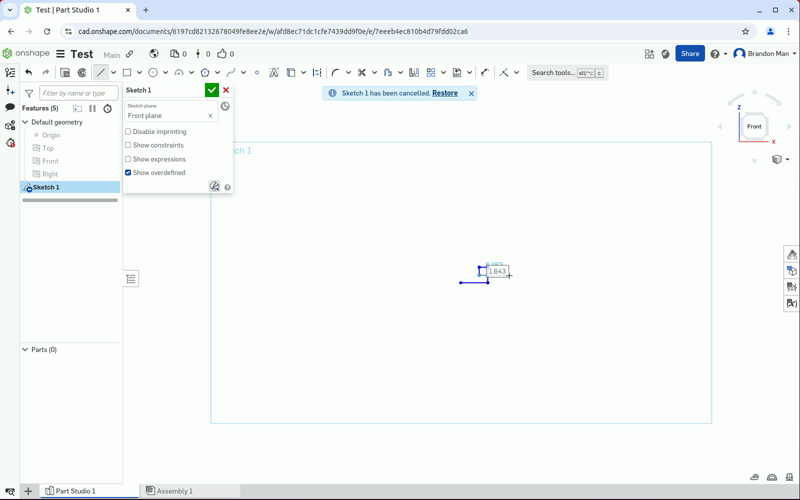
mouse_move(468, 275)
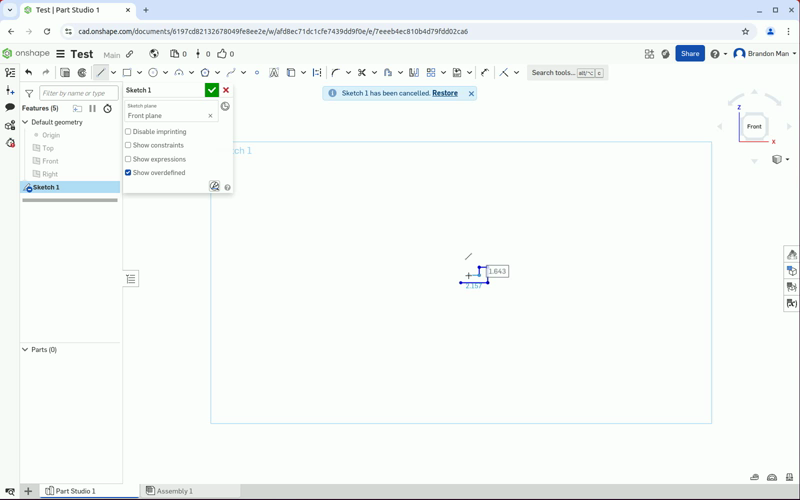
click(468, 275)
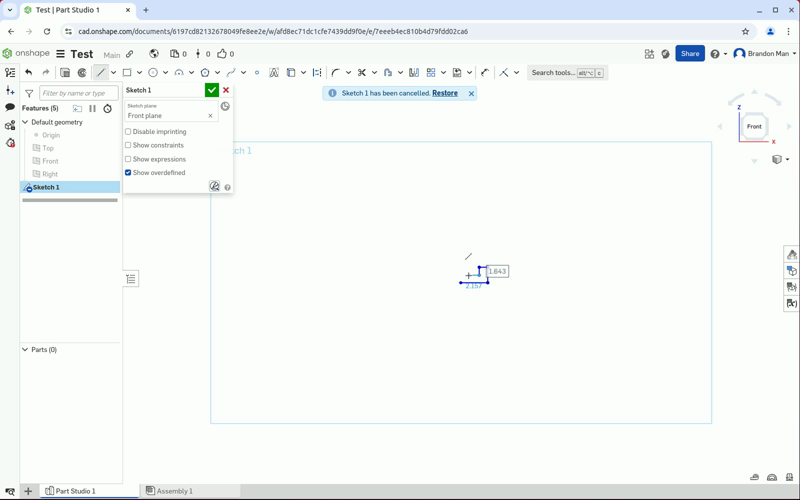
key_up(shift)
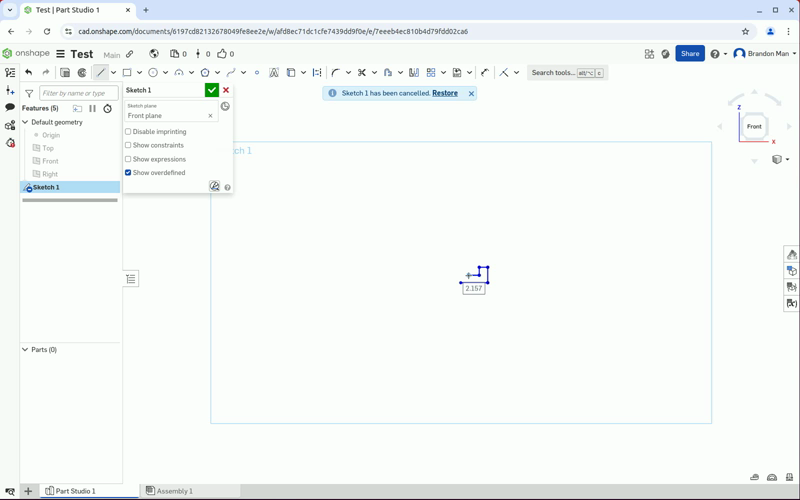
key_down(shift)
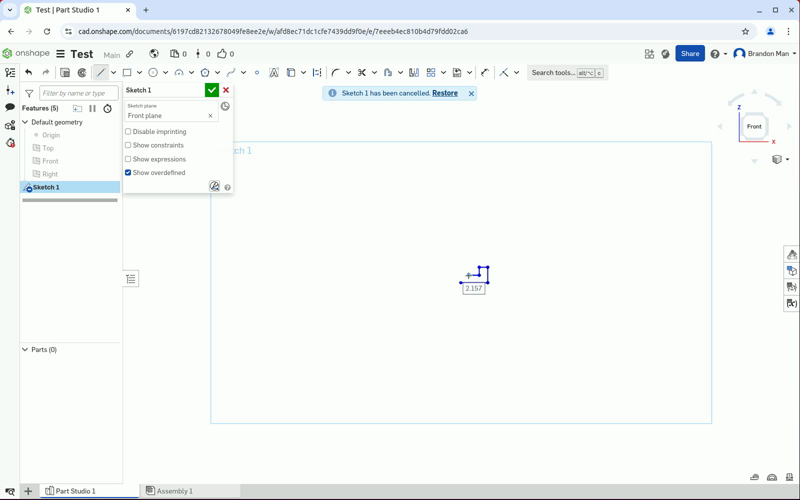
mouse_move(498, 275)
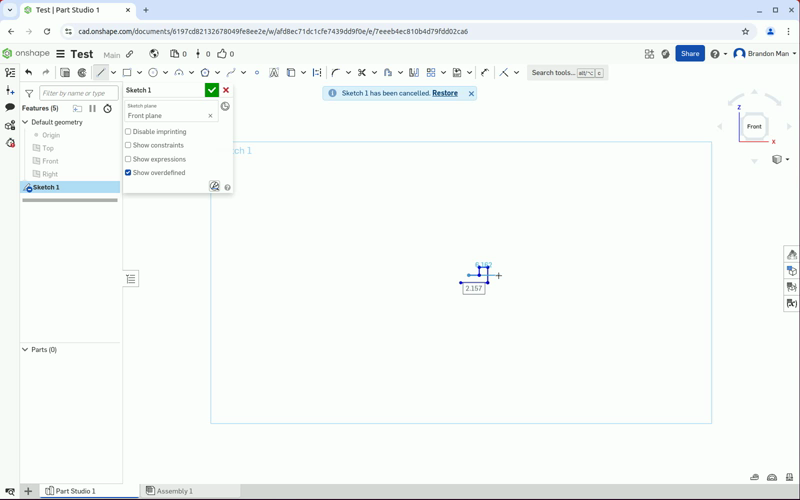
mouse_move(468, 267)
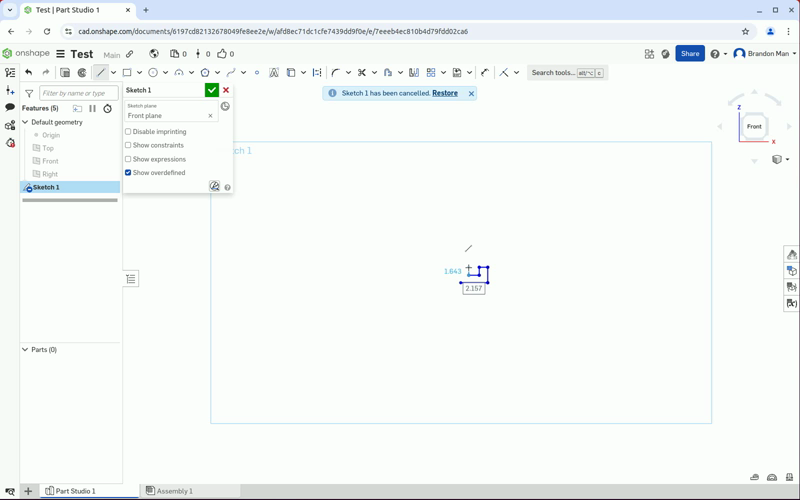
click(468, 267)
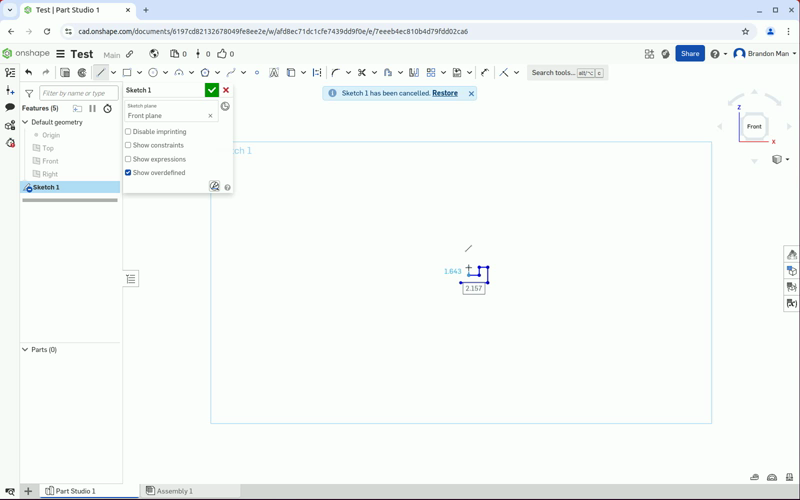
key_up(shift)
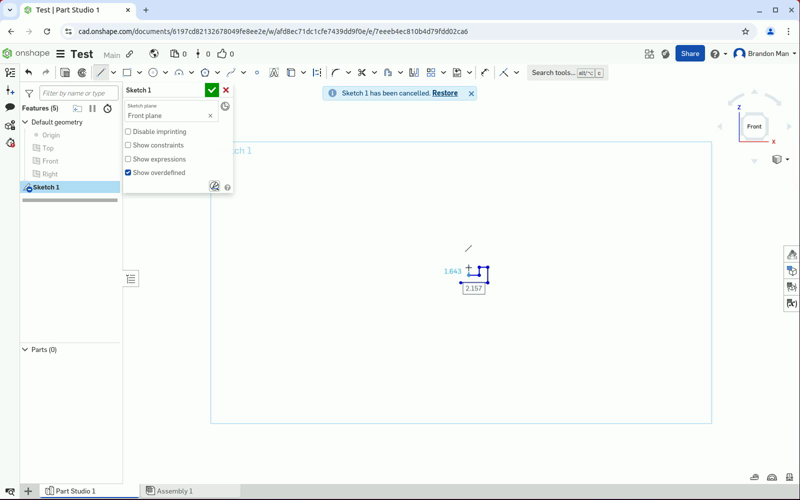
key_down(shift)
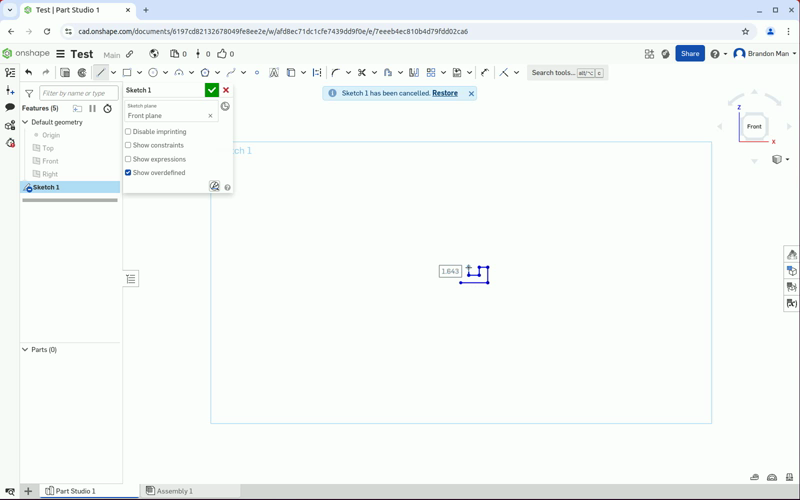
mouse_move(498, 267)
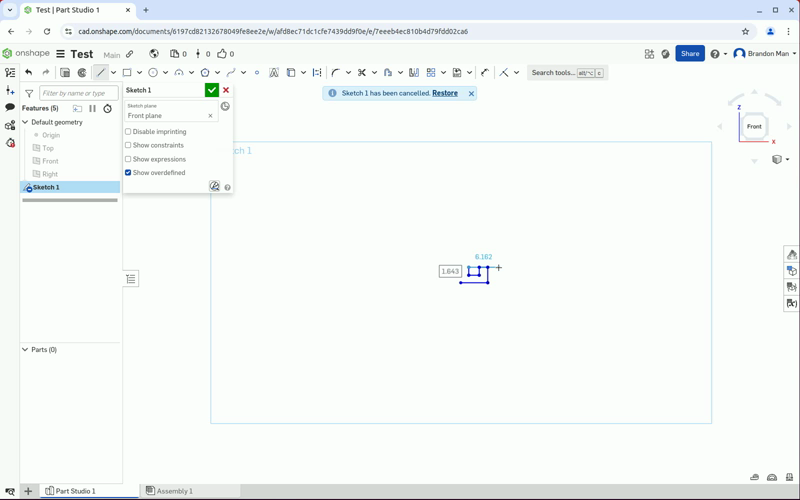
mouse_move(460, 267)
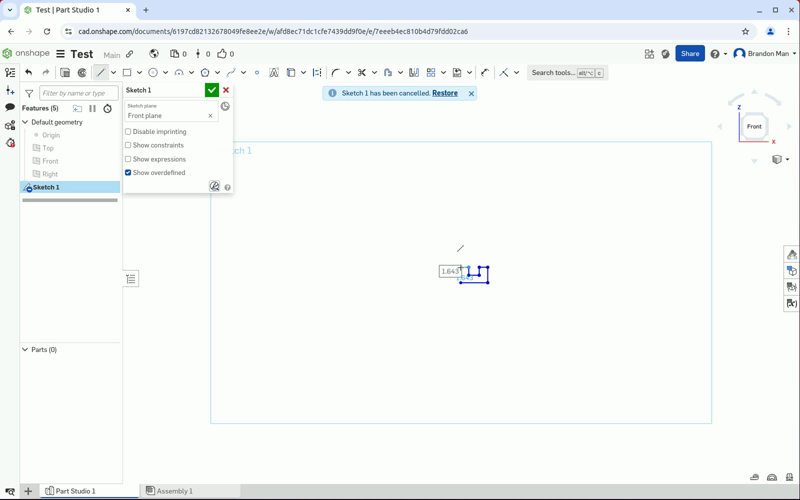
click(460, 267)
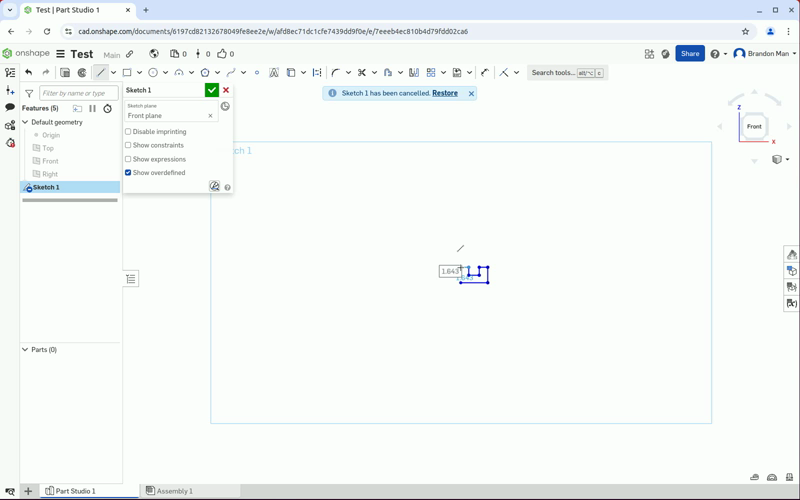
key_up(shift)
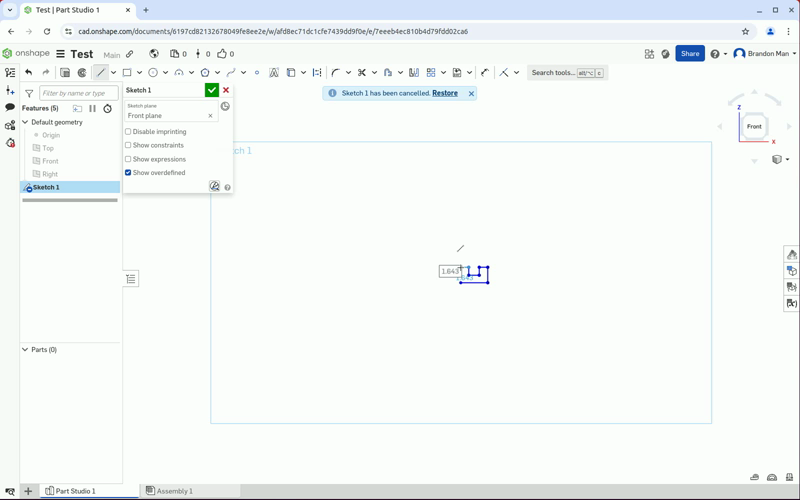
mouse_move(490, 267)
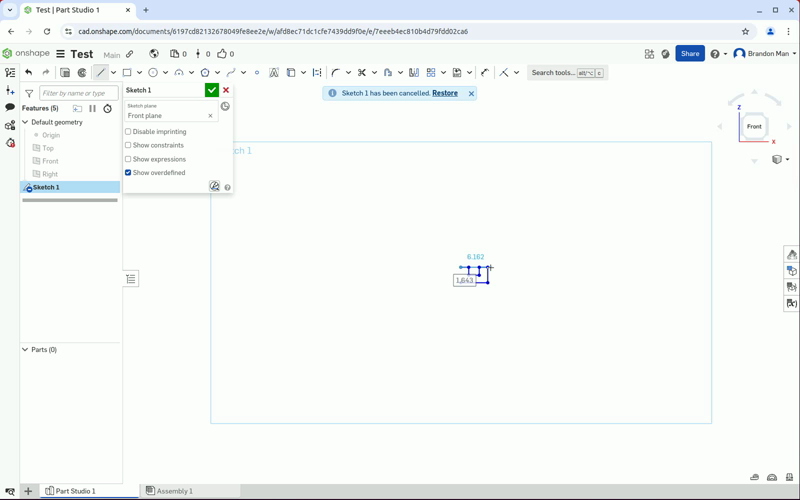
key_down(shift)
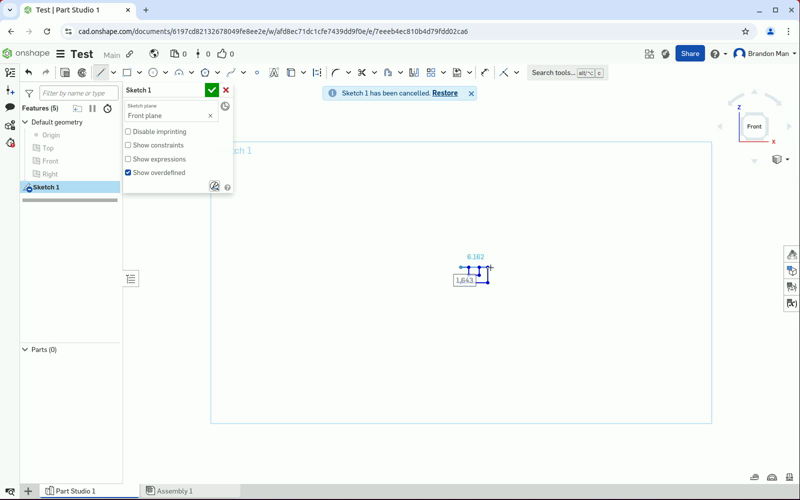
mouse_move(460, 282)
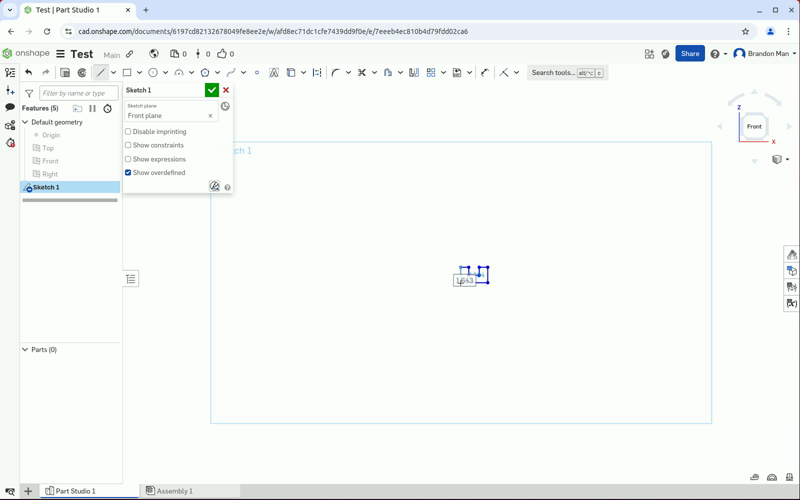
key_up(shift)
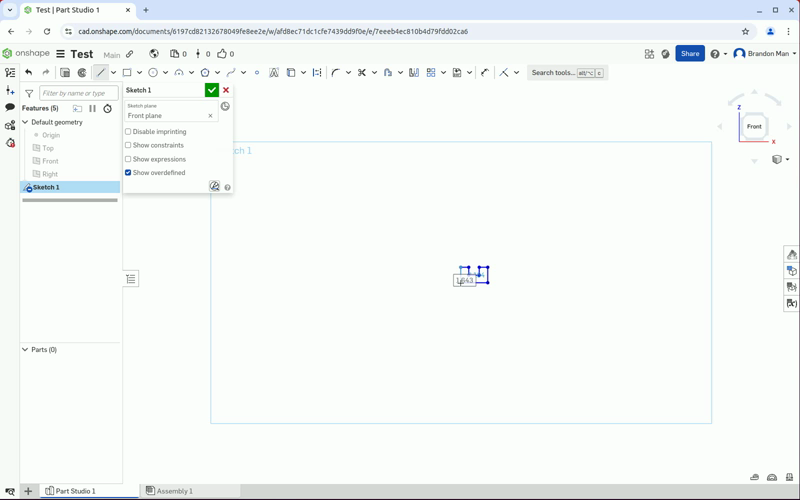
click(460, 282)
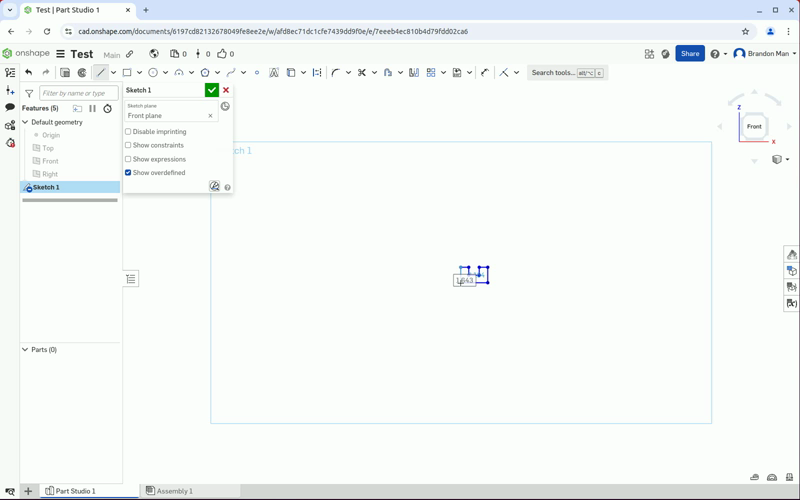
key(esc)
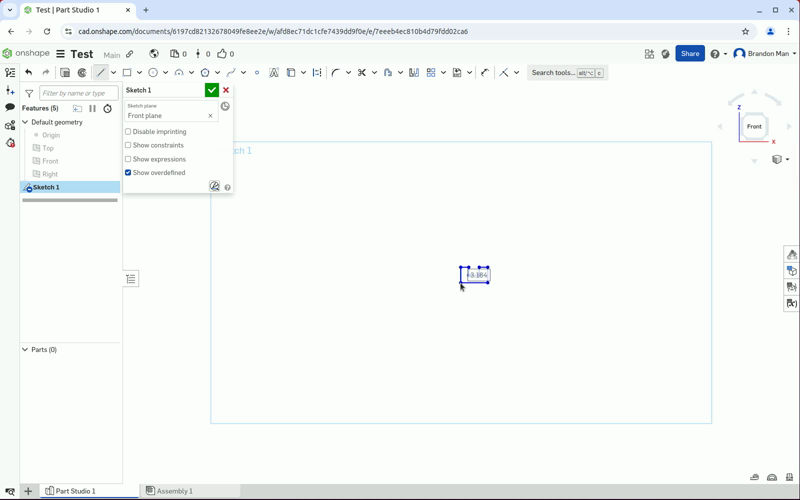
mouse_move(463, 268)
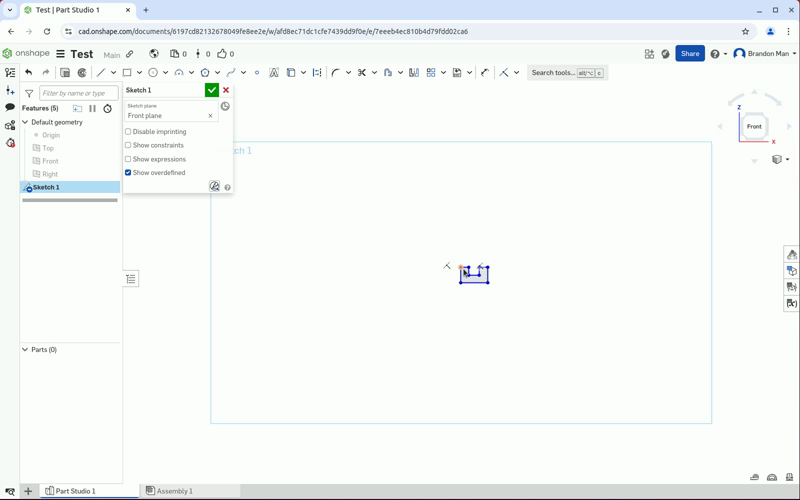
scroll(6)
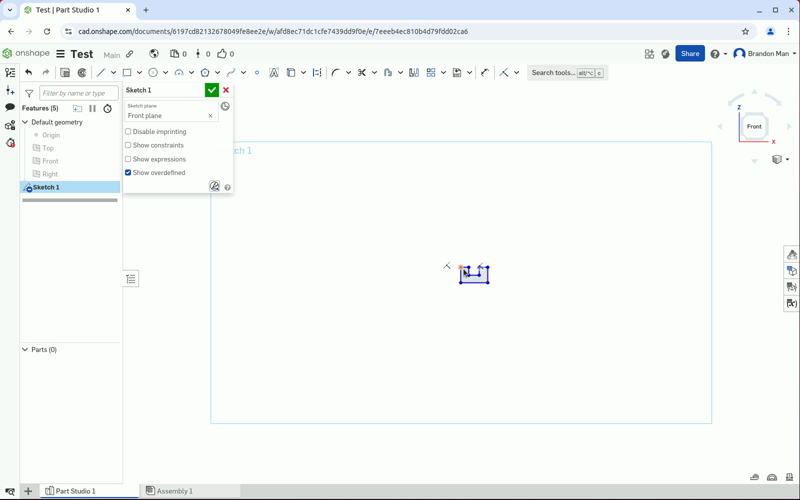
scroll(6)
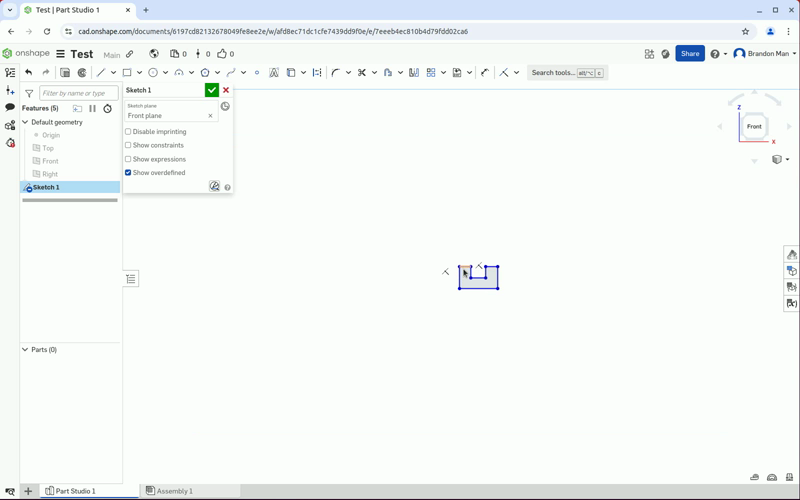
scroll(6)
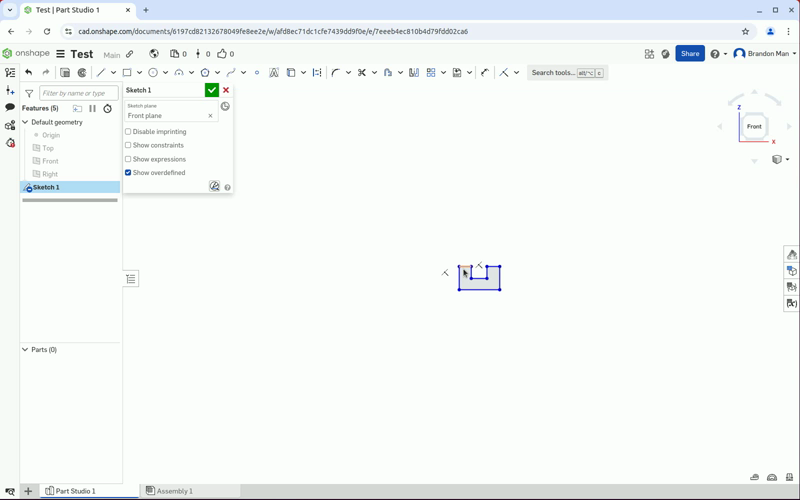
scroll(6)
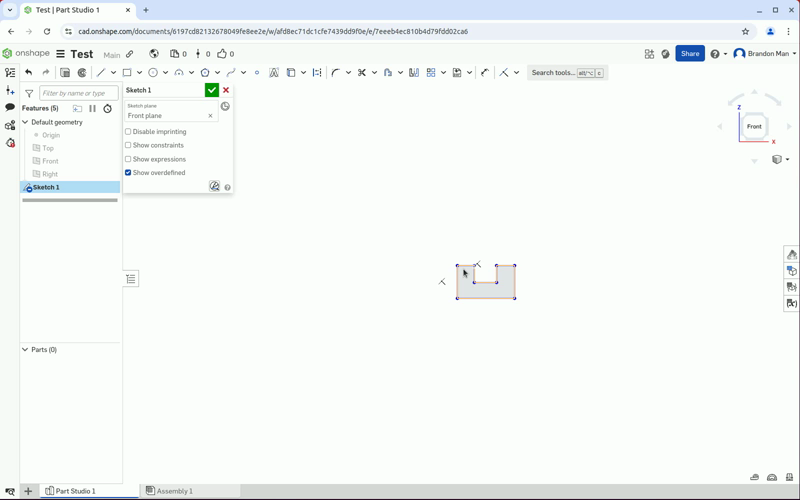
scroll(6)
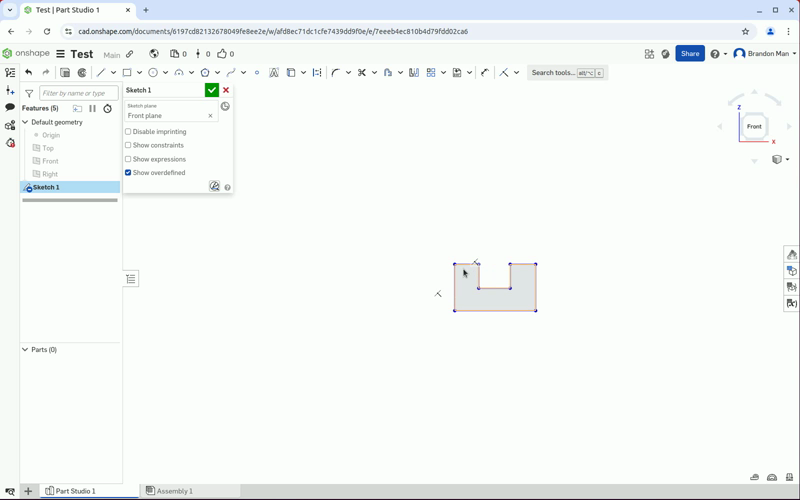
scroll(6)
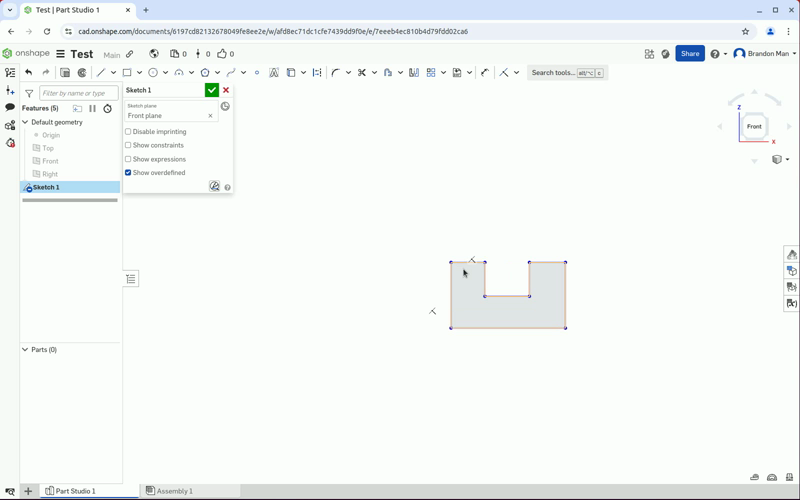
scroll(6)
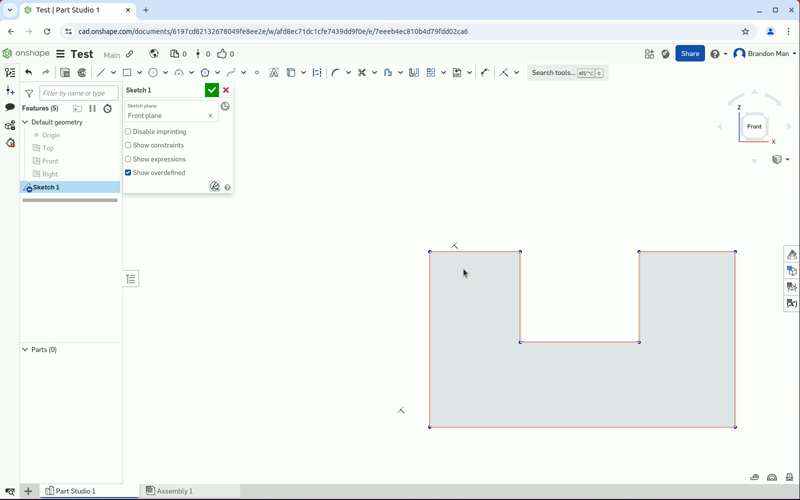
click(463, 268)
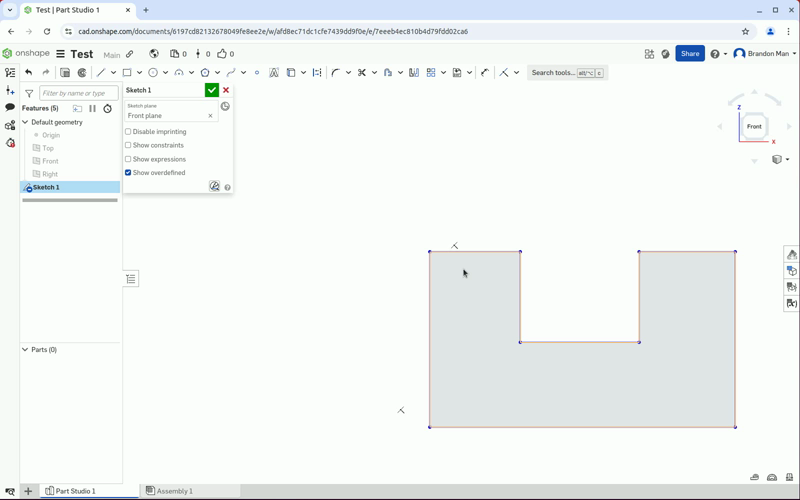
scroll(-6)
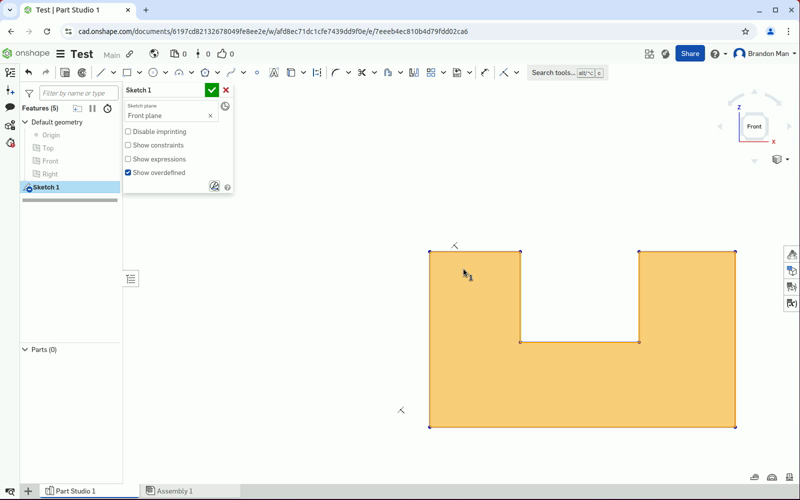
scroll(-6)
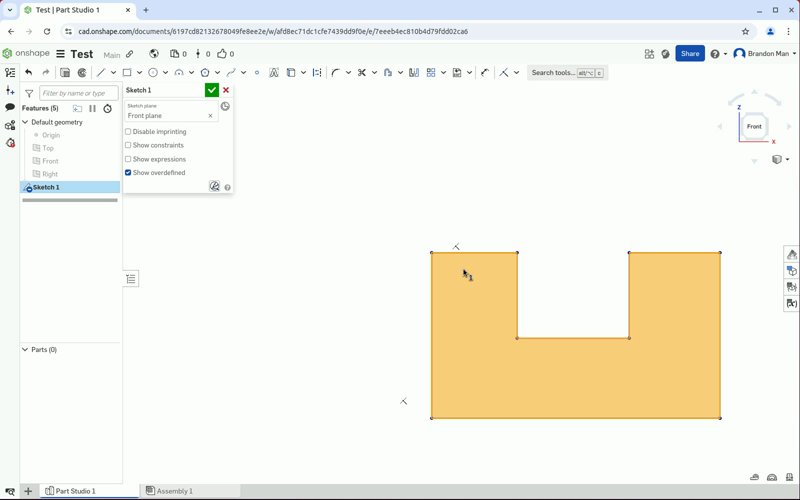
scroll(-6)
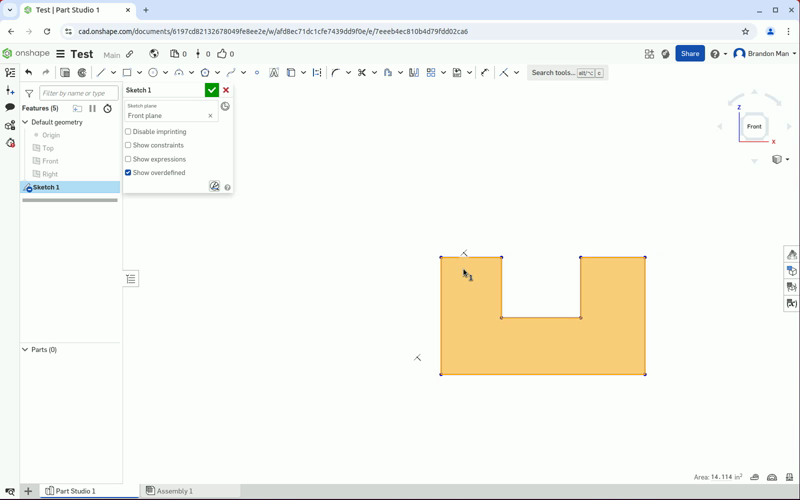
scroll(-6)
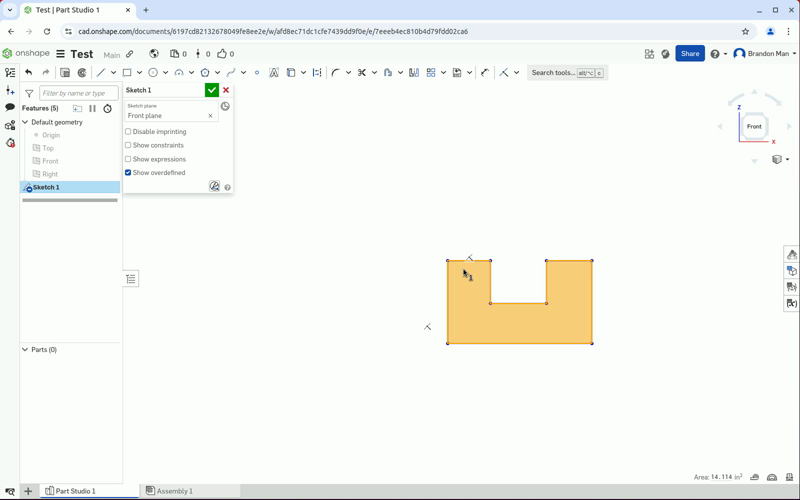
scroll(-6)
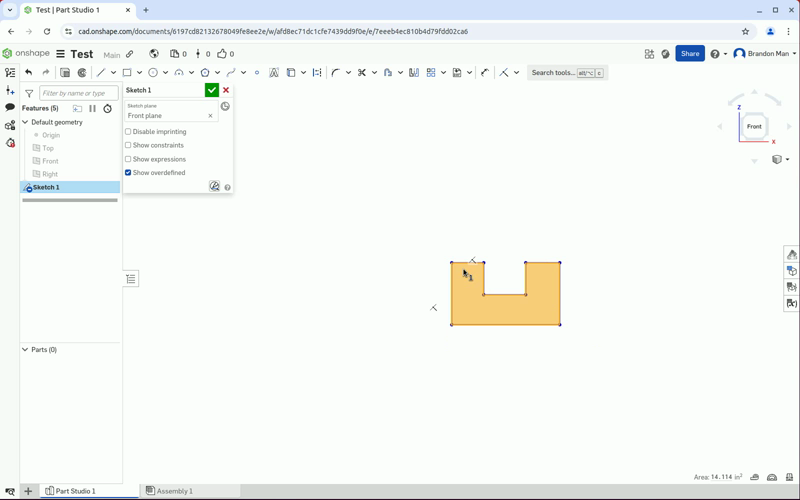
scroll(-6)
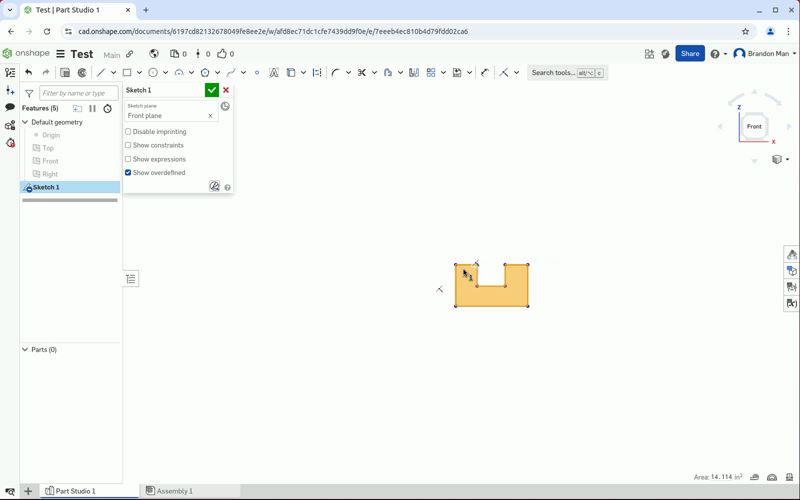
scroll(-6)
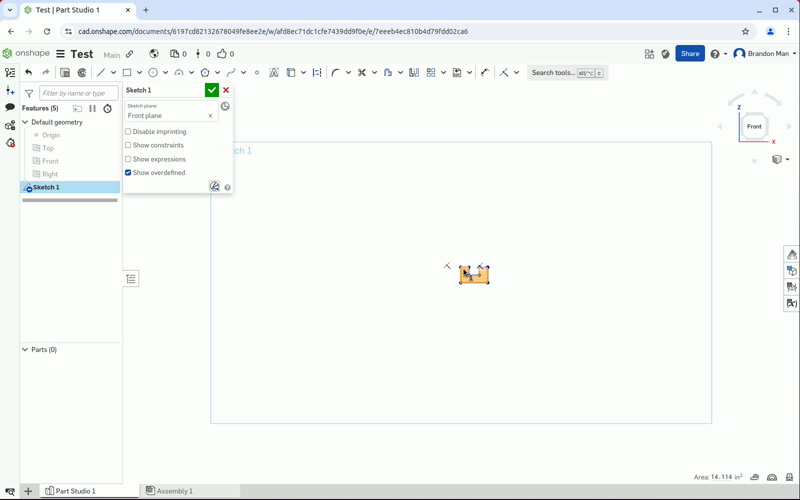
mouse_move(73, 352)
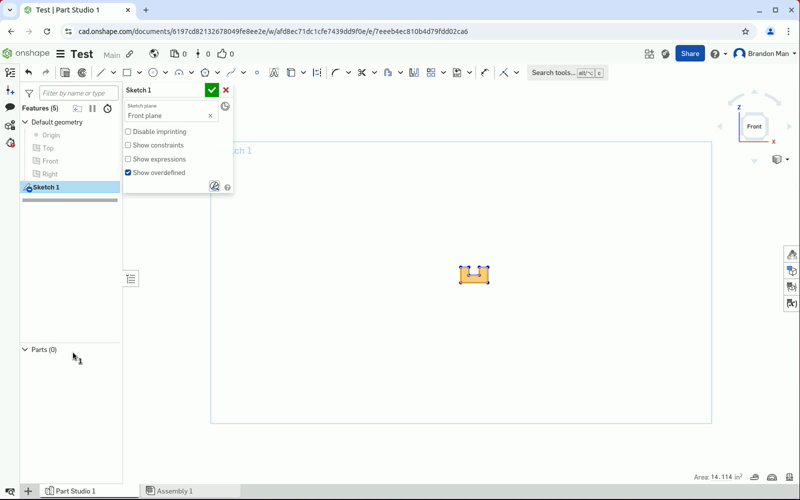
key(shift+y)
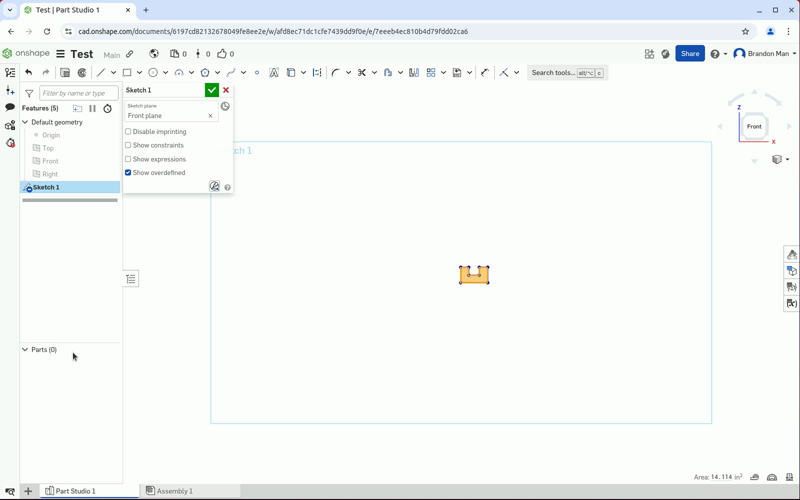
key(shift+e)
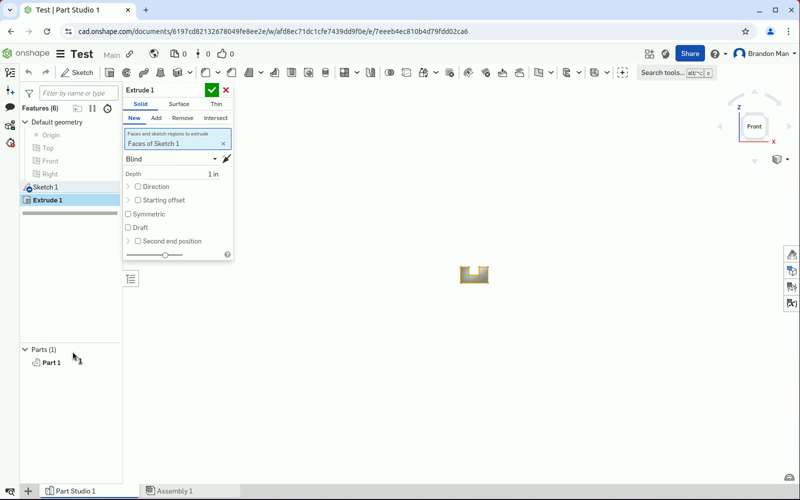
mouse_move(143, 106)
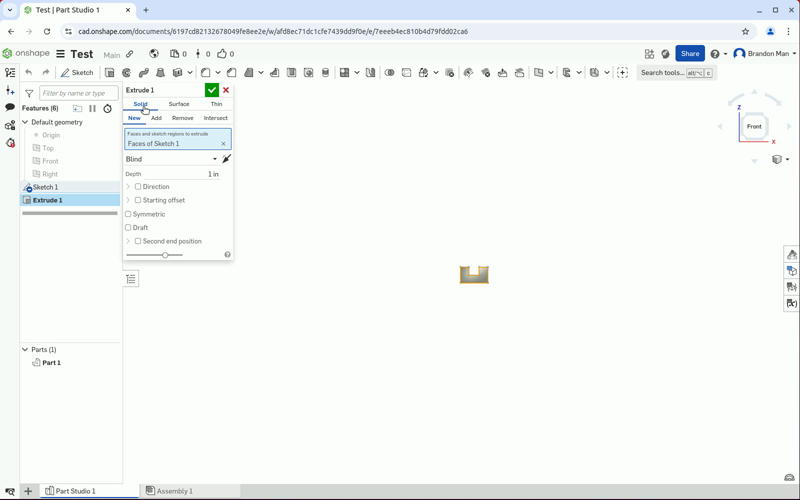
click(143, 106)
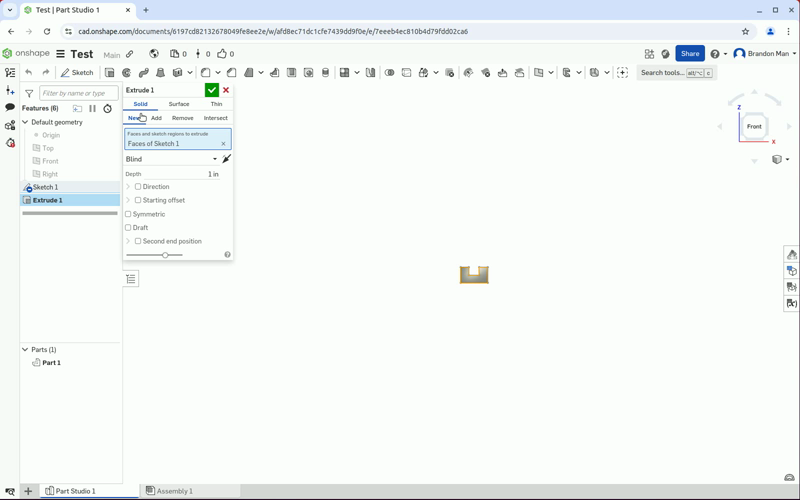
mouse_move(137, 120)
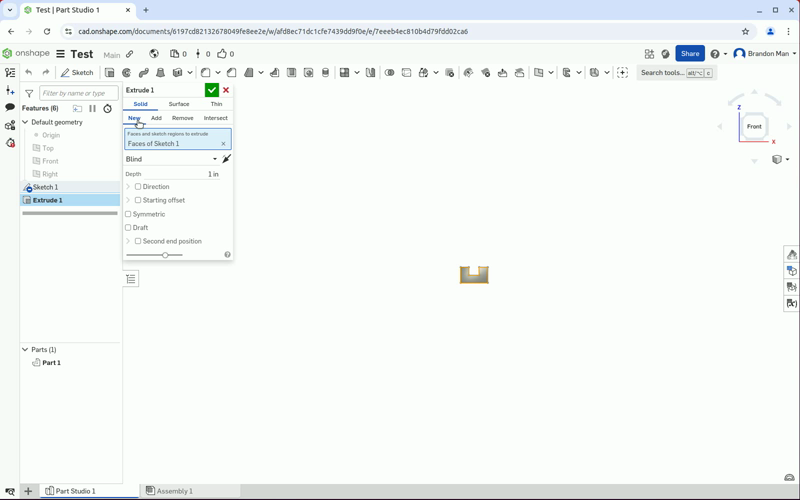
click(137, 120)
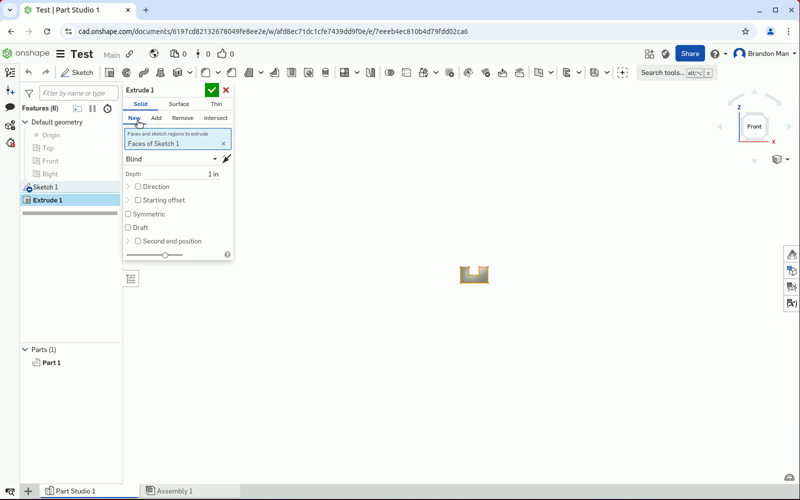
key(tab, 4)
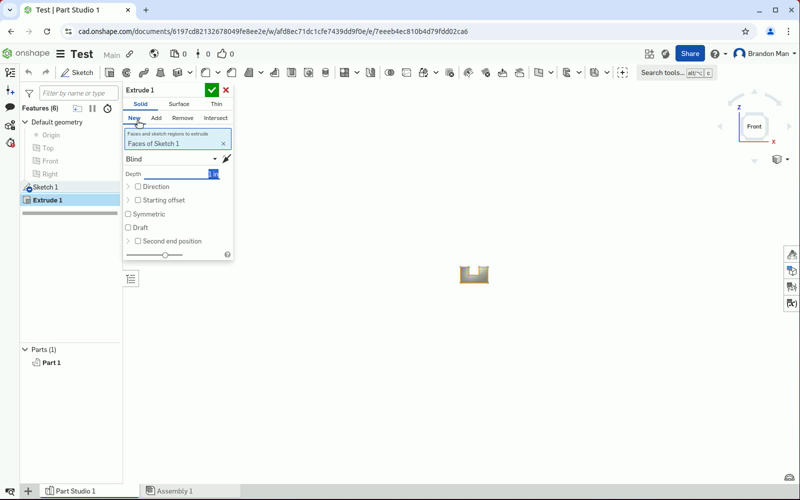
text(-2.166)
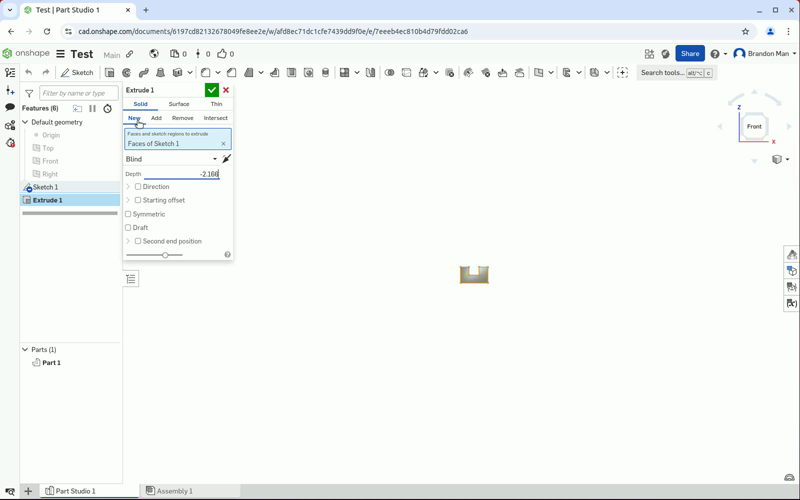
key(enter)
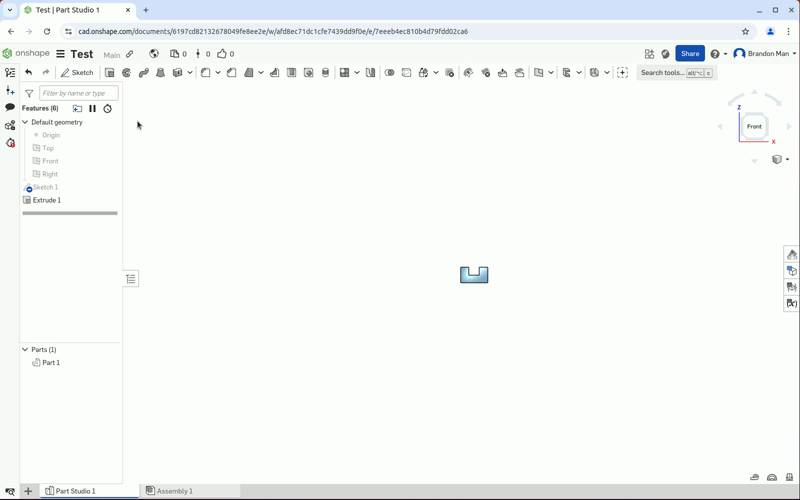
key(shift+h)
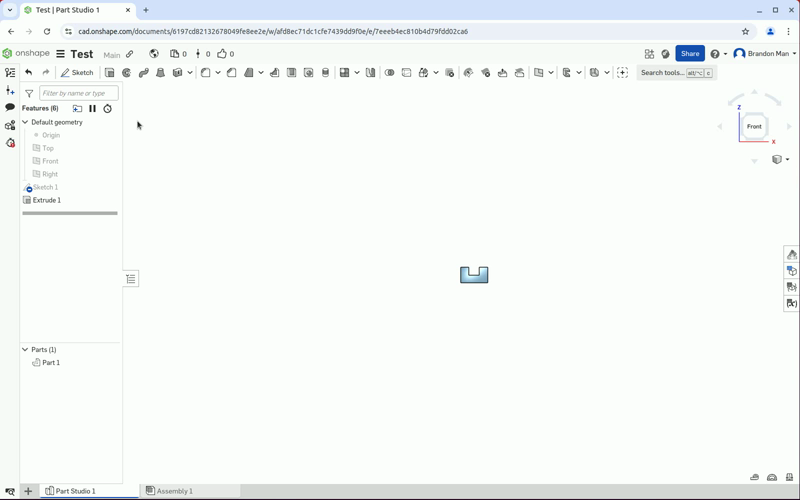
key(shift+h)
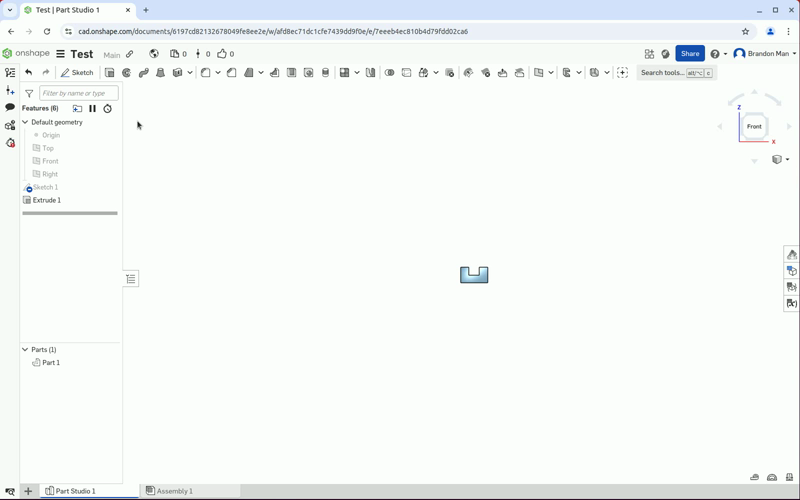
mouse_move(73, 189)
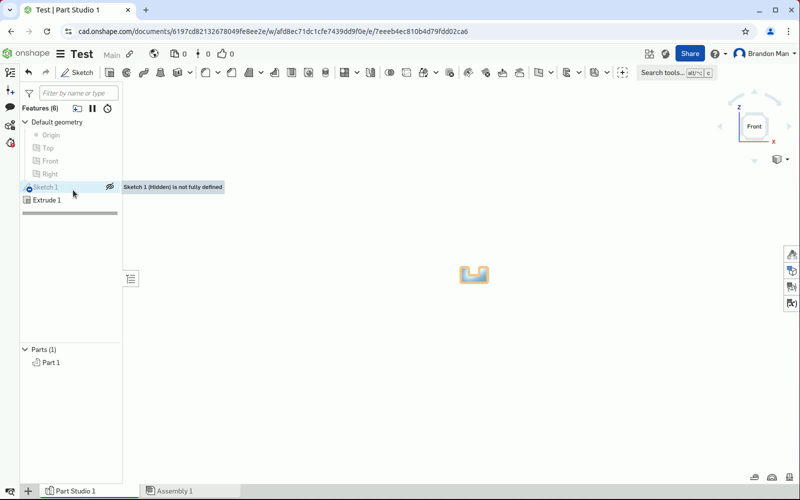
click(73, 189)
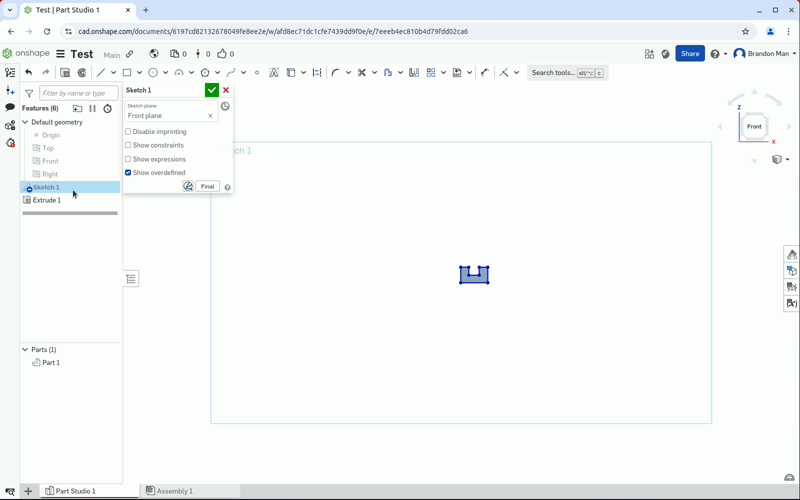
mouse_move(229, 92)
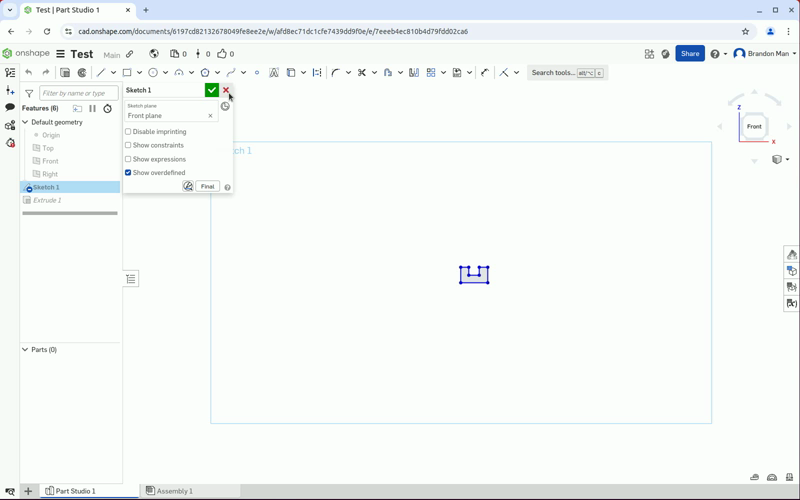
click(229, 92)
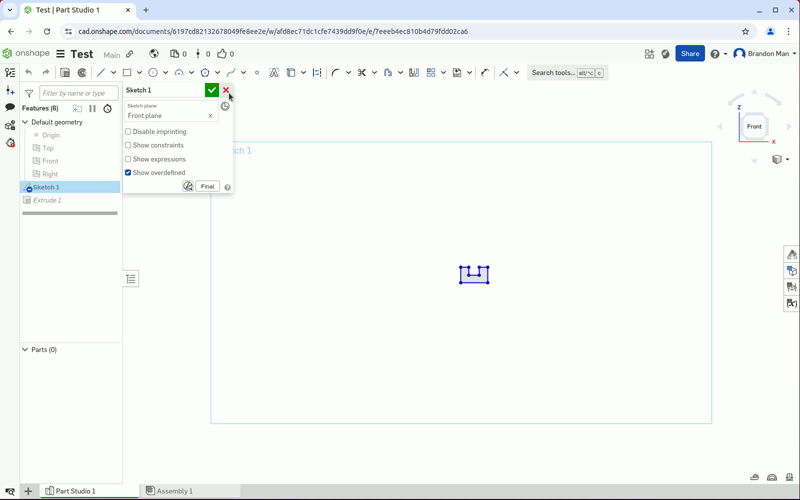
key(shift+s)
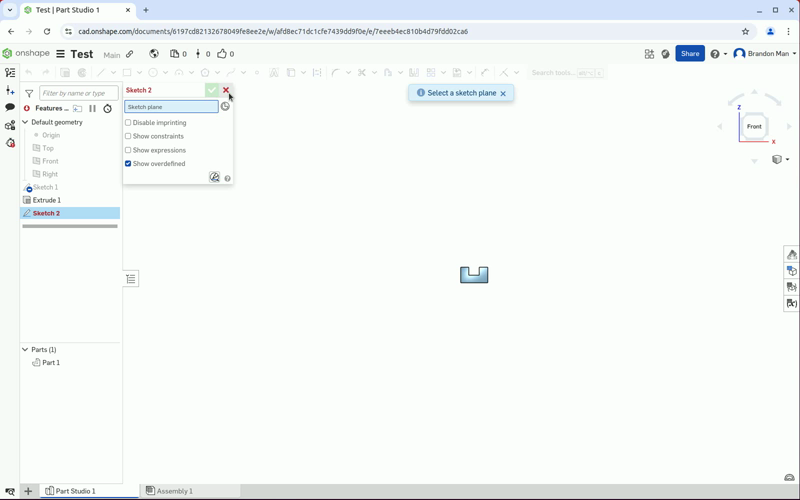
mouse_move(73, 163)
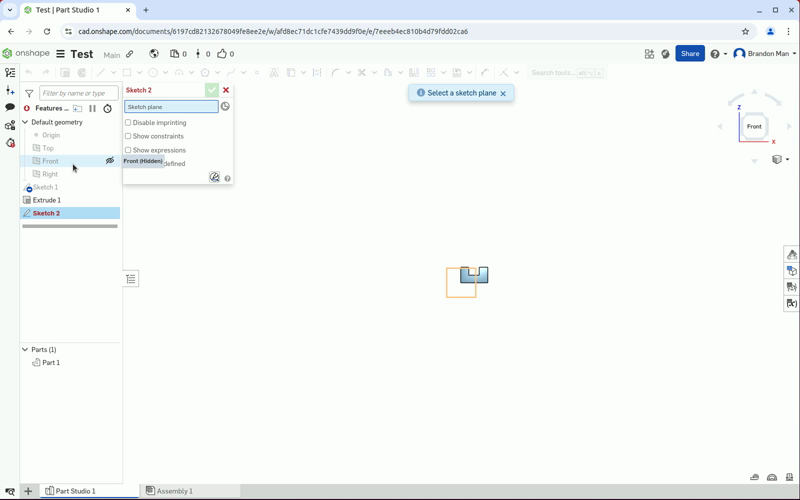
click(73, 163)
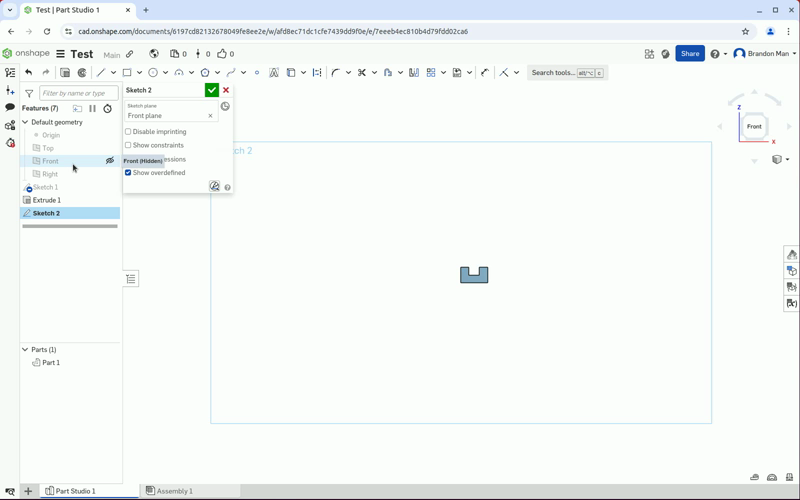
mouse_move(73, 352)
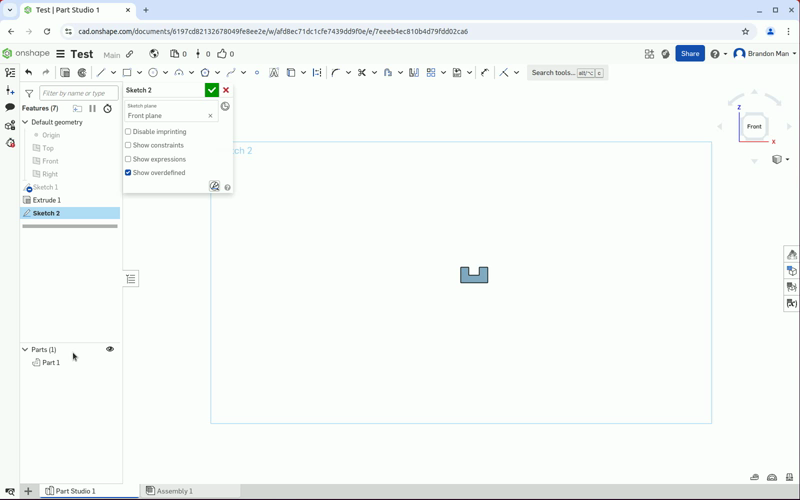
key(y)
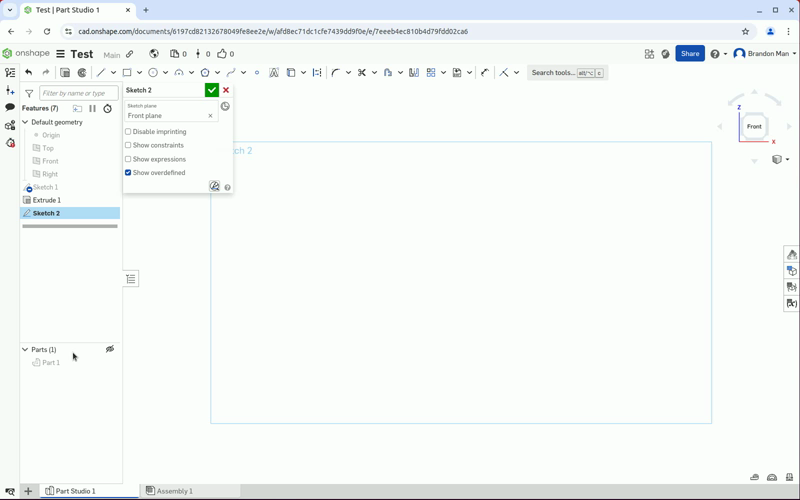
key(l)
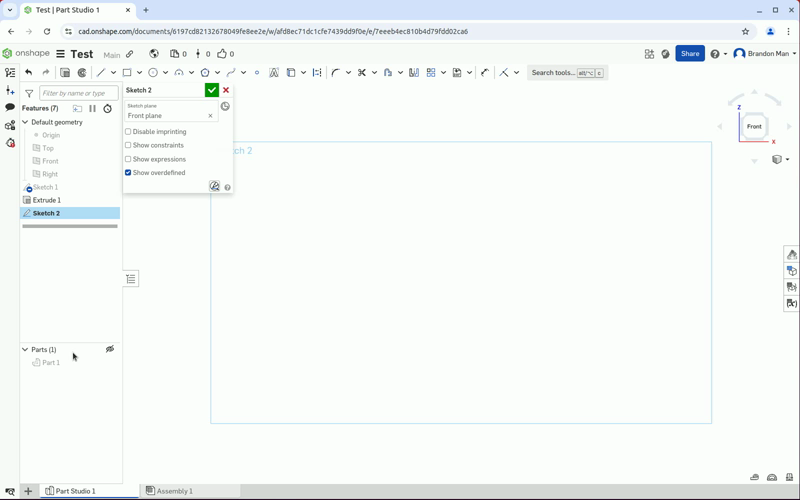
key_down(shift)
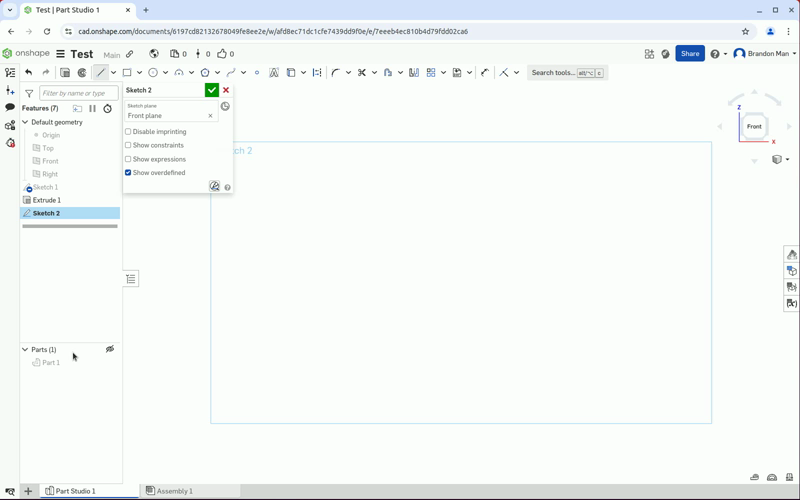
mouse_move(495, 282)
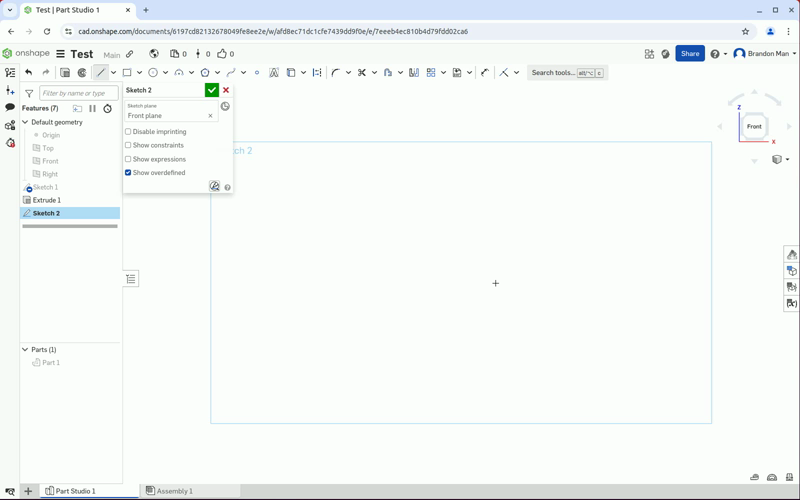
click(495, 282)
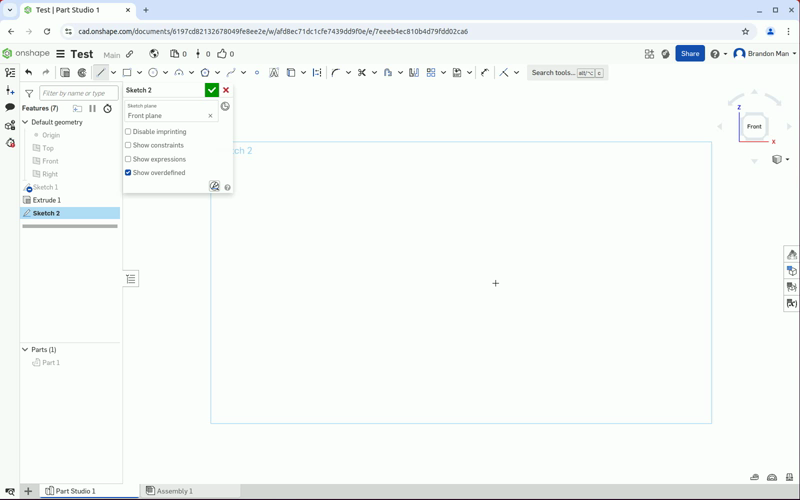
key_up(shift)
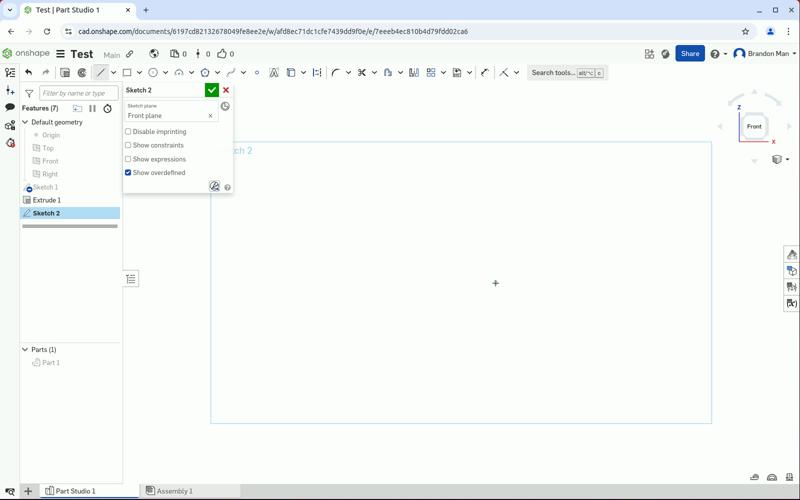
key_down(shift)
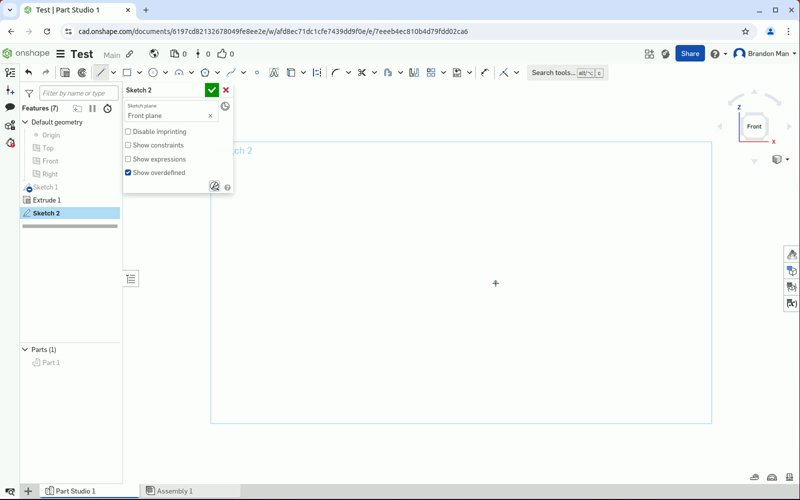
mouse_move(525, 282)
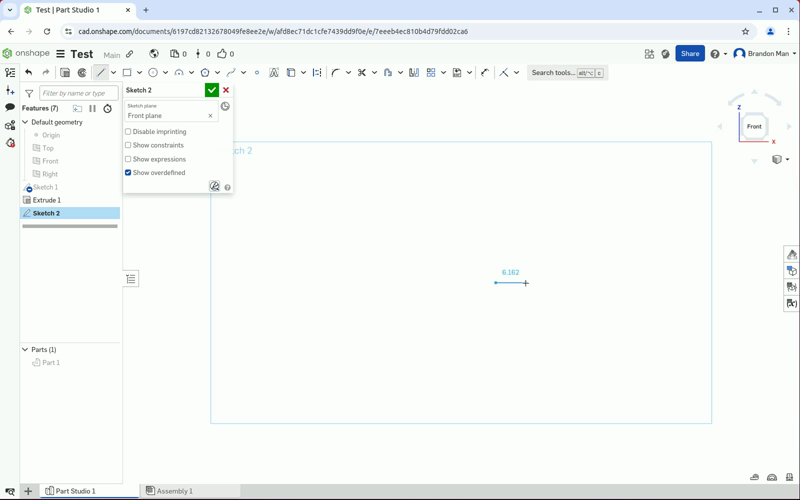
mouse_move(522, 282)
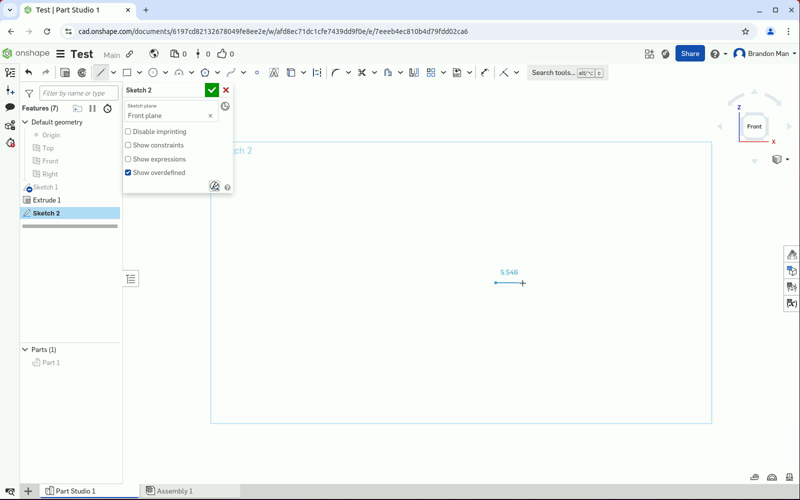
click(522, 282)
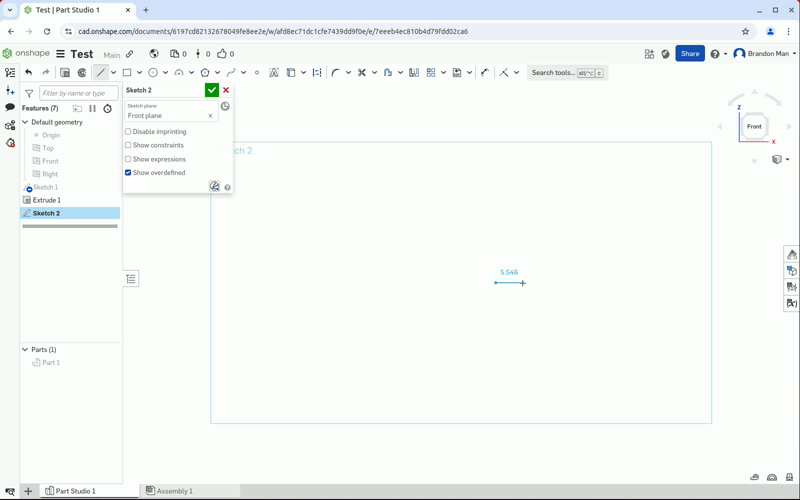
key_up(shift)
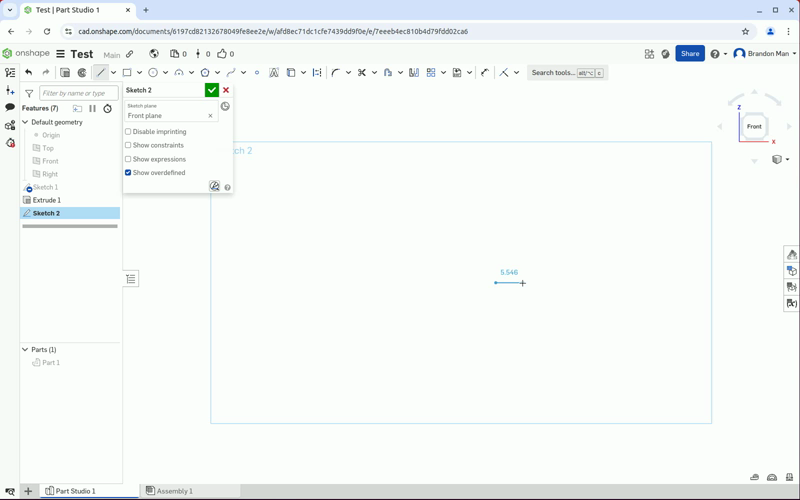
key_down(shift)
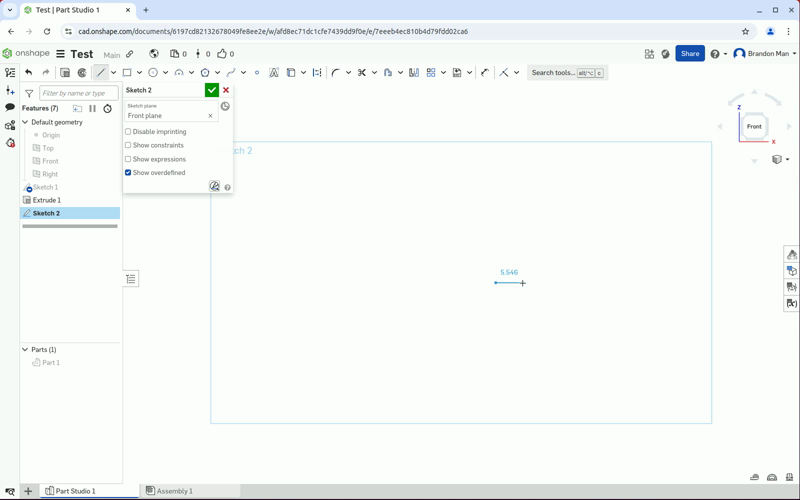
mouse_move(552, 282)
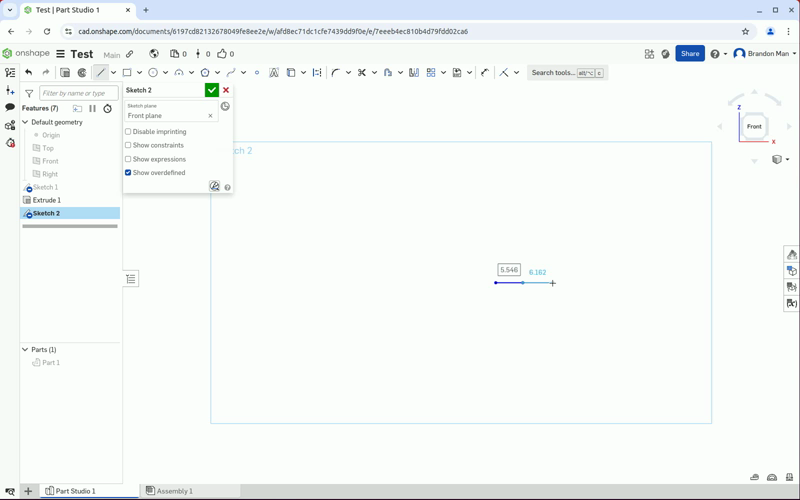
mouse_move(522, 267)
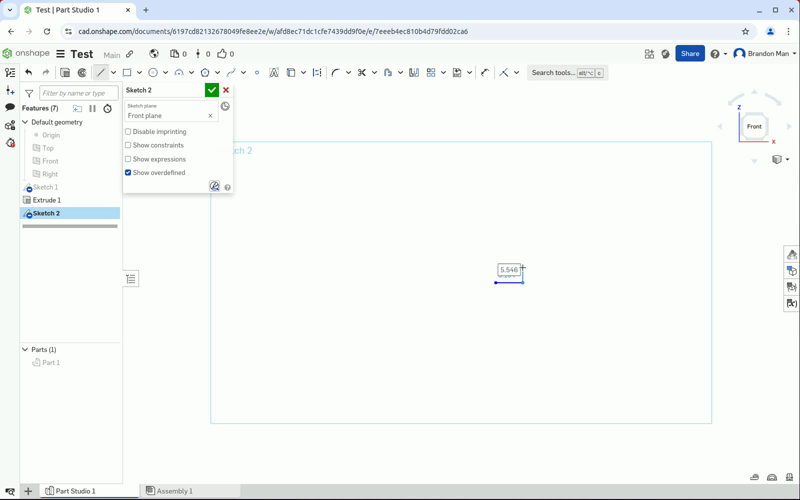
click(522, 267)
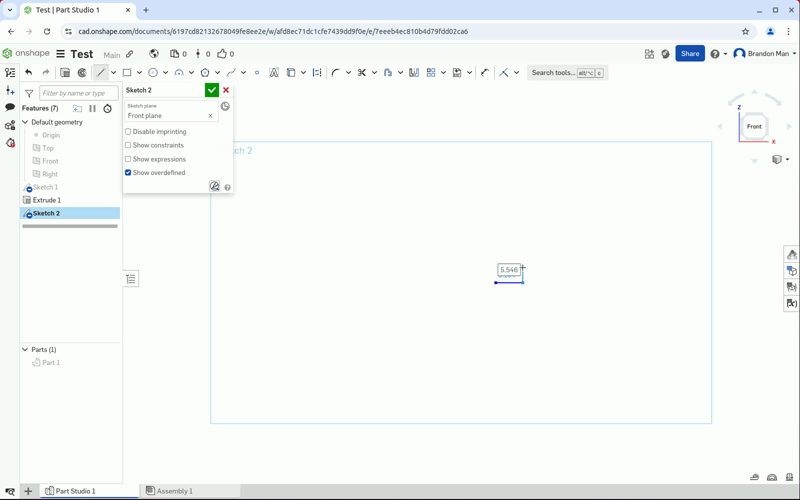
key_up(shift)
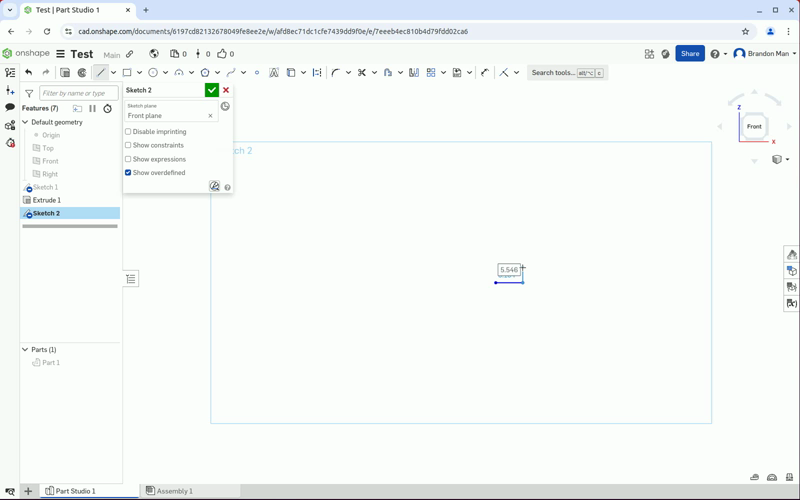
key_down(shift)
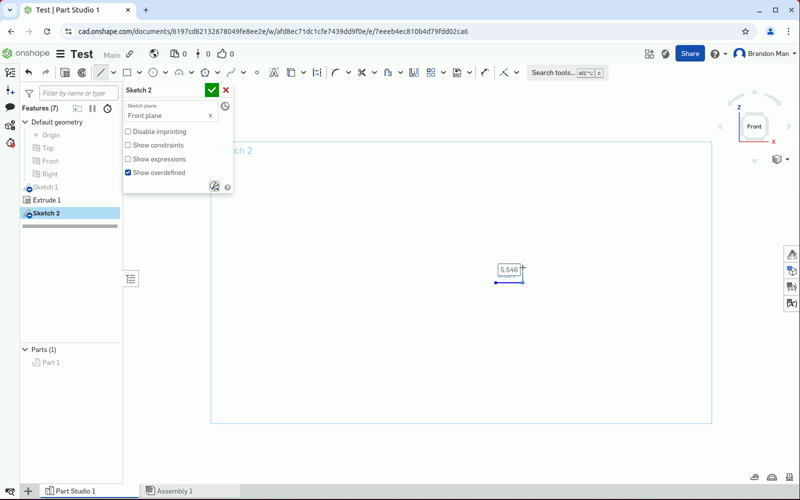
mouse_move(552, 267)
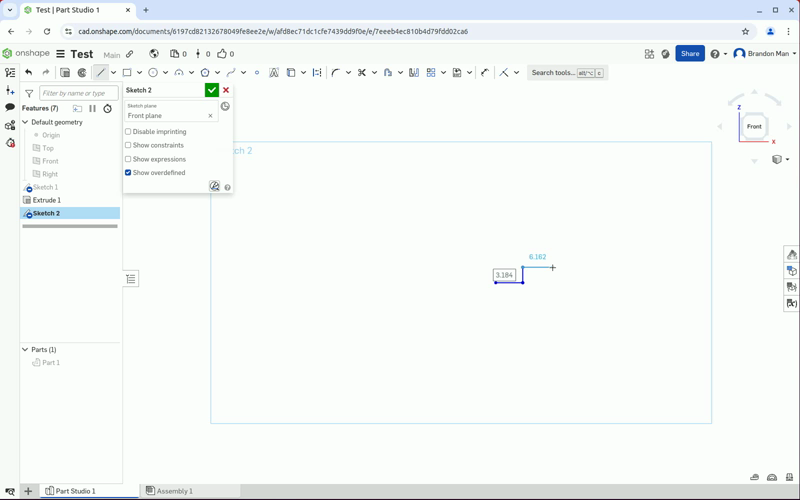
mouse_move(495, 267)
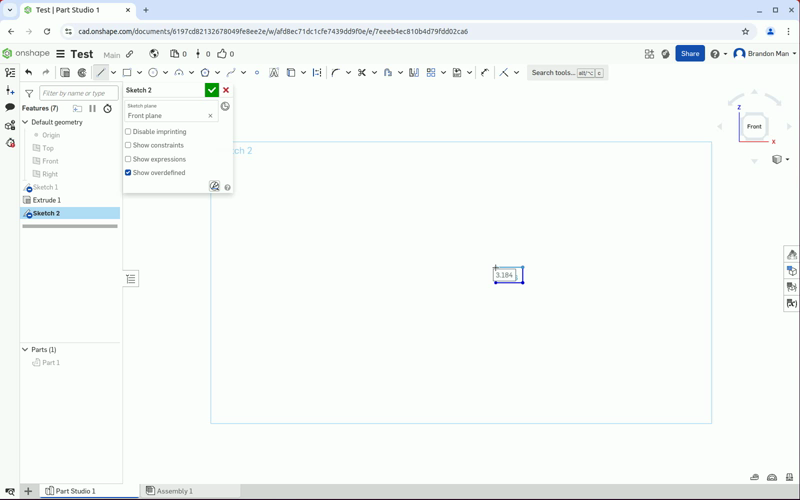
click(495, 267)
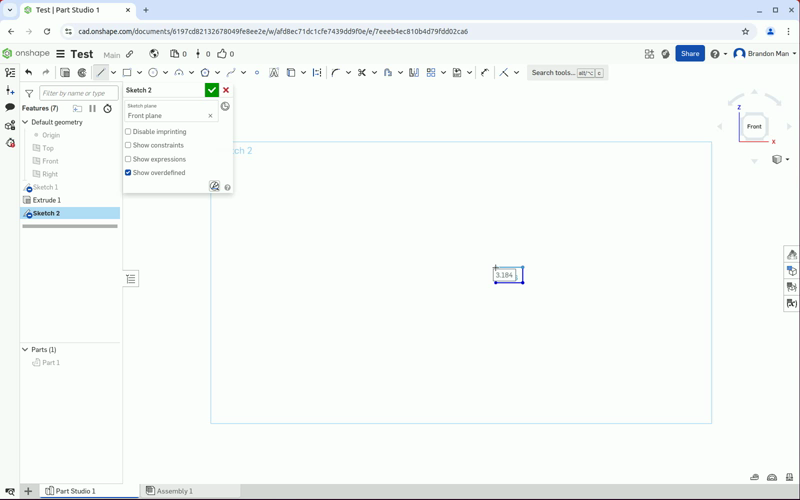
key_up(shift)
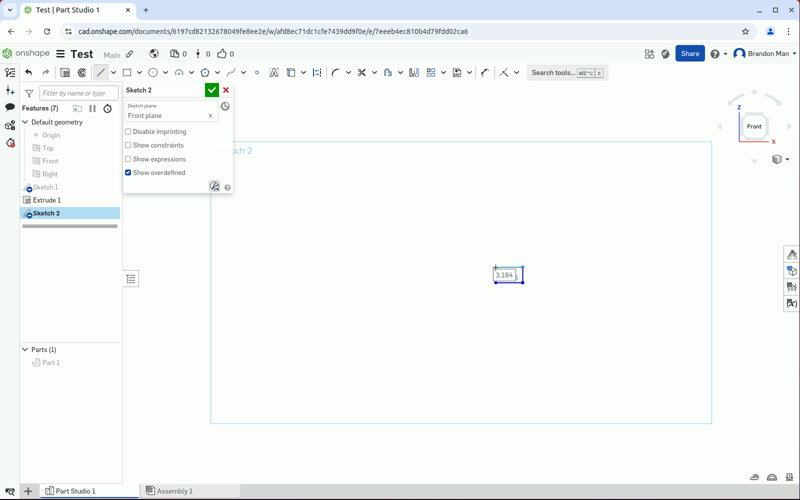
mouse_move(525, 267)
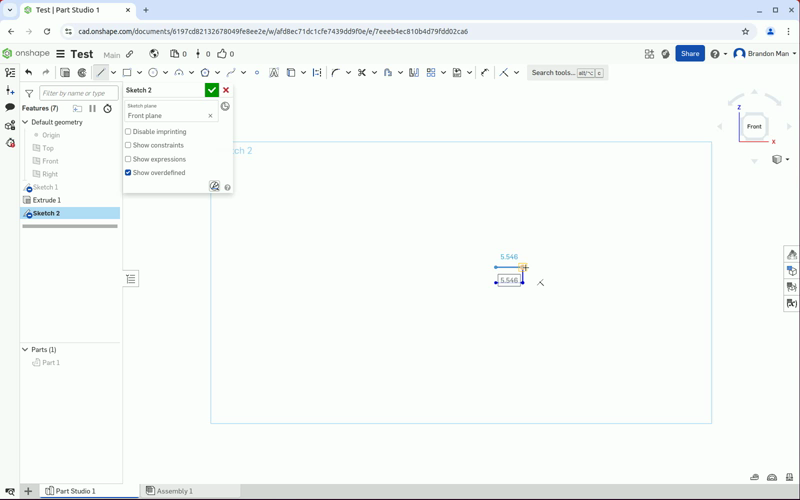
key_down(shift)
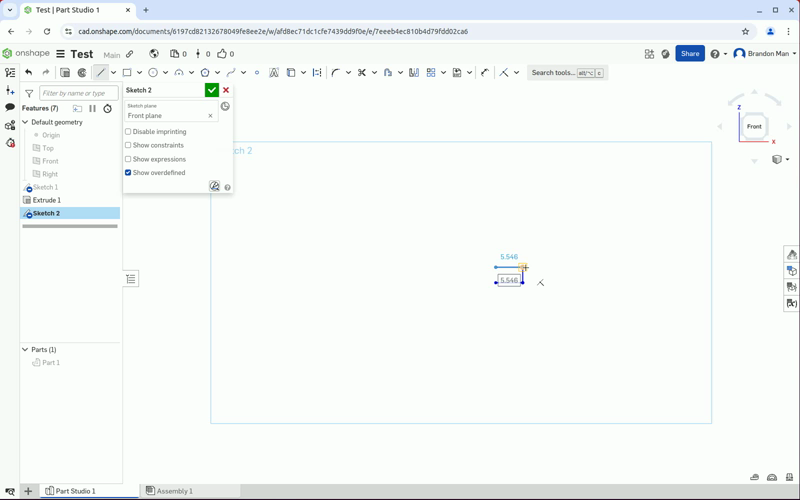
mouse_move(495, 282)
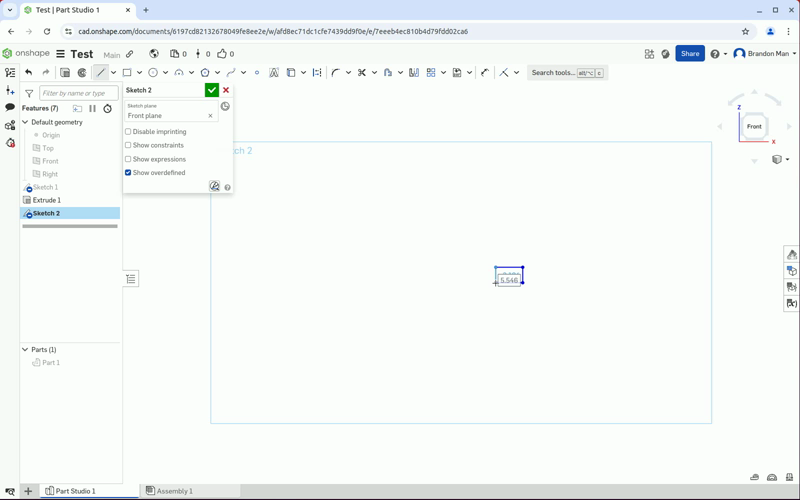
key_up(shift)
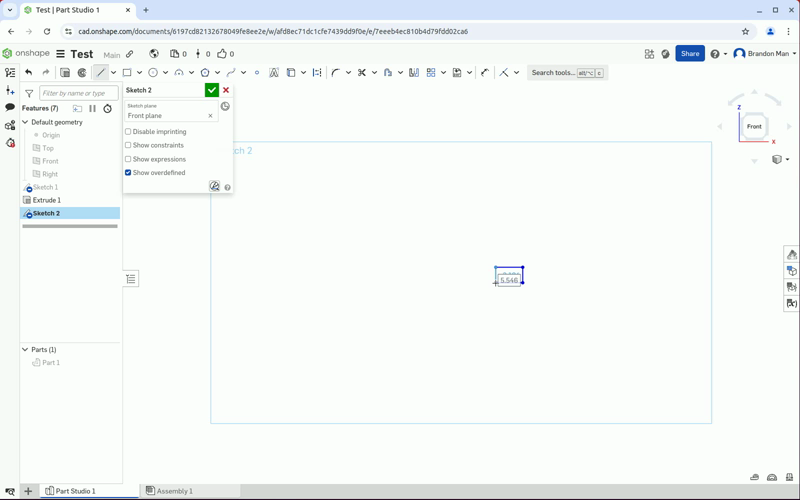
click(495, 282)
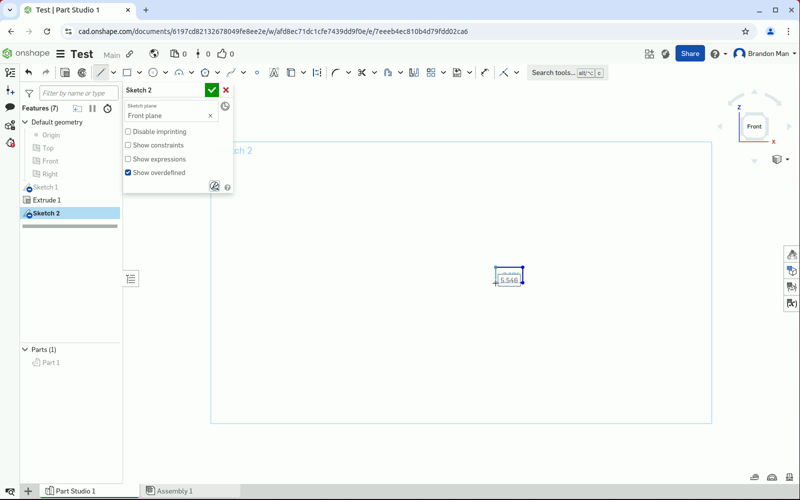
key(esc)
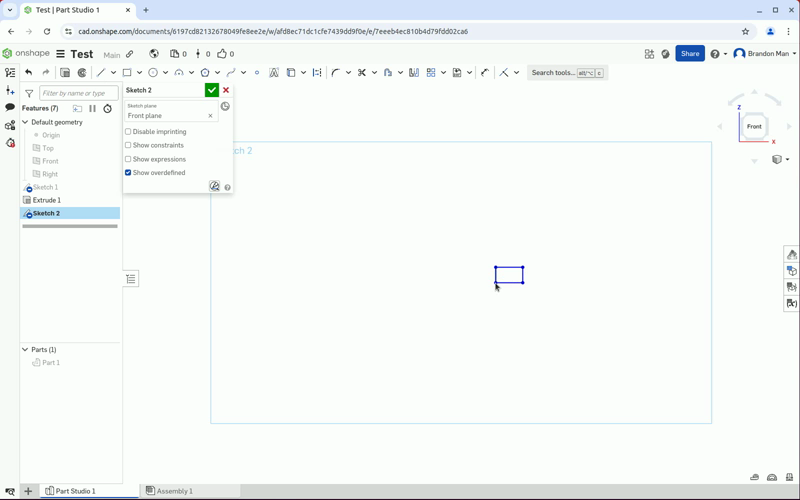
mouse_move(510, 275)
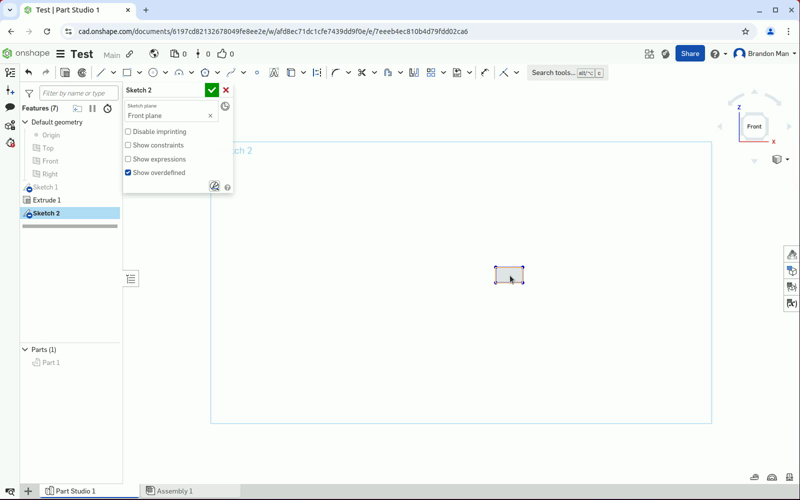
scroll(6)
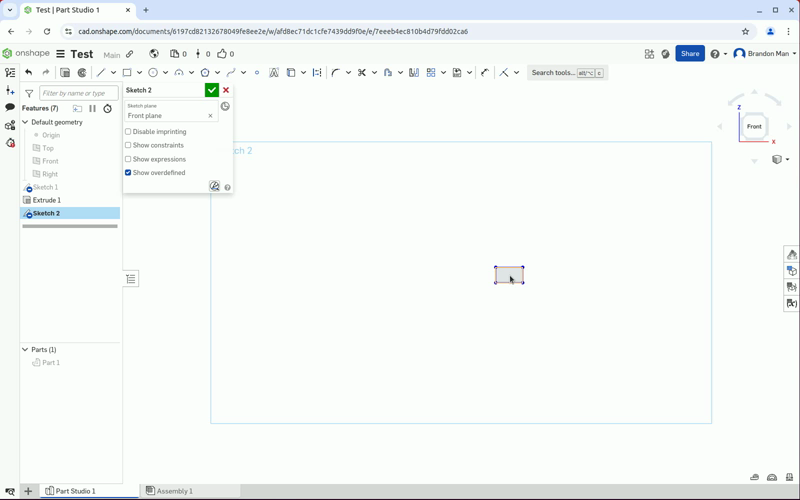
scroll(6)
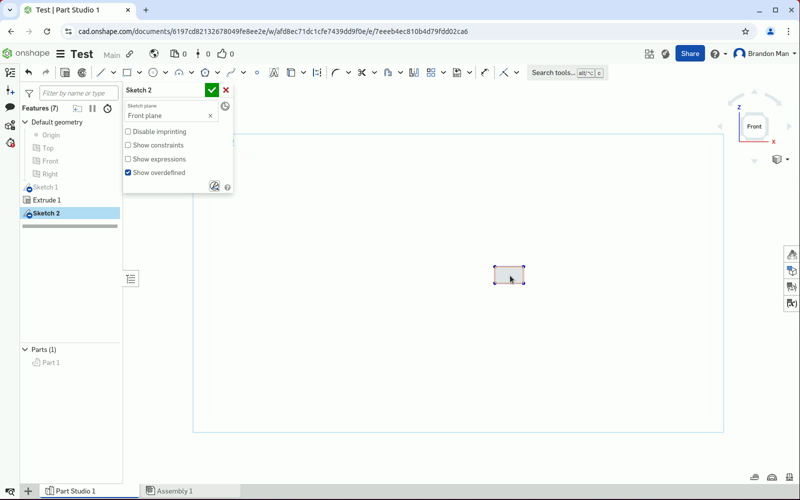
scroll(6)
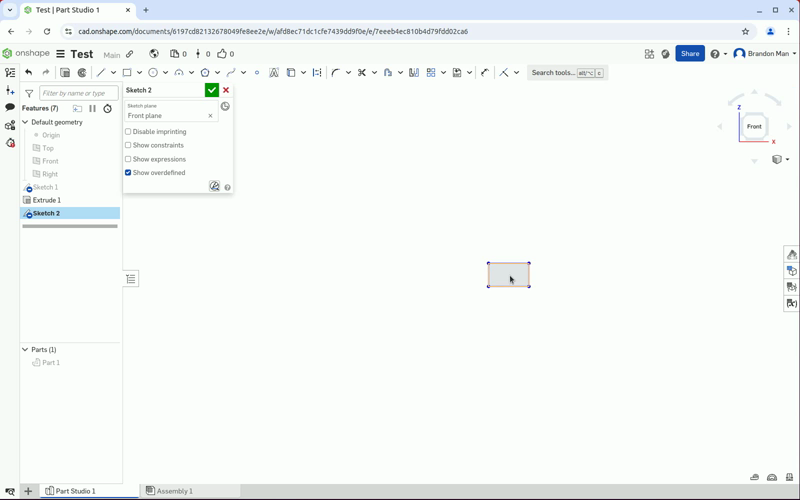
scroll(6)
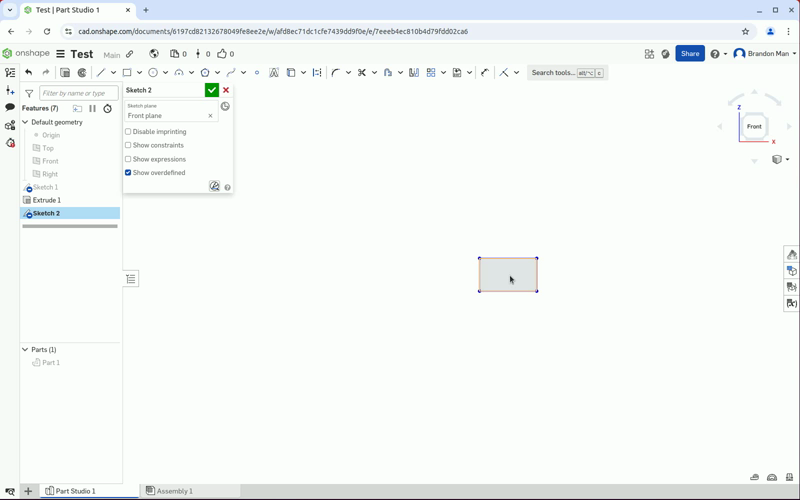
scroll(6)
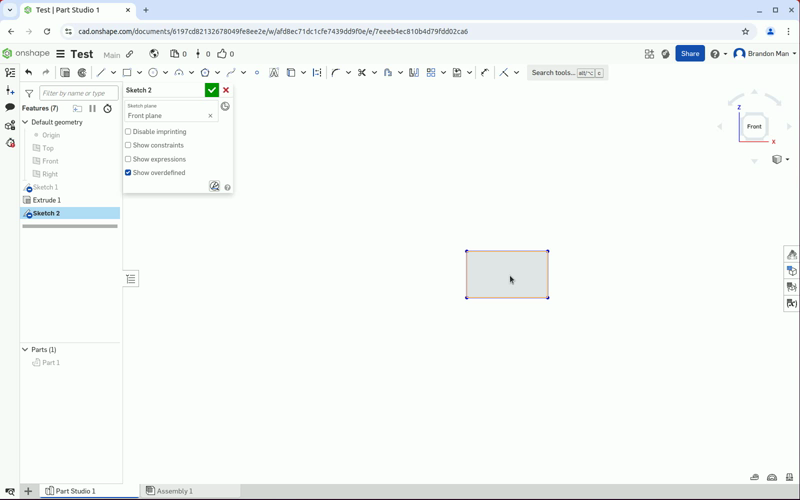
scroll(6)
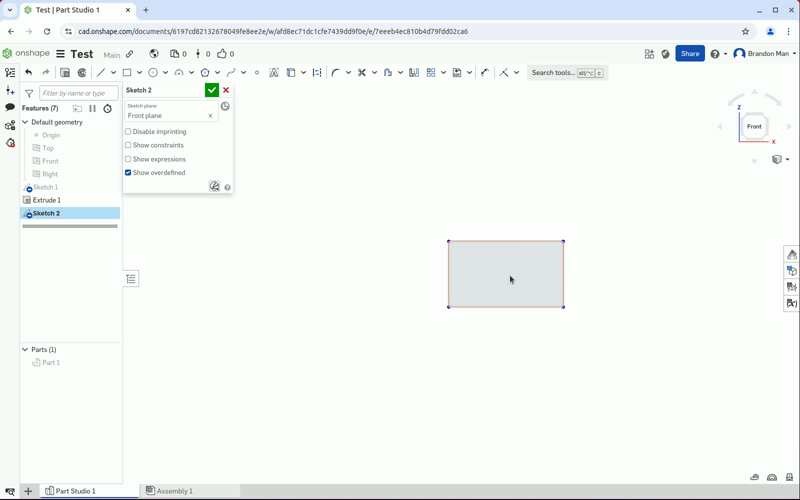
scroll(6)
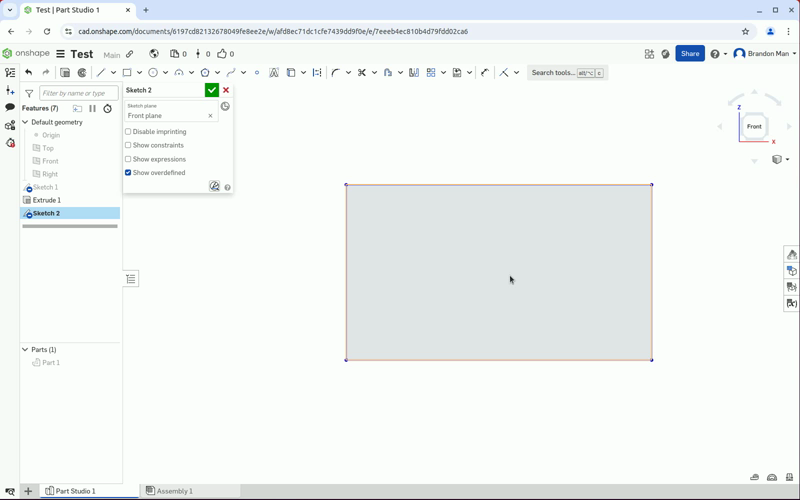
click(510, 275)
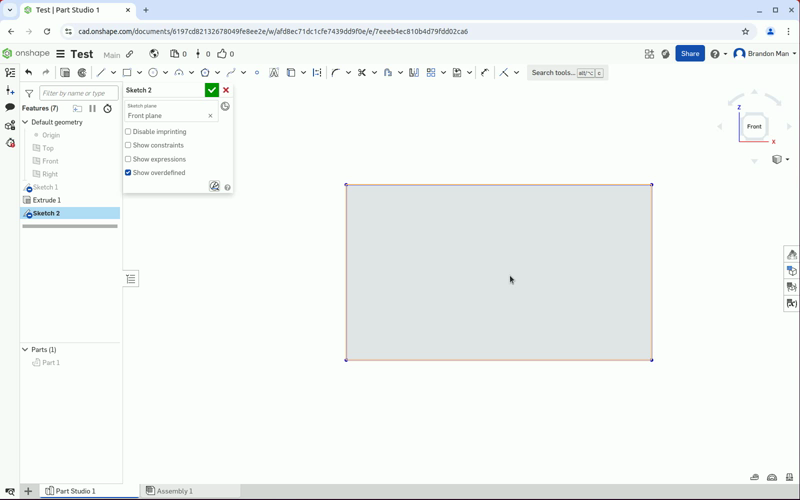
scroll(-6)
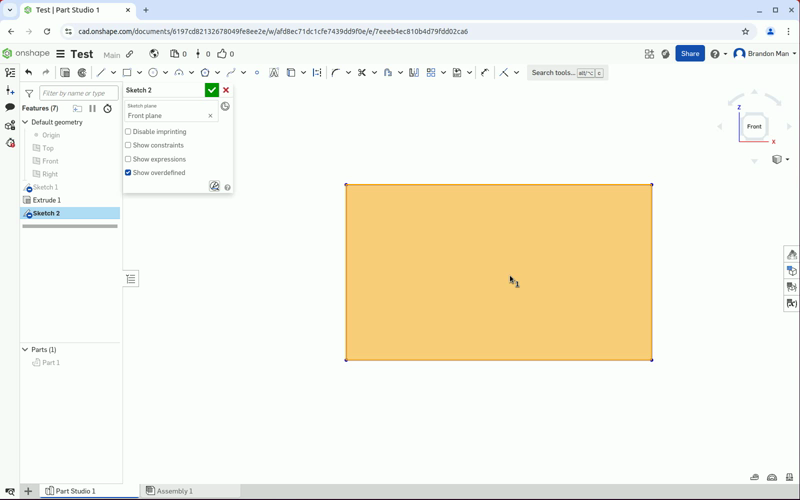
scroll(-6)
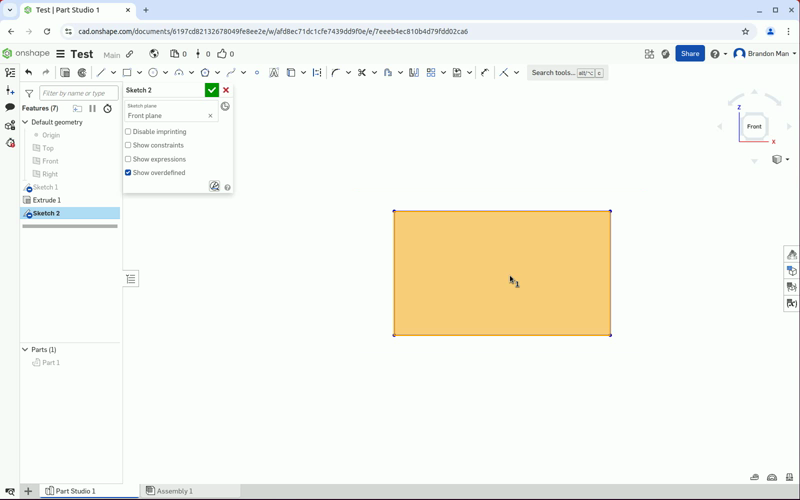
scroll(-6)
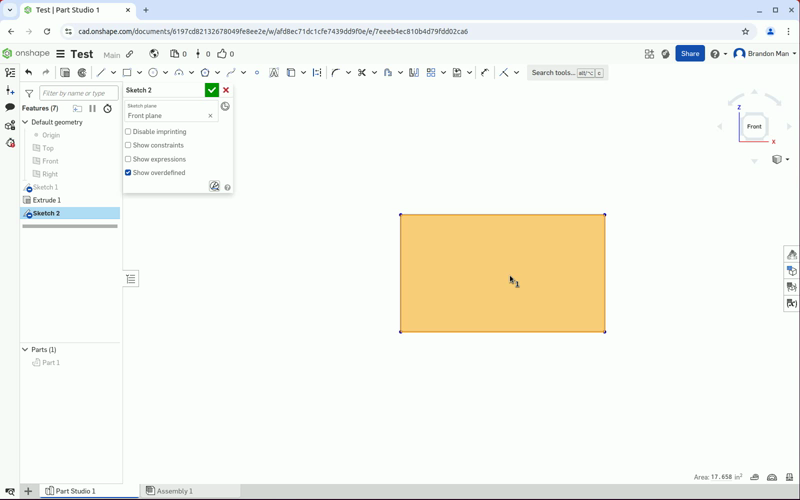
scroll(-6)
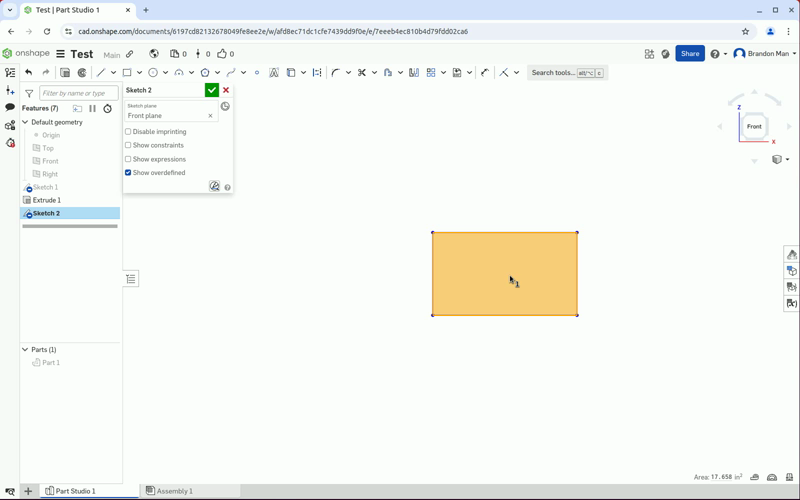
scroll(-6)
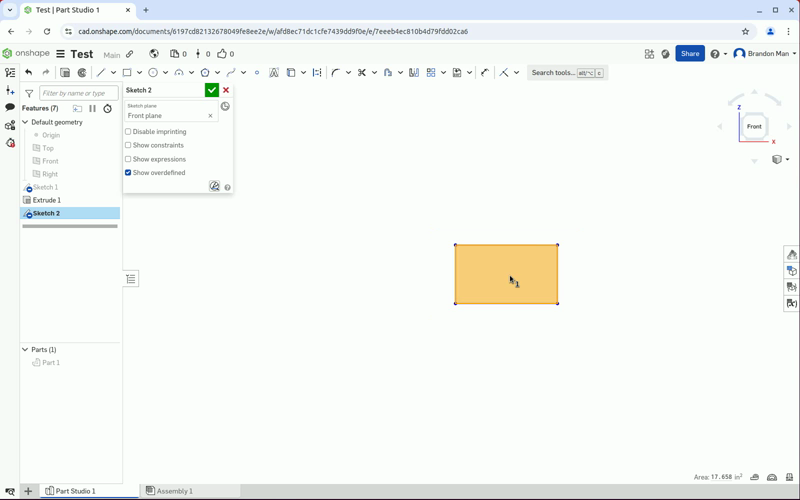
scroll(-6)
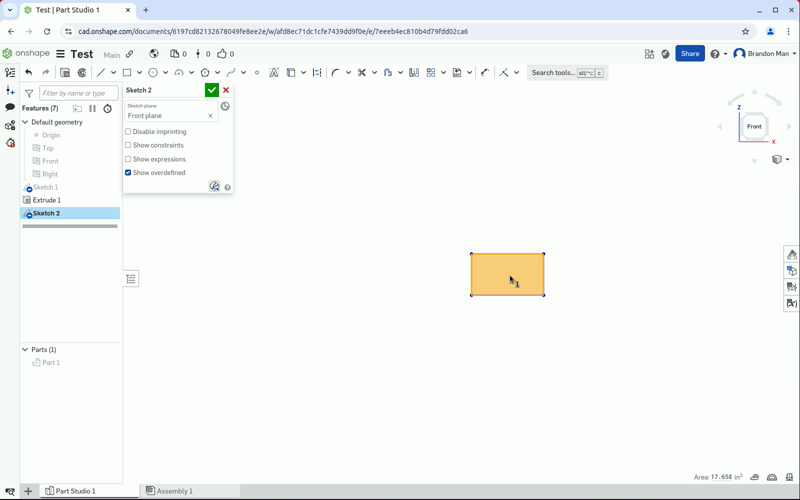
scroll(-6)
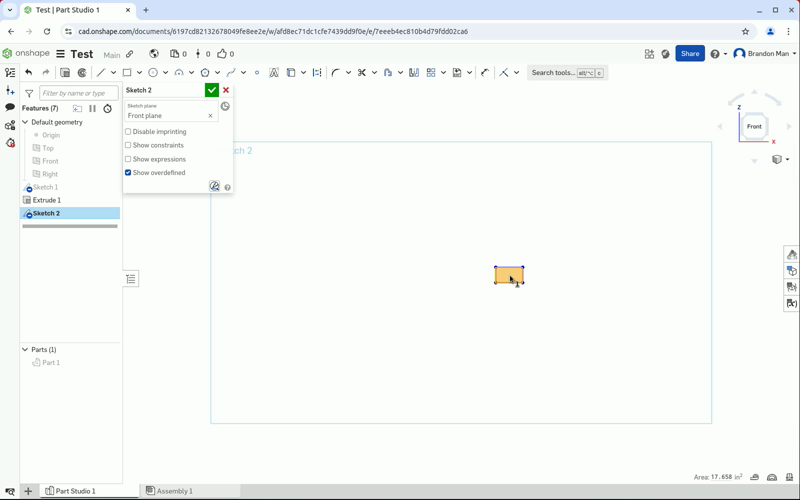
mouse_move(73, 352)
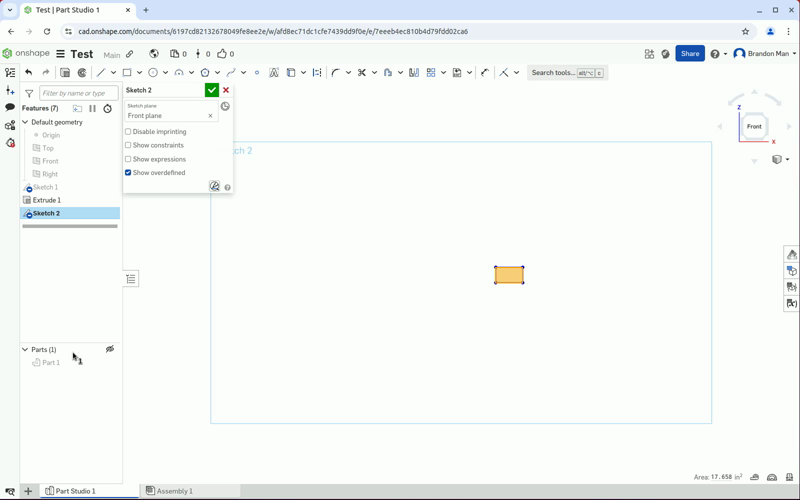
key(shift+y)
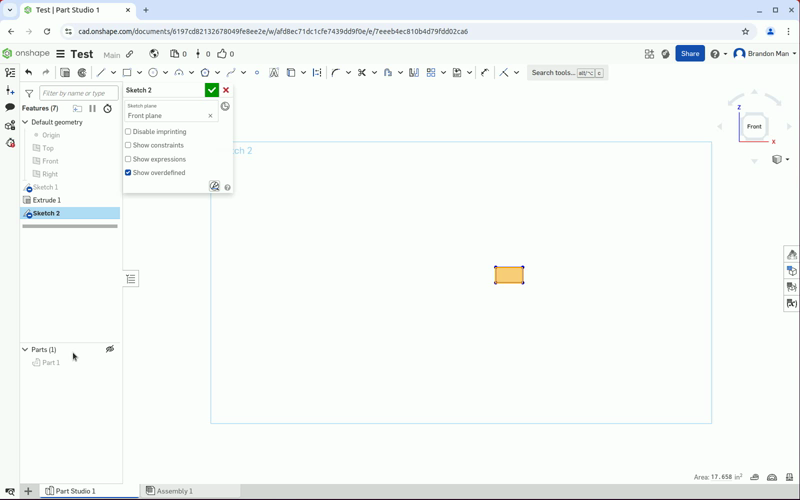
key(shift+e)
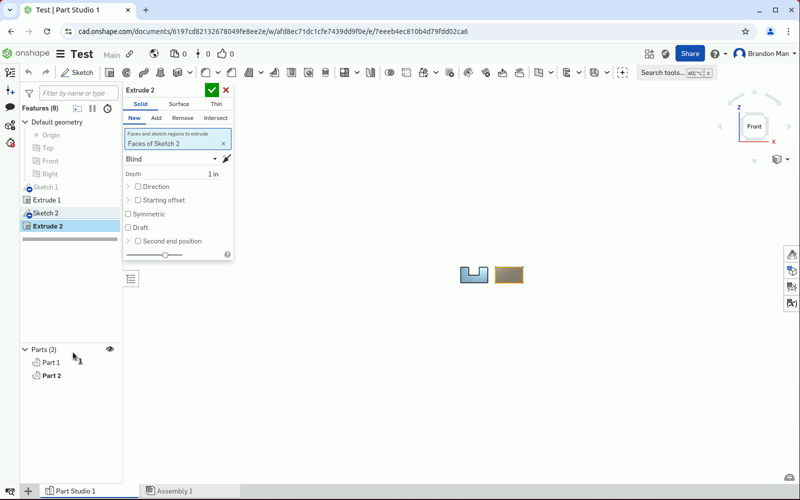
mouse_move(143, 106)
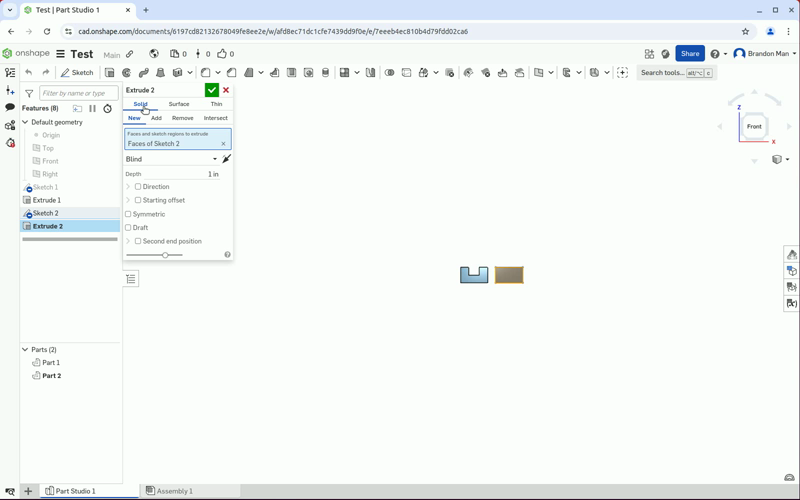
click(143, 106)
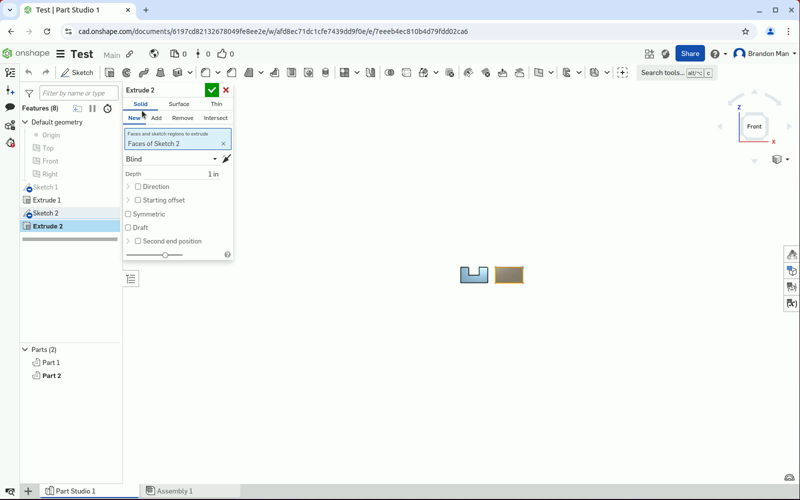
mouse_move(137, 120)
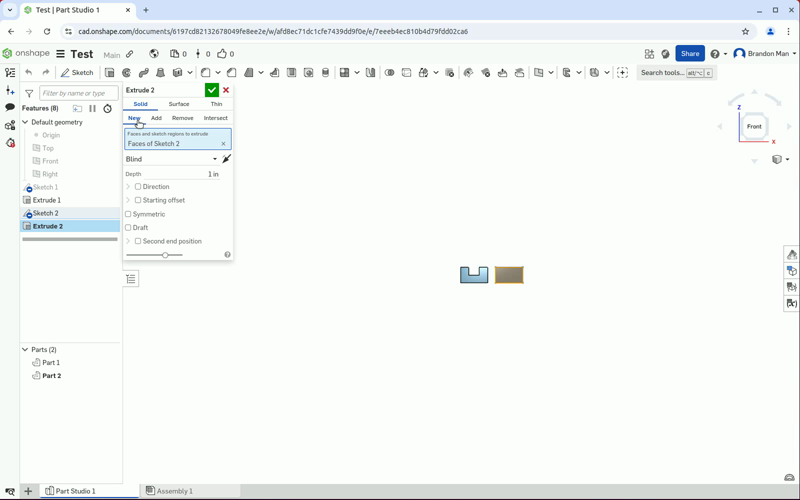
click(137, 120)
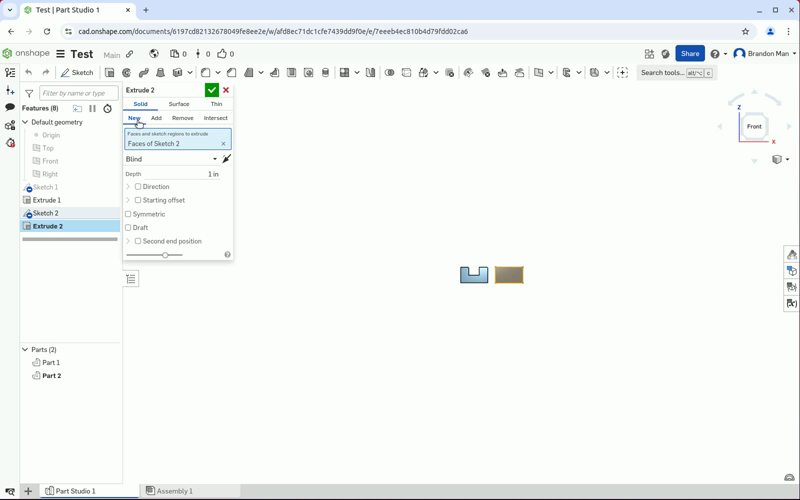
key(tab, 4)
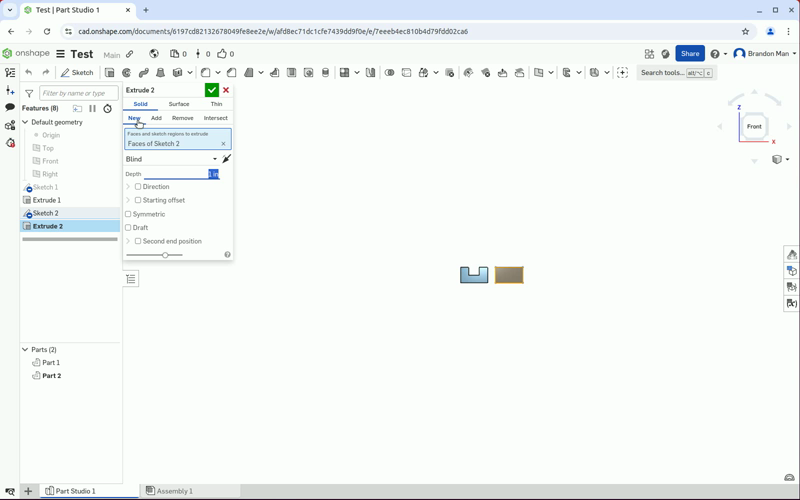
text(2.166)
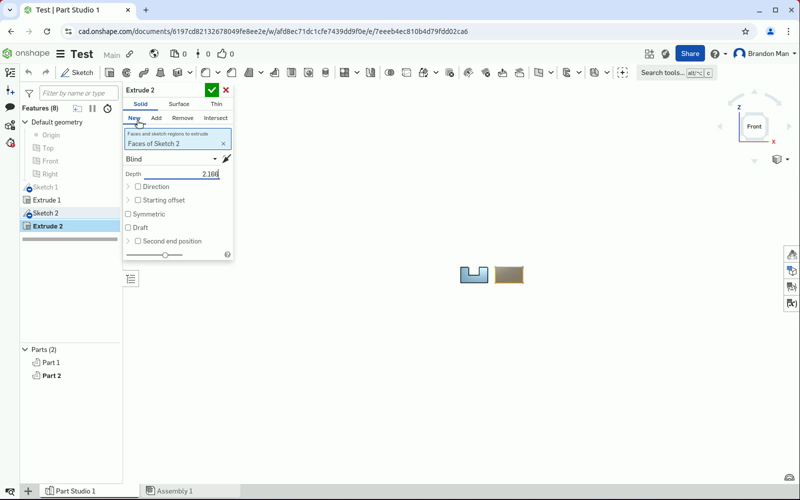
key(enter)
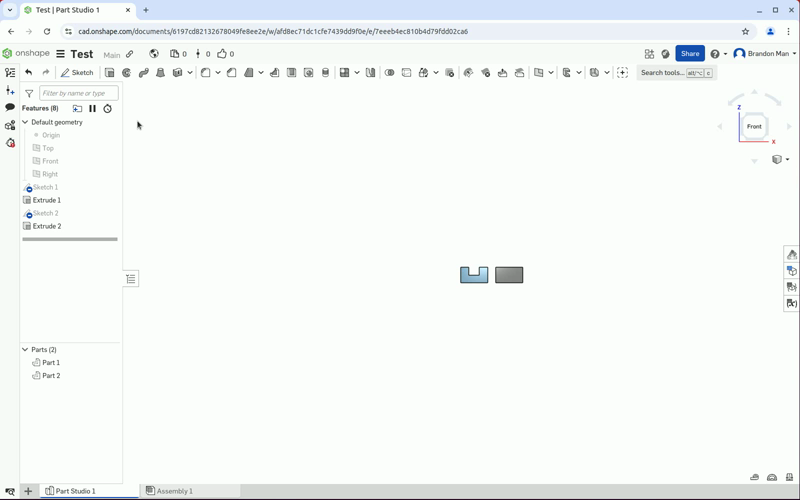
key(shift+h)
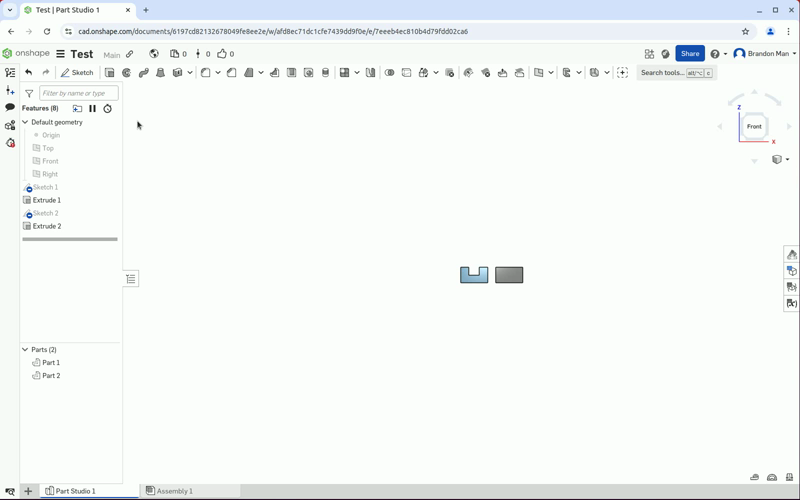
key(shift+h)
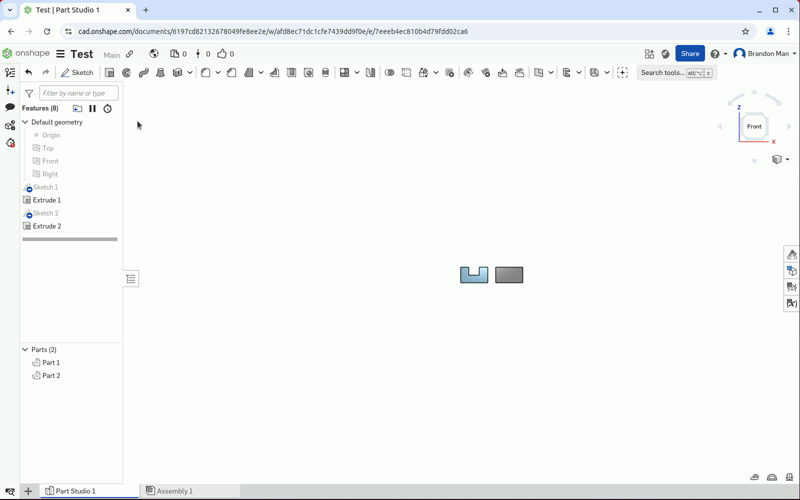
mouse_move(73, 189)
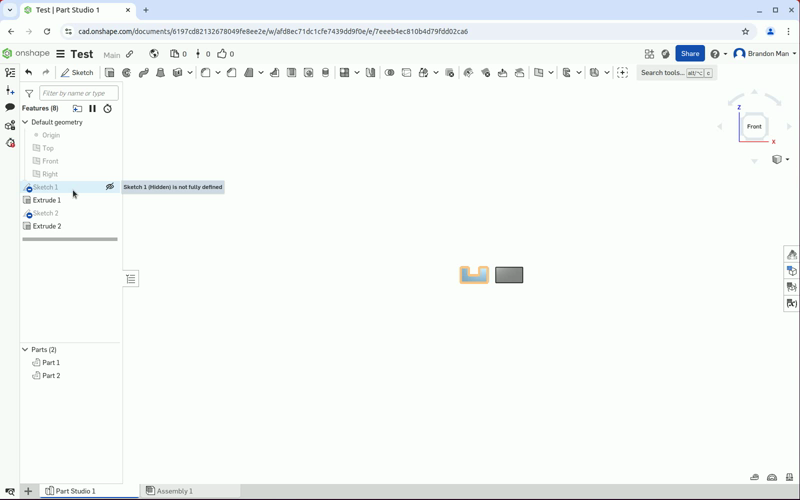
click(73, 189)
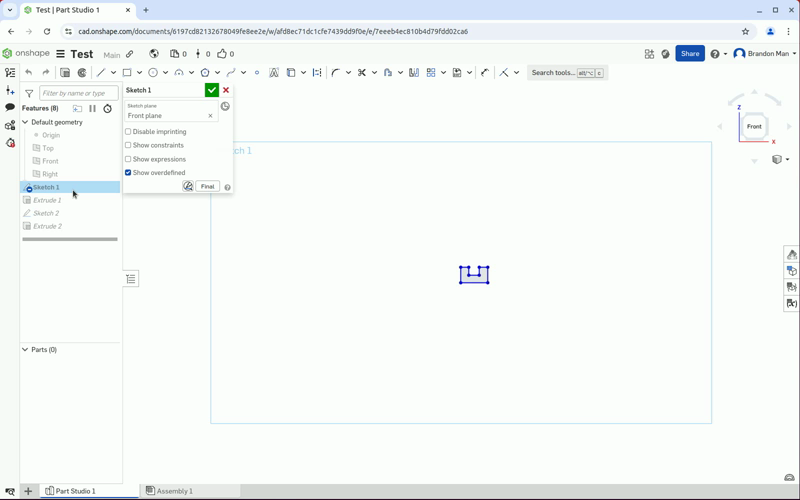
mouse_move(229, 92)
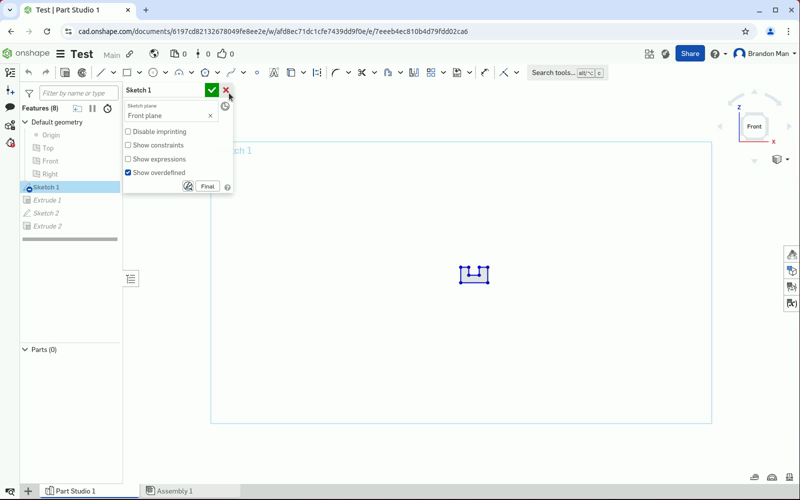
click(229, 92)
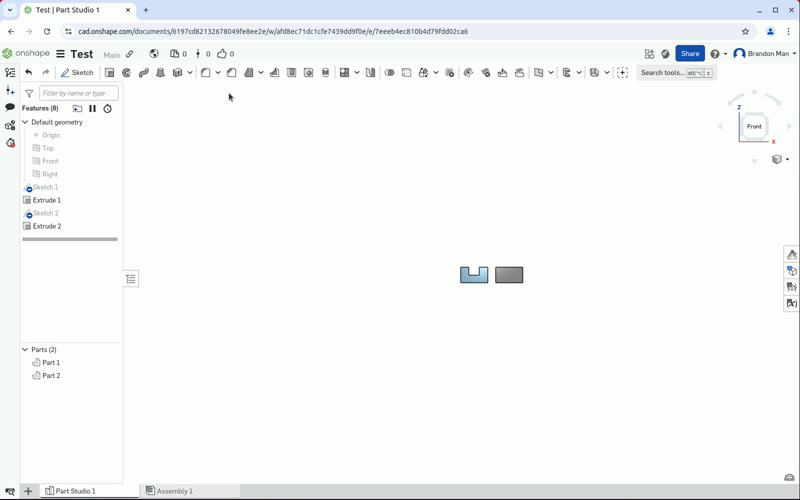
mouse_move(73, 352)
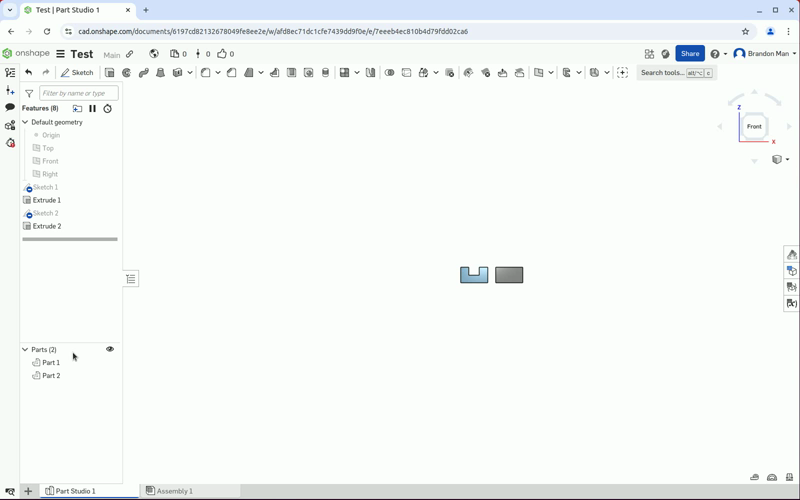
key(y)
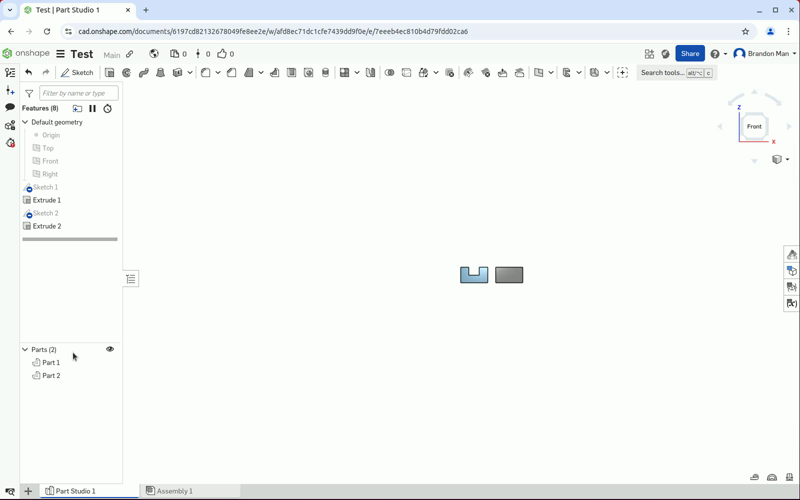
key(shift+p)
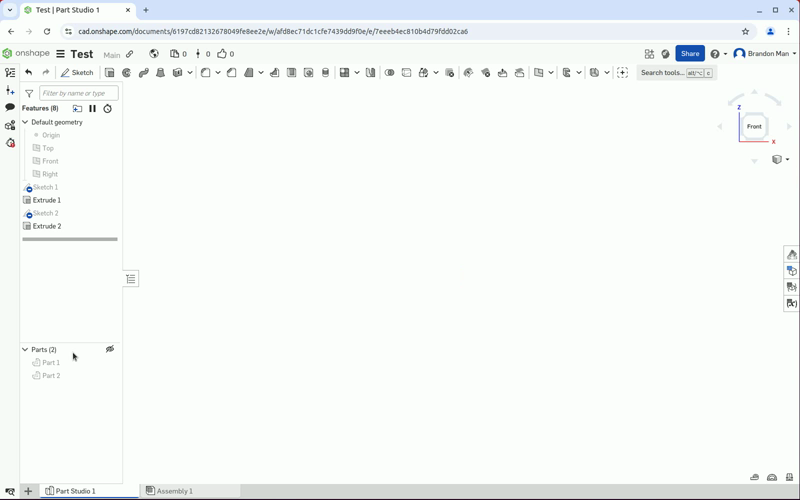
key(space)
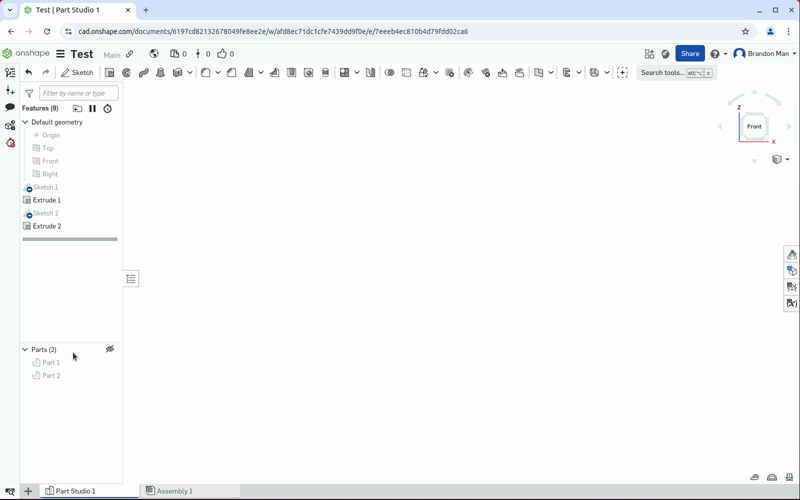
key_down(shift)
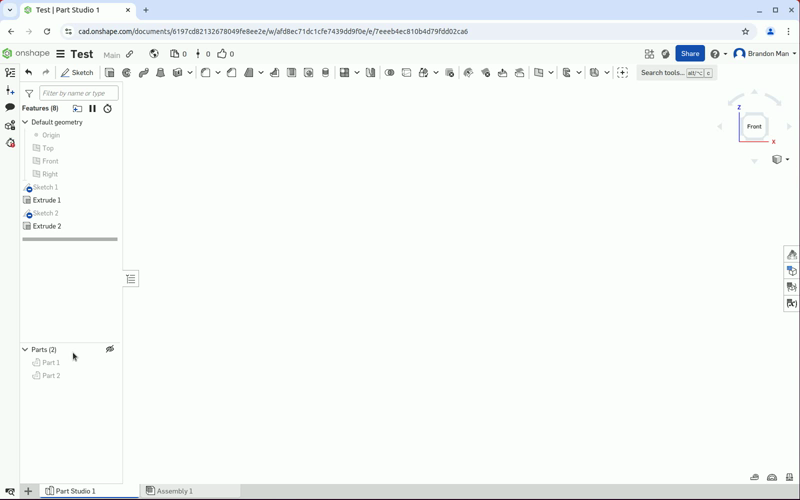
key(down)
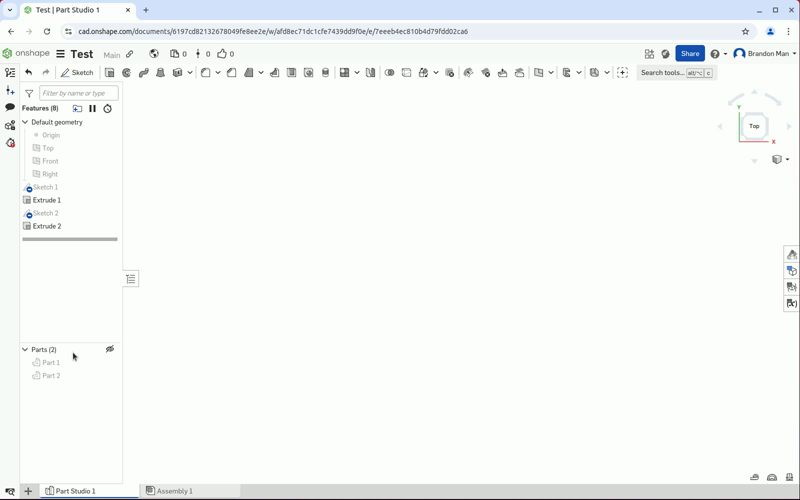
key_up(shift)
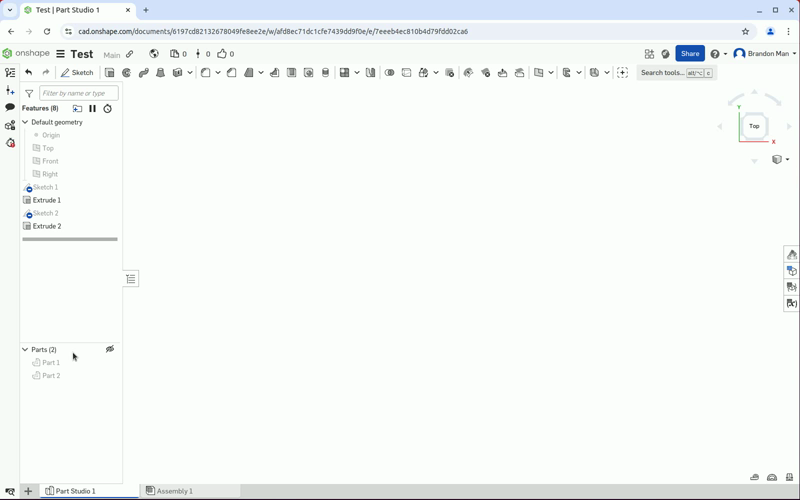
mouse_move(73, 352)
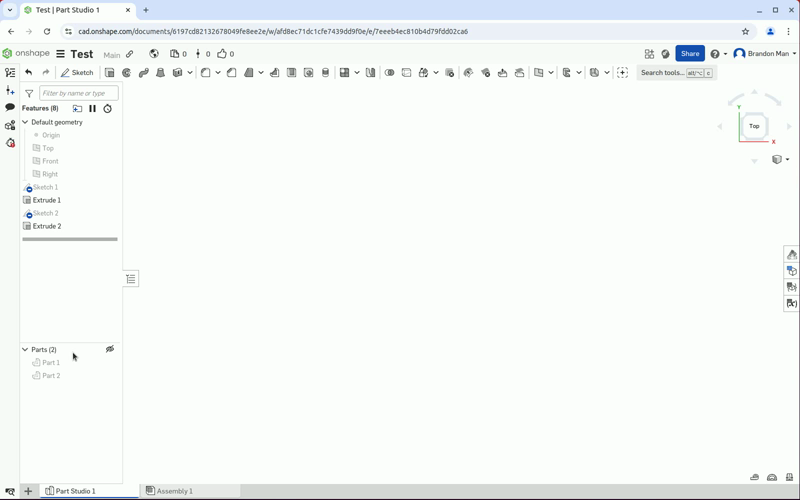
key(shift+y)
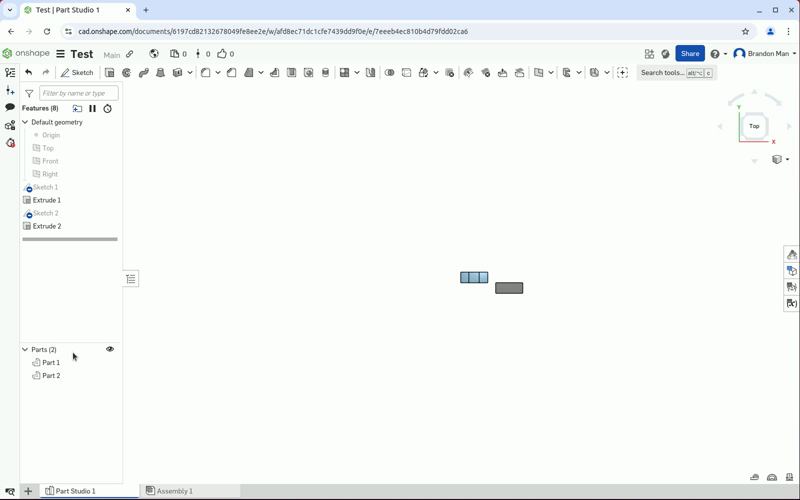
mouse_move(541, 75)
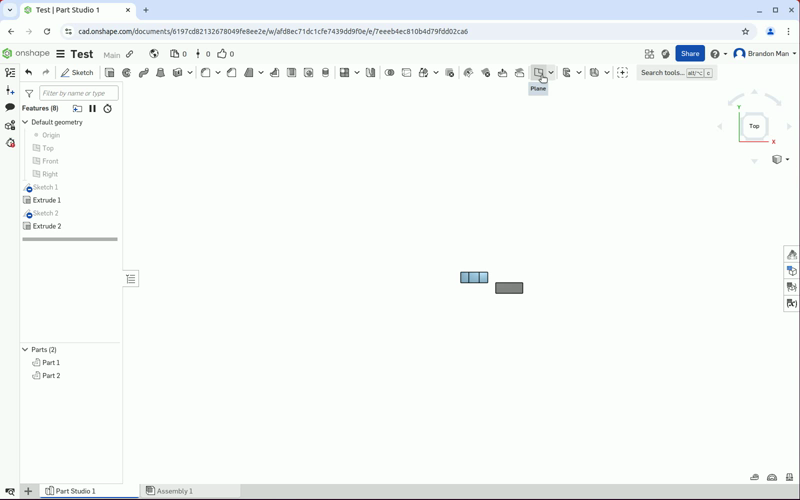
click(541, 75)
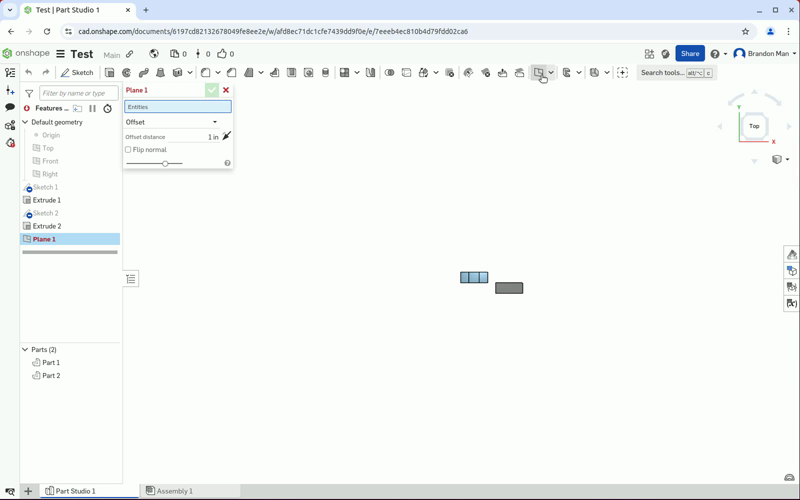
mouse_move(73, 150)
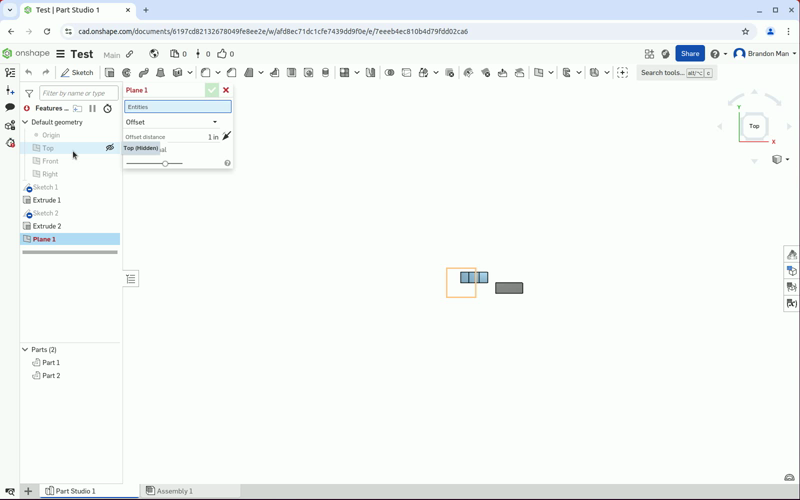
click(73, 150)
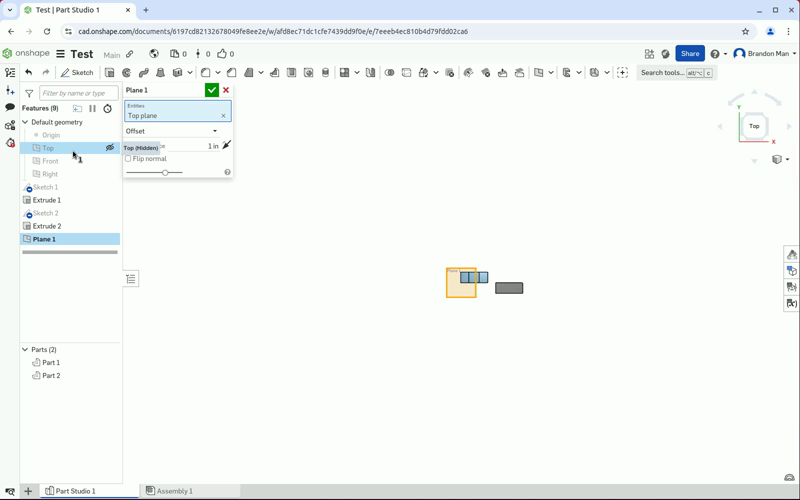
key(tab, 2)
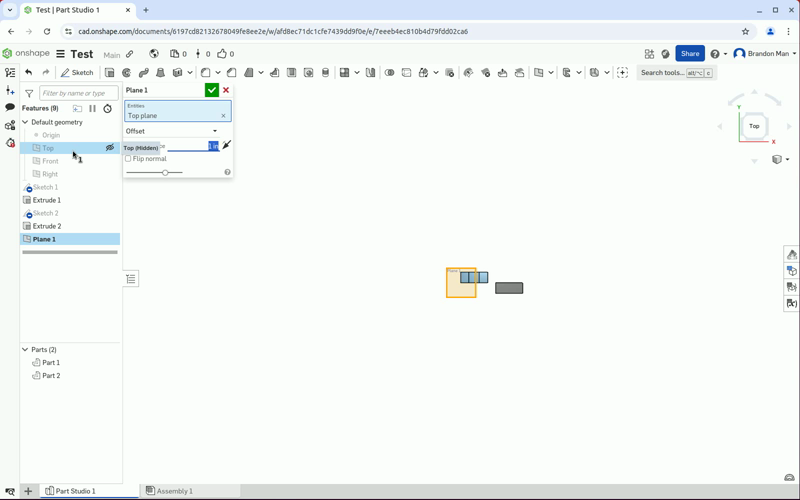
text(3.143)
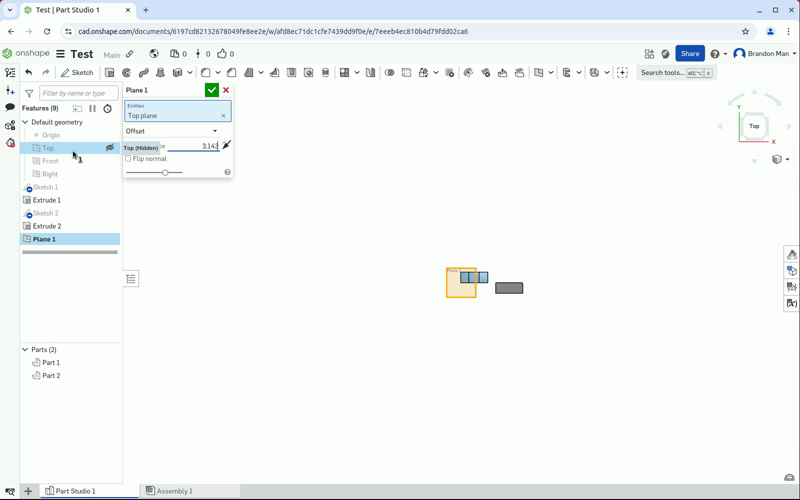
key(enter, 2)
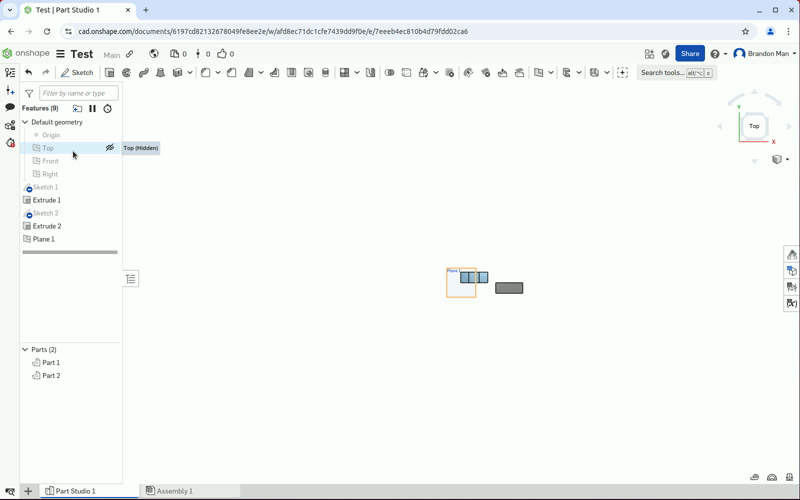
key(shift+s)
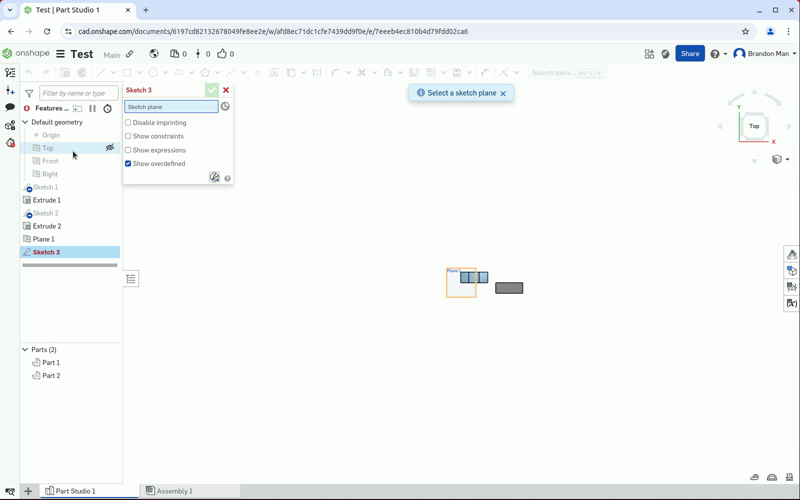
mouse_move(73, 241)
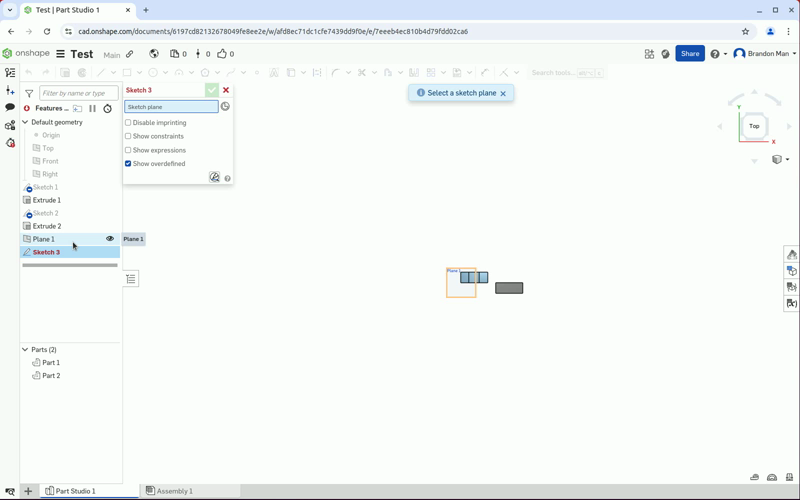
click(73, 241)
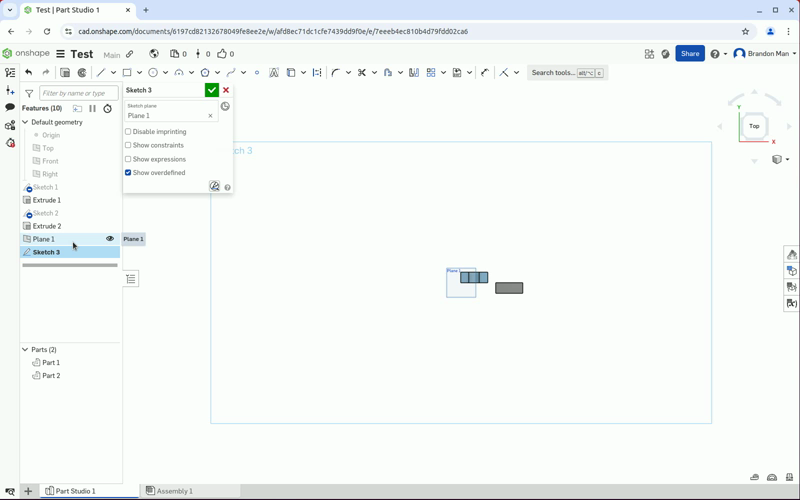
mouse_move(73, 352)
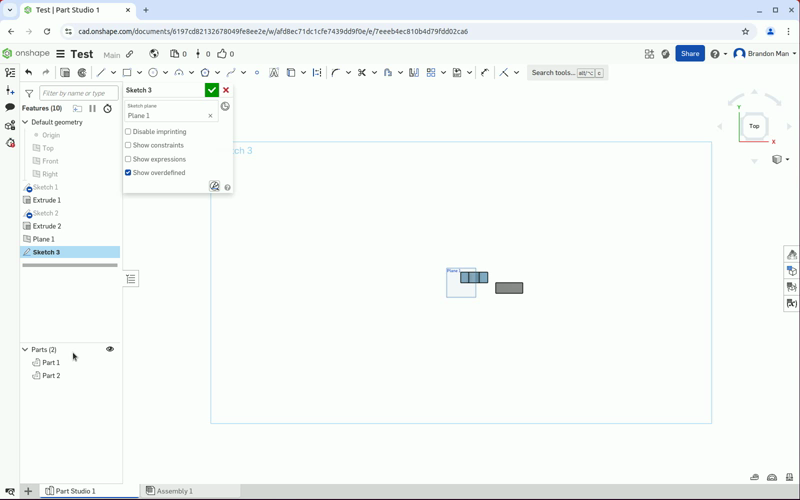
key(y)
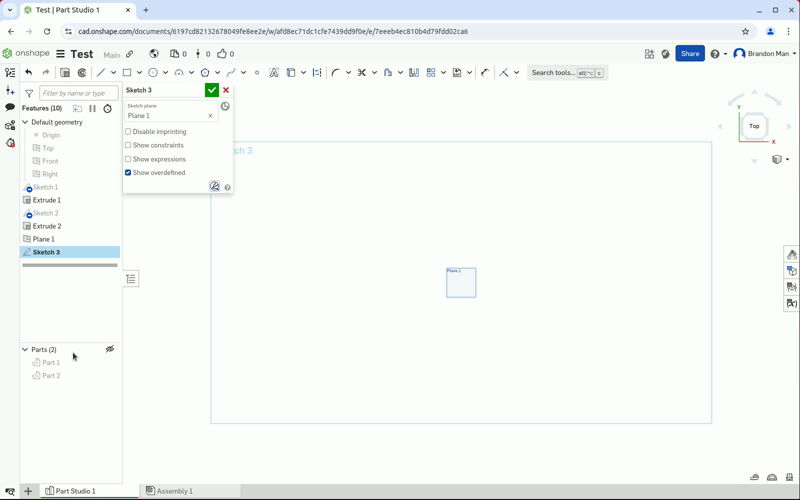
key(l)
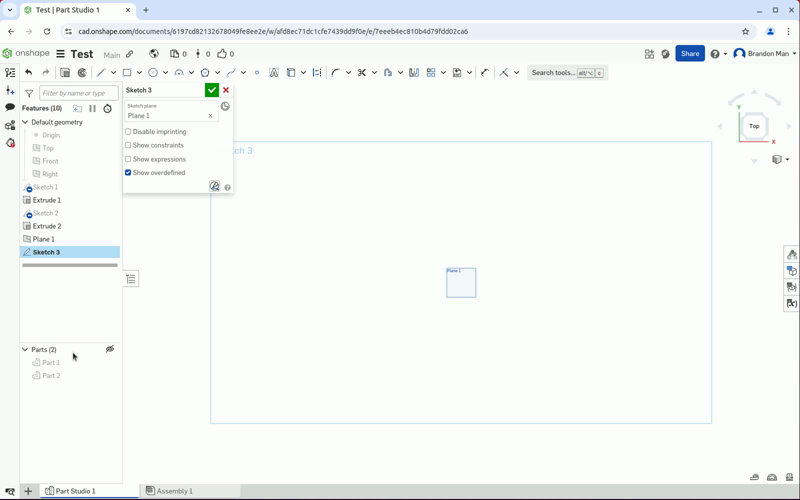
key_down(shift)
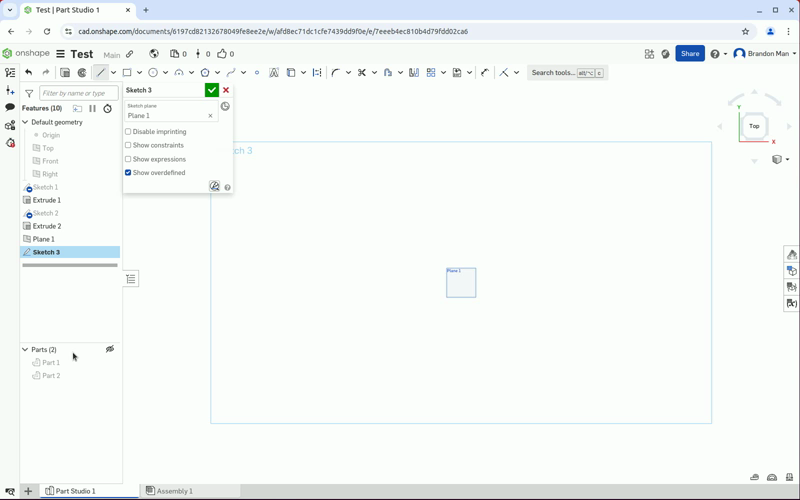
mouse_move(508, 293)
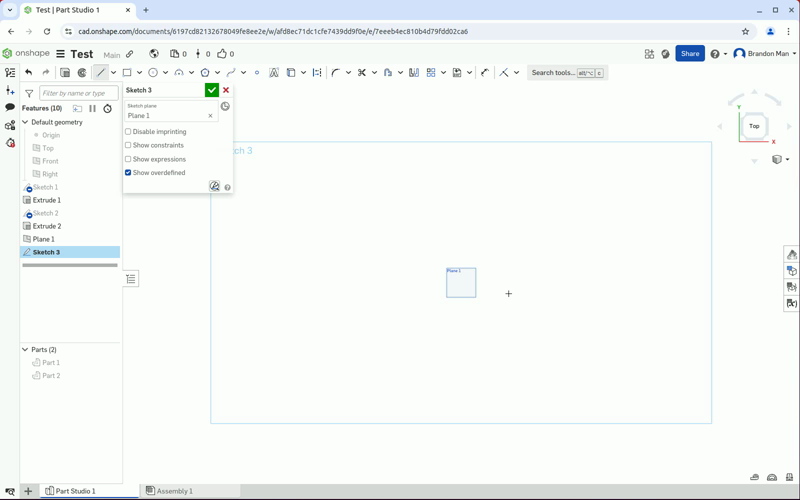
click(508, 293)
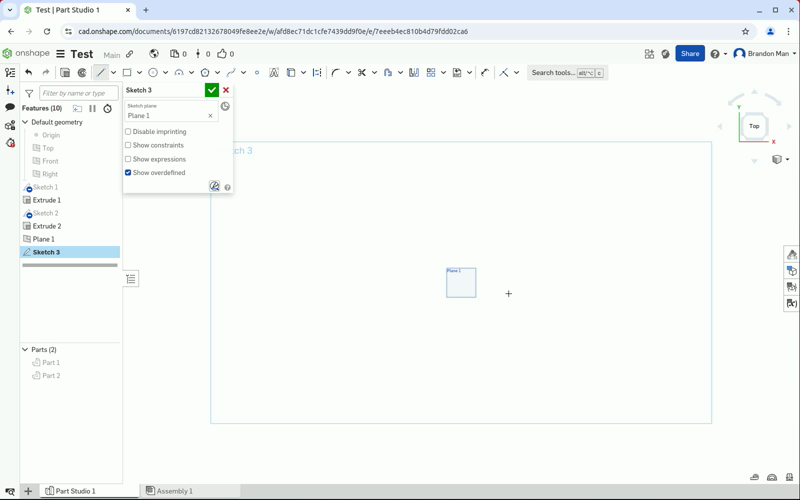
key_up(shift)
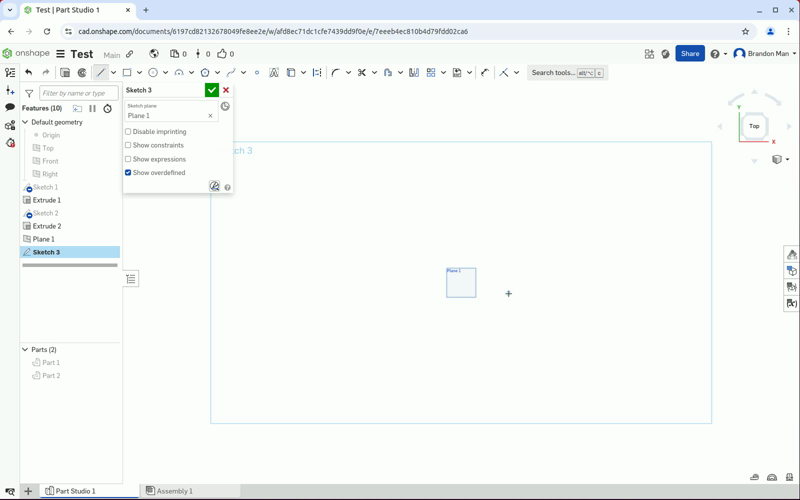
key_down(shift)
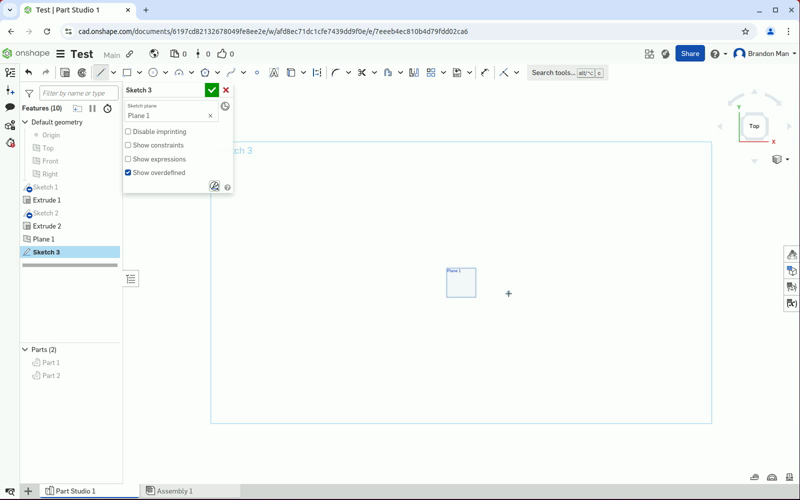
mouse_move(538, 293)
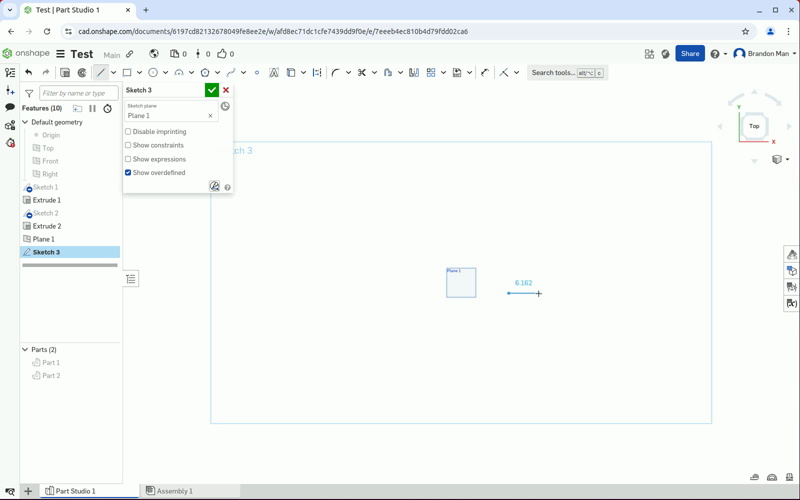
mouse_move(522, 293)
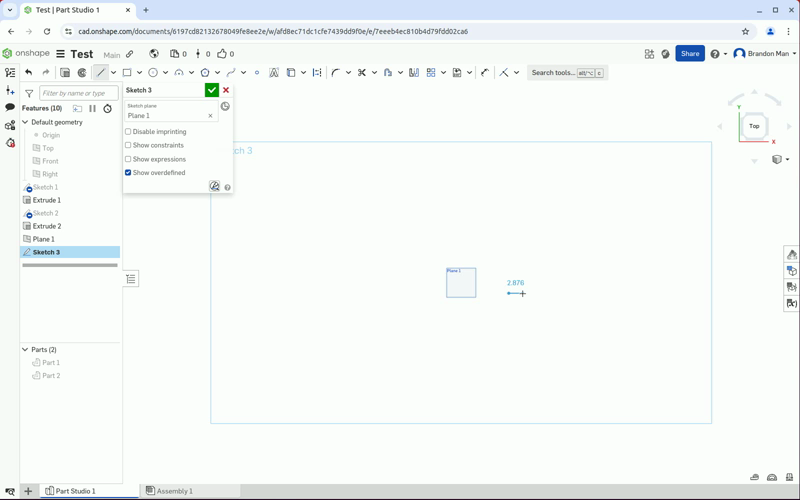
click(522, 293)
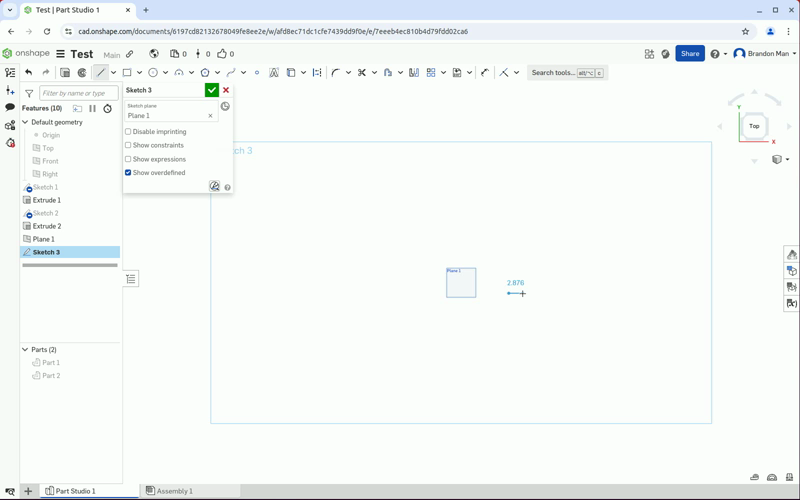
key_up(shift)
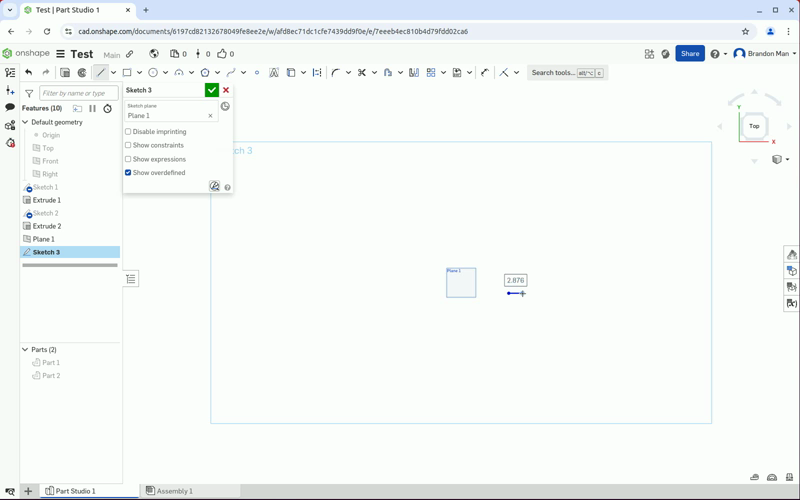
key_down(shift)
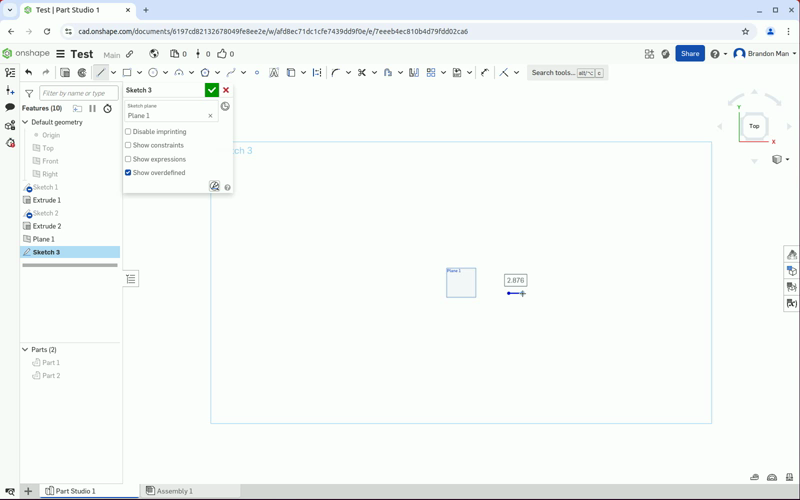
mouse_move(552, 293)
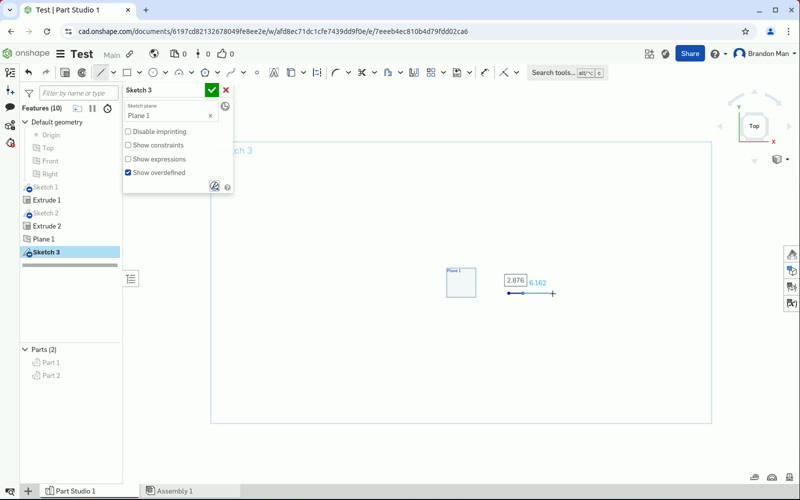
mouse_move(522, 287)
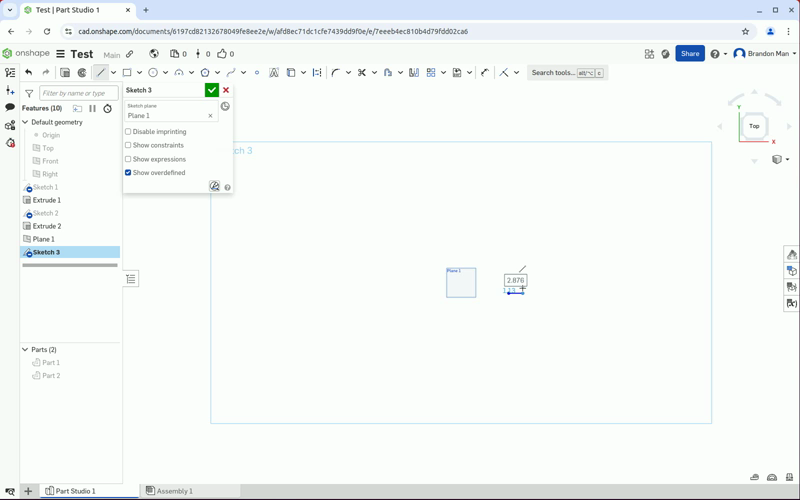
scroll(6)
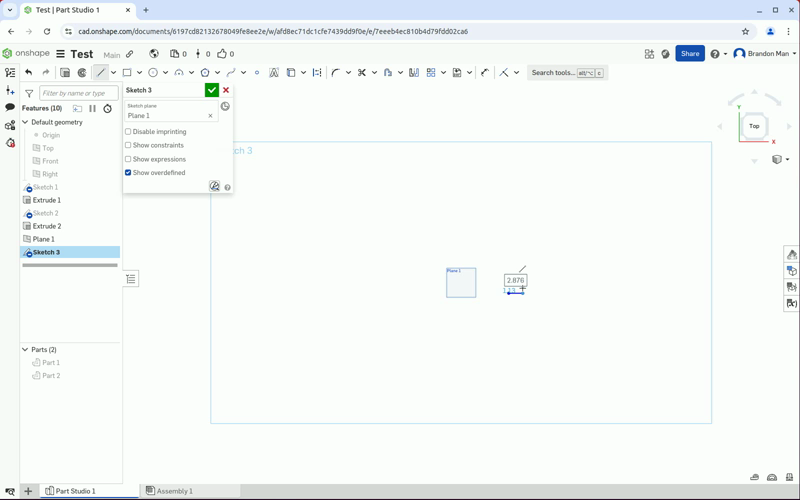
scroll(6)
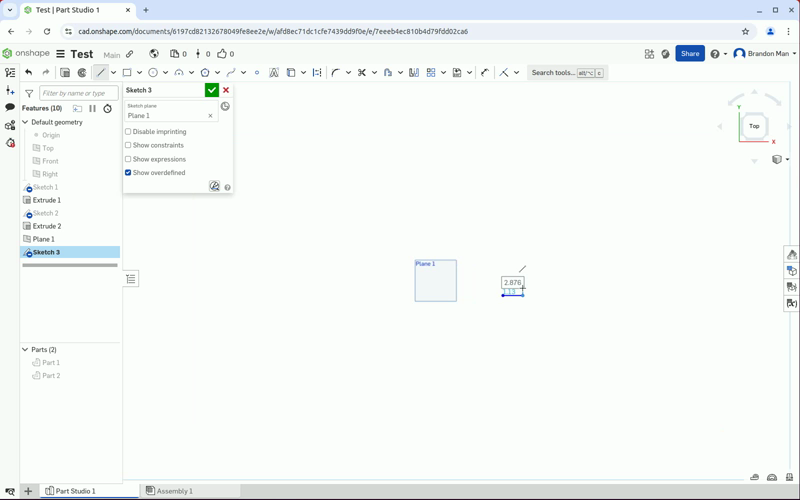
scroll(6)
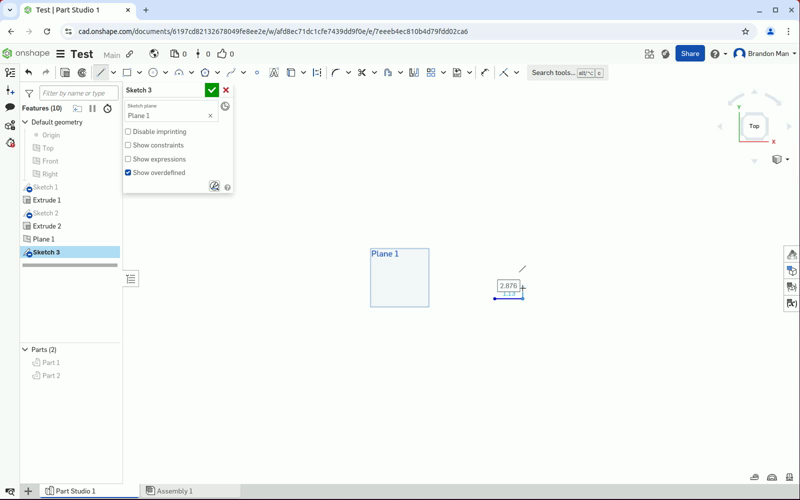
scroll(6)
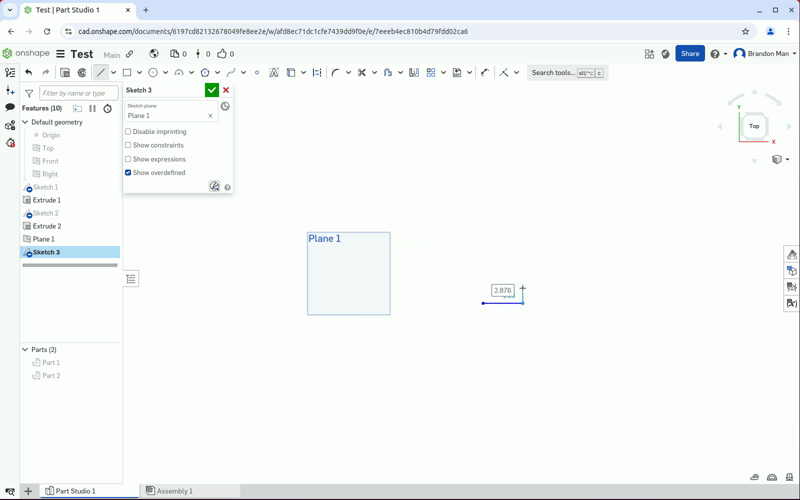
scroll(6)
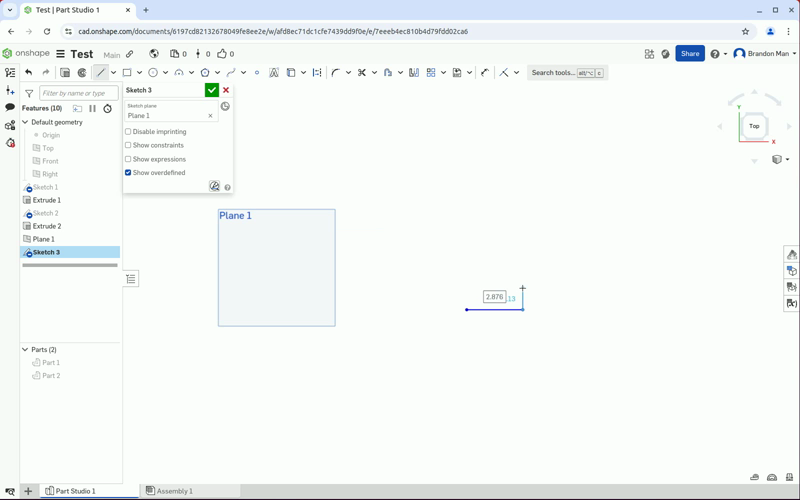
scroll(6)
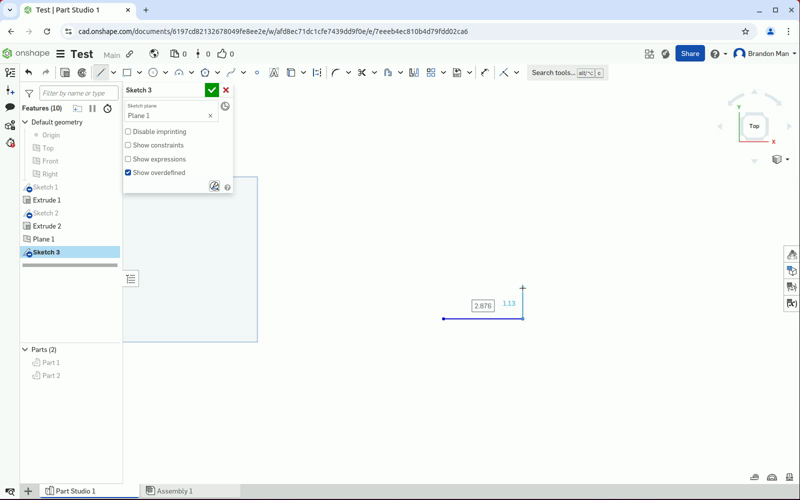
scroll(6)
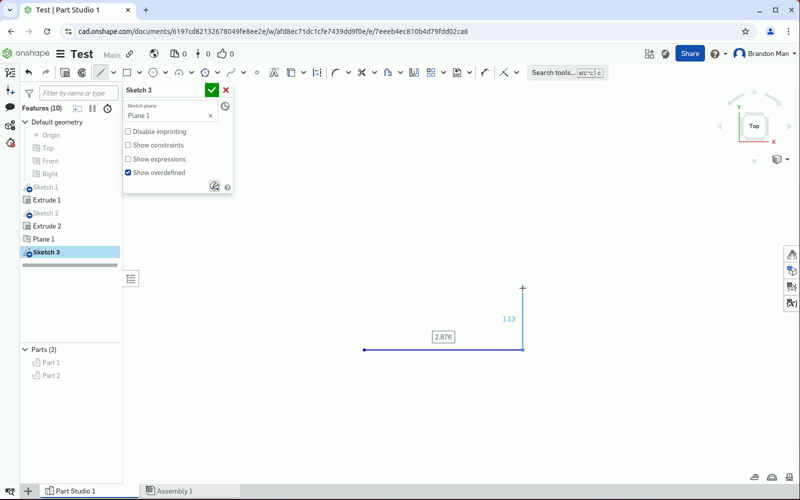
click(522, 287)
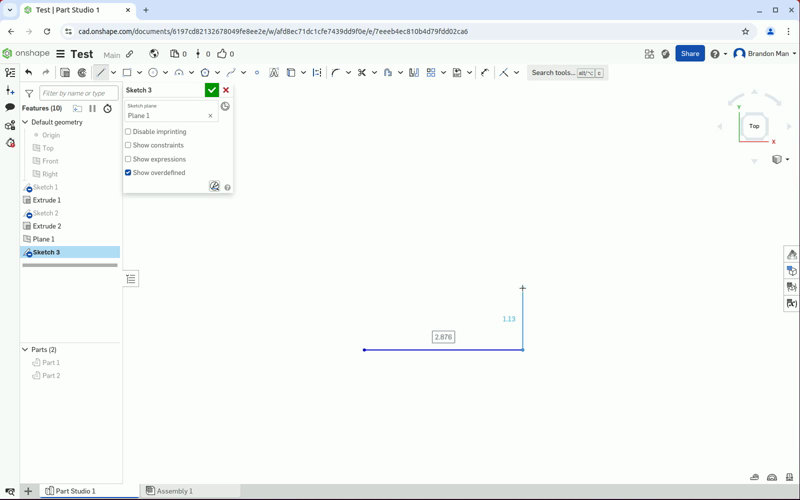
scroll(-6)
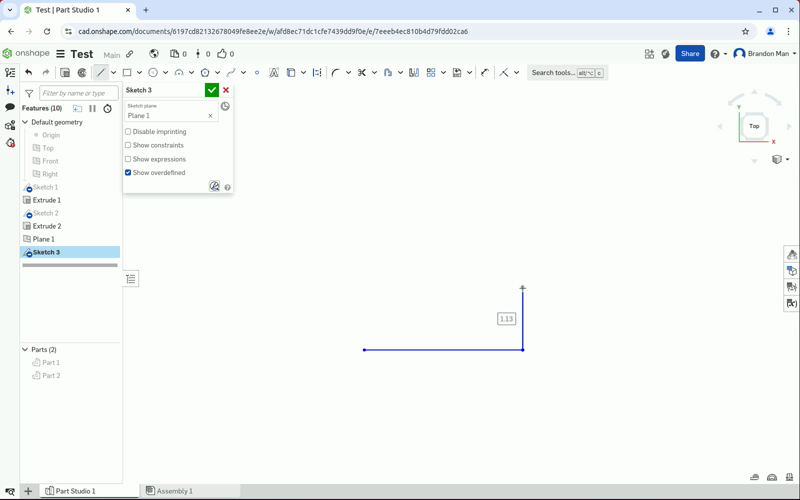
scroll(-6)
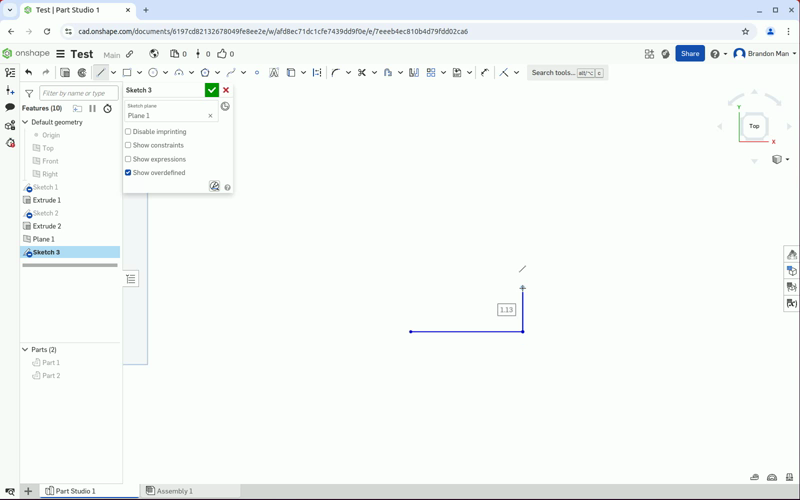
scroll(-6)
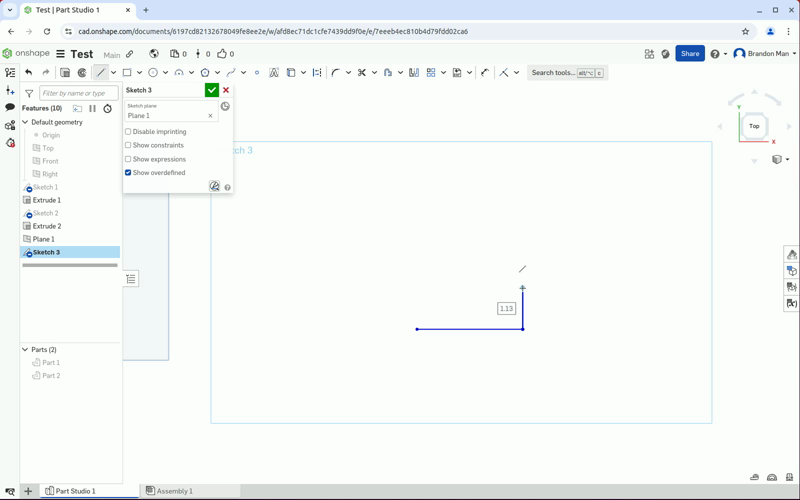
scroll(-6)
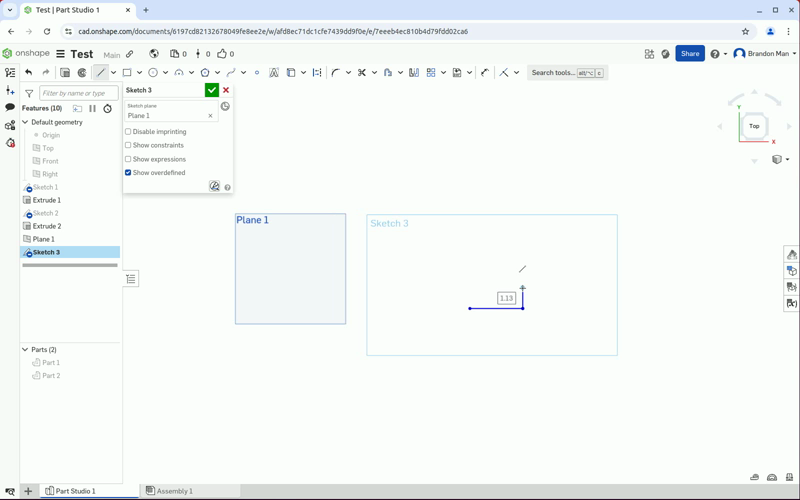
scroll(-6)
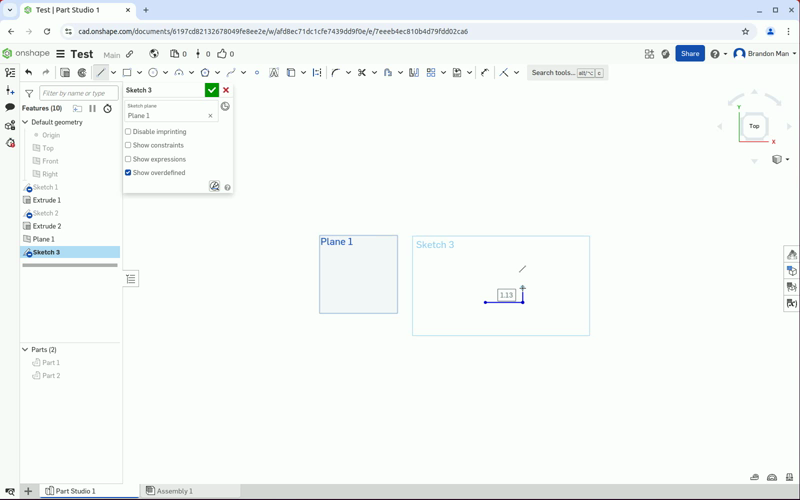
scroll(-6)
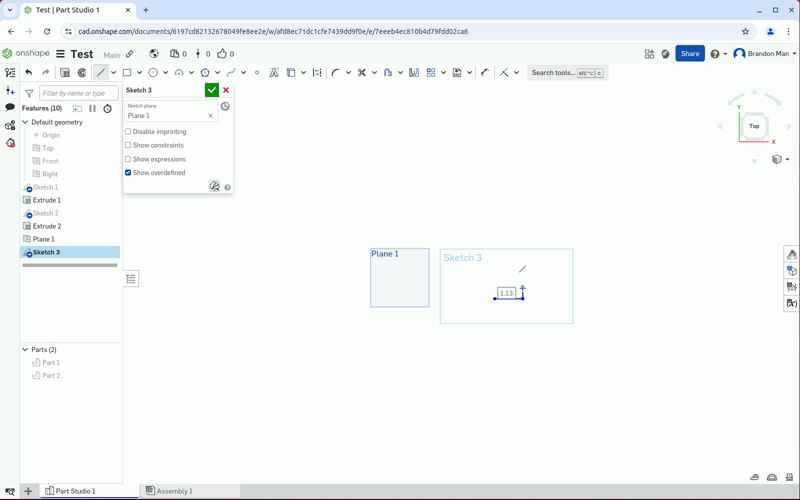
scroll(-6)
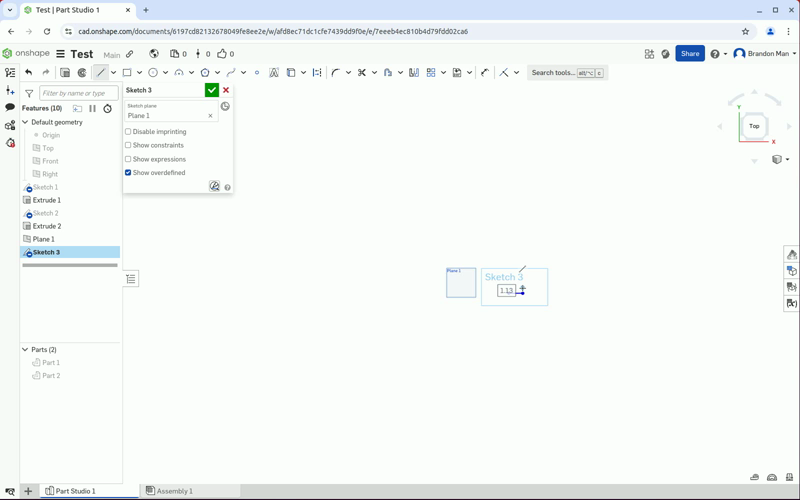
key_up(shift)
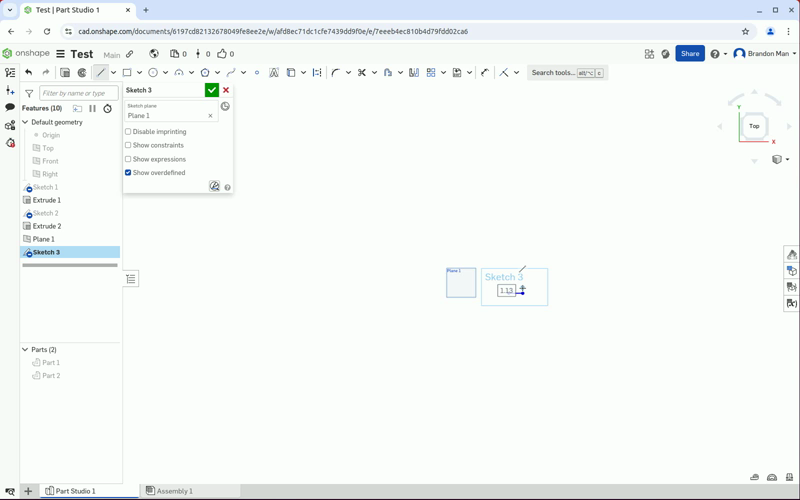
key_down(shift)
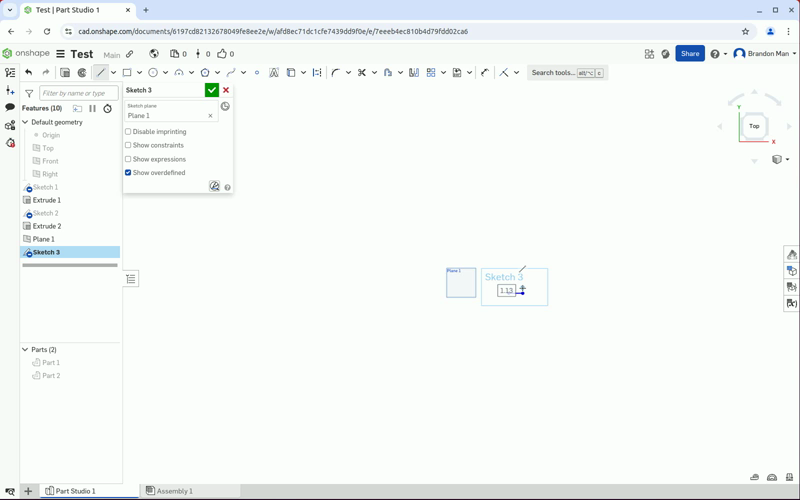
mouse_move(552, 287)
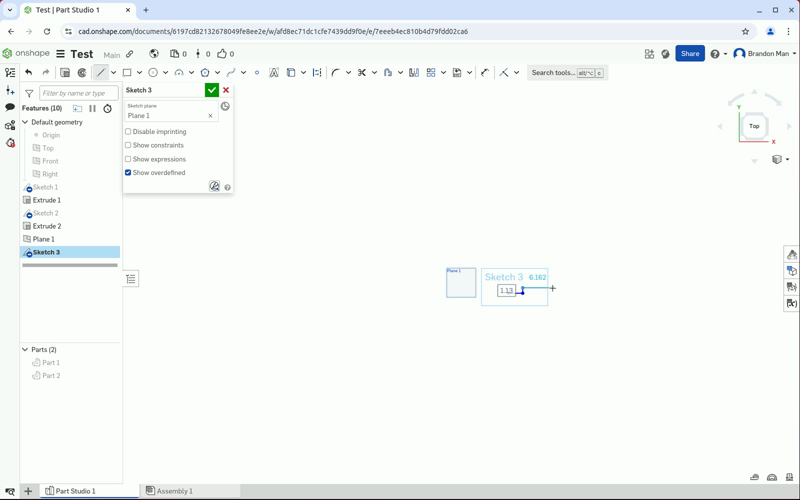
mouse_move(508, 287)
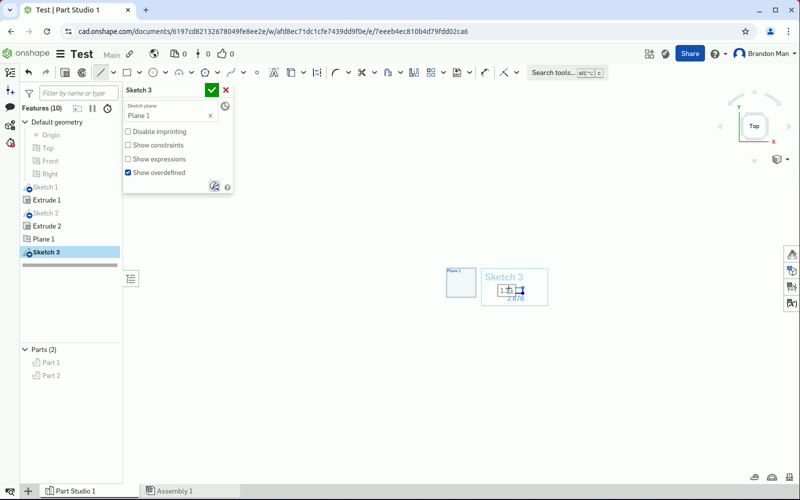
click(508, 287)
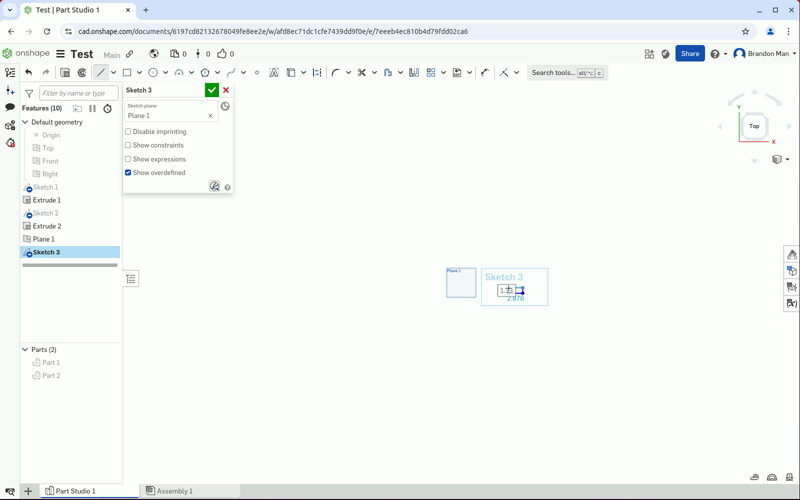
key_up(shift)
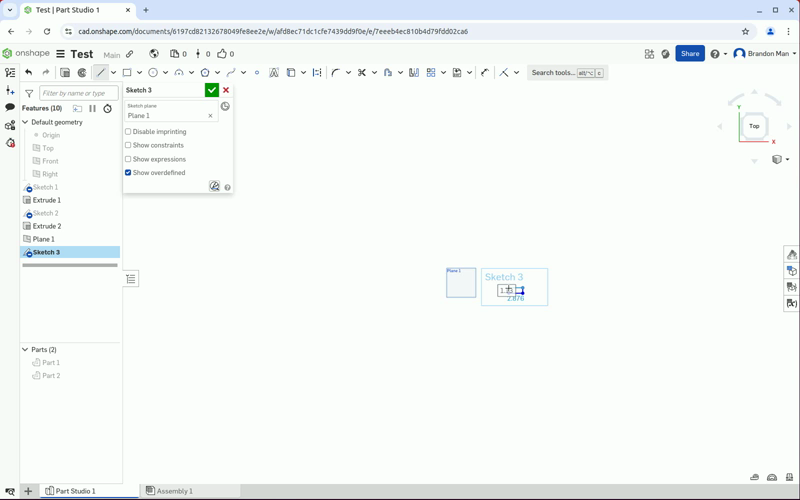
mouse_move(538, 287)
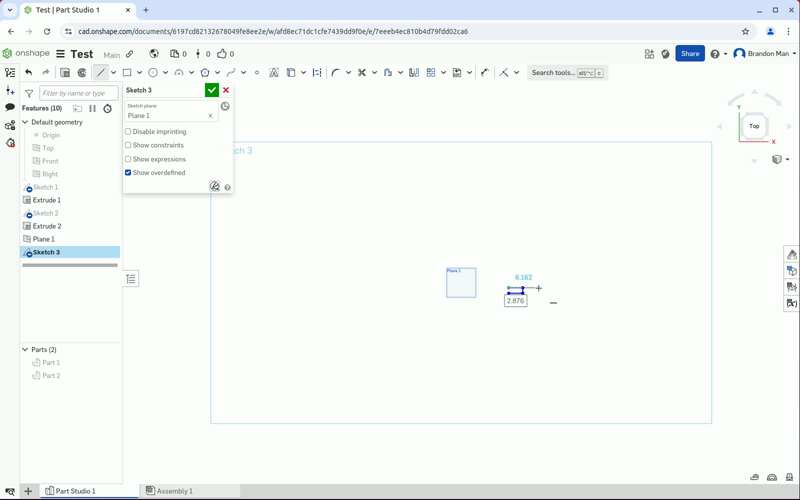
key_down(shift)
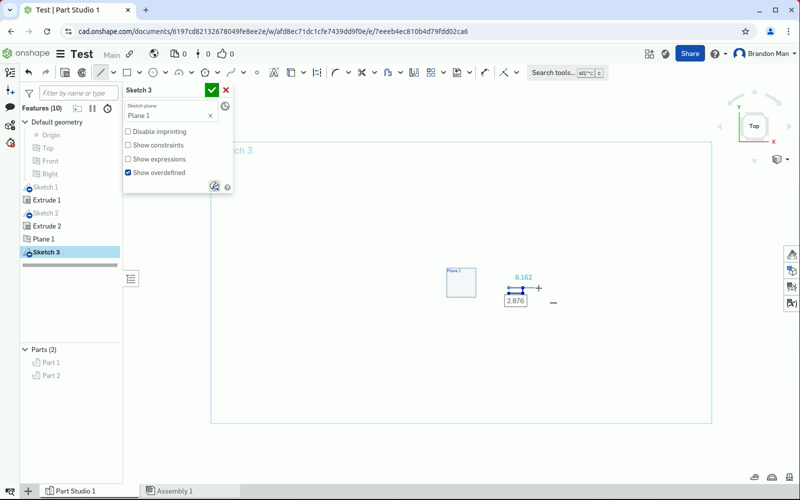
mouse_move(508, 293)
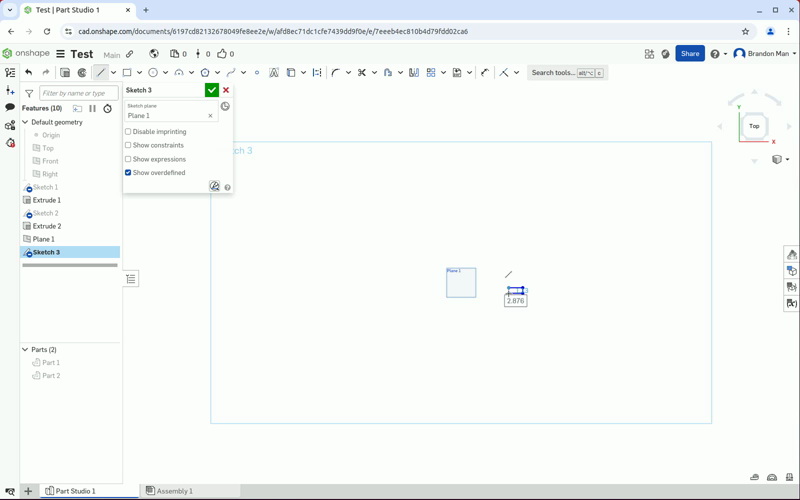
scroll(6)
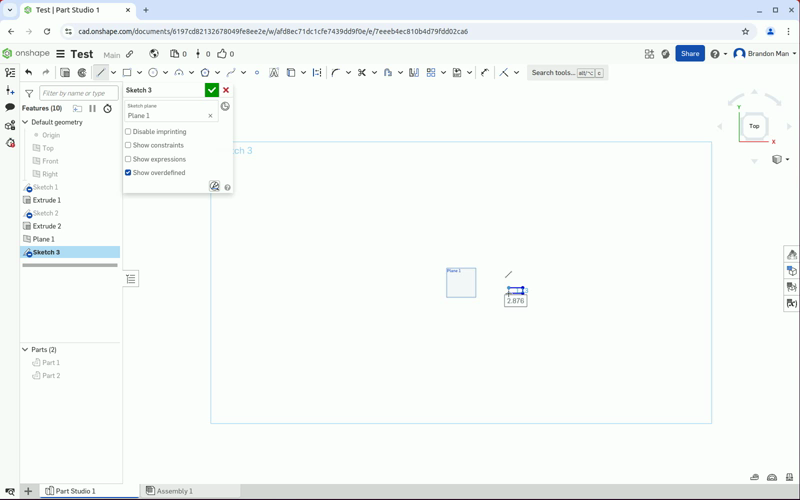
scroll(6)
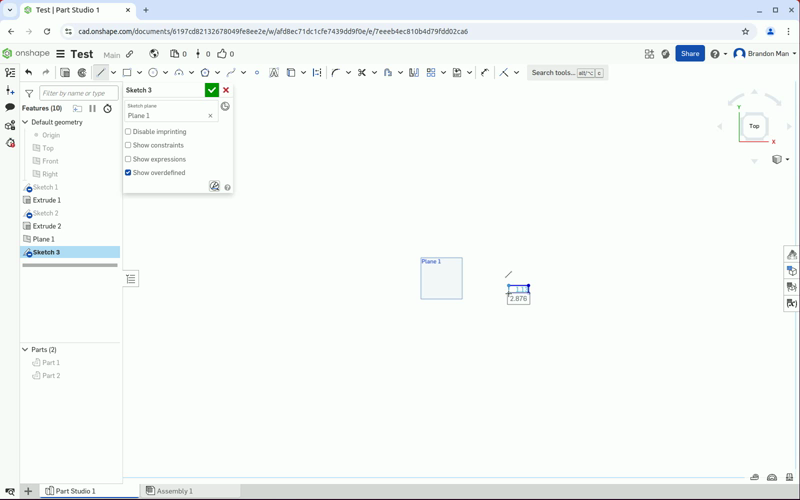
scroll(6)
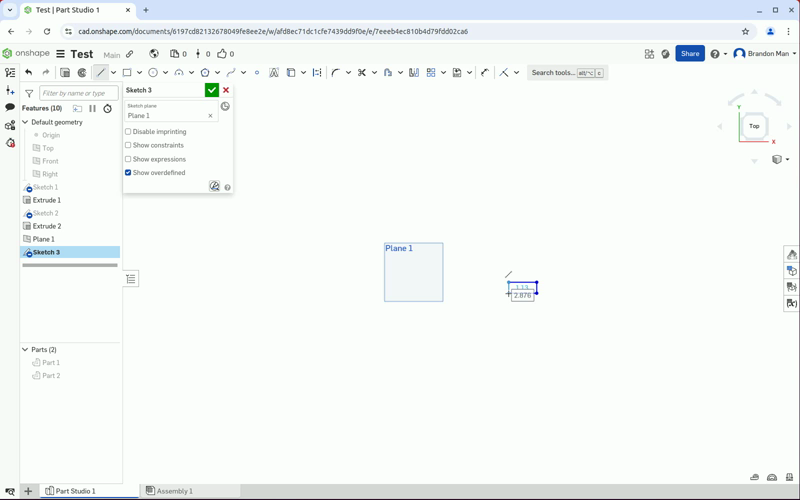
scroll(6)
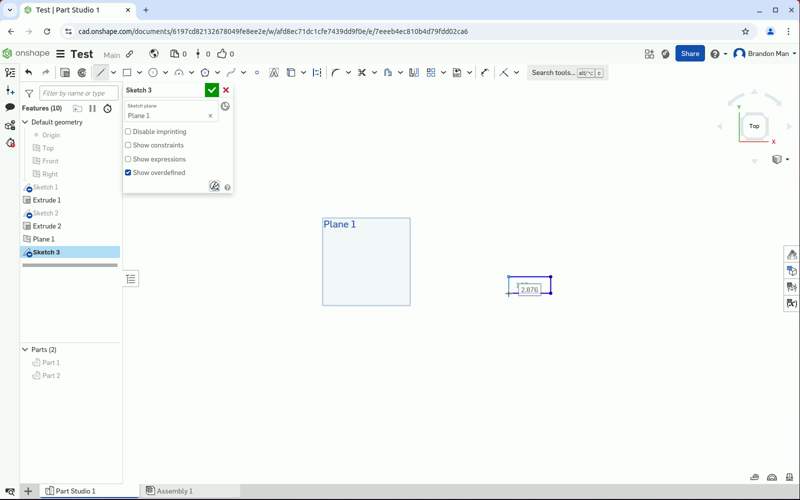
scroll(6)
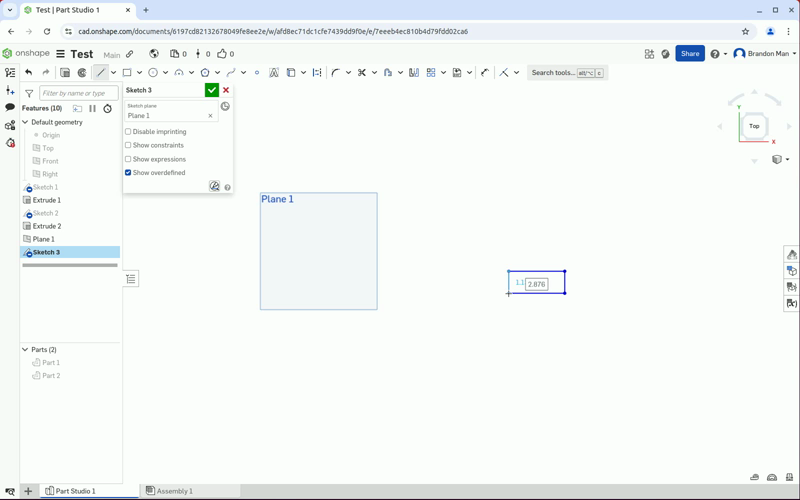
scroll(6)
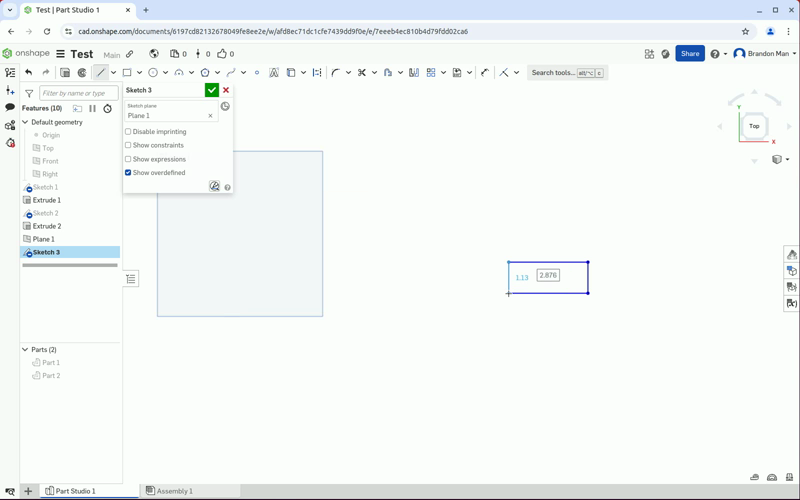
scroll(6)
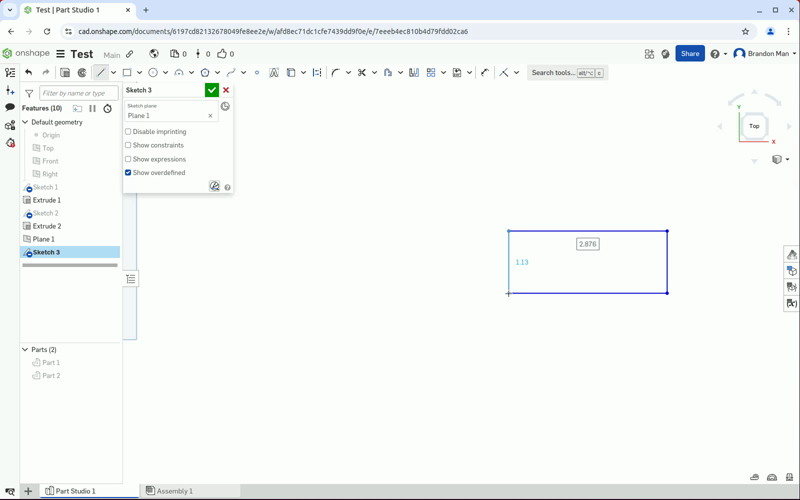
key_up(shift)
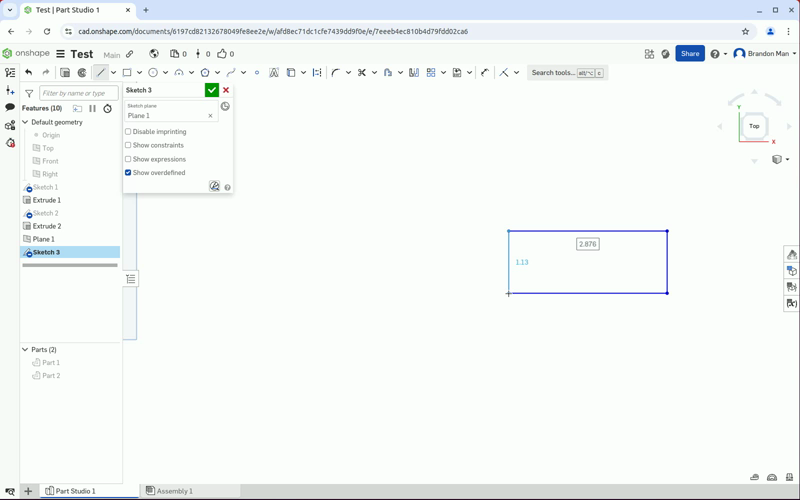
click(508, 293)
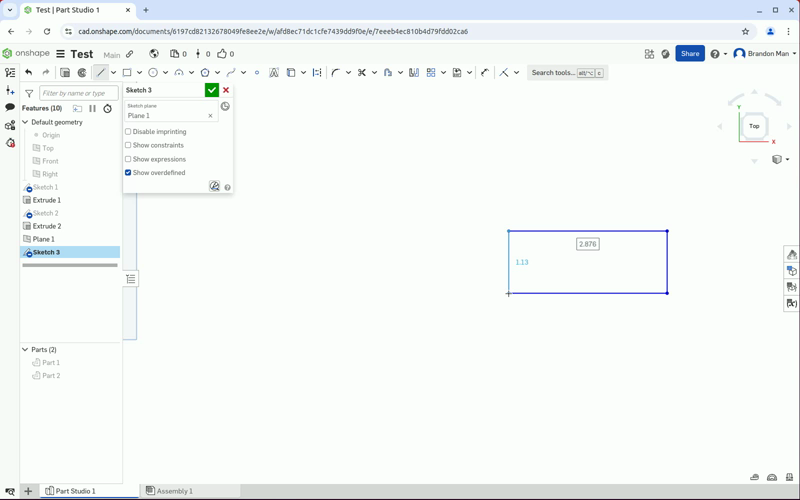
scroll(-6)
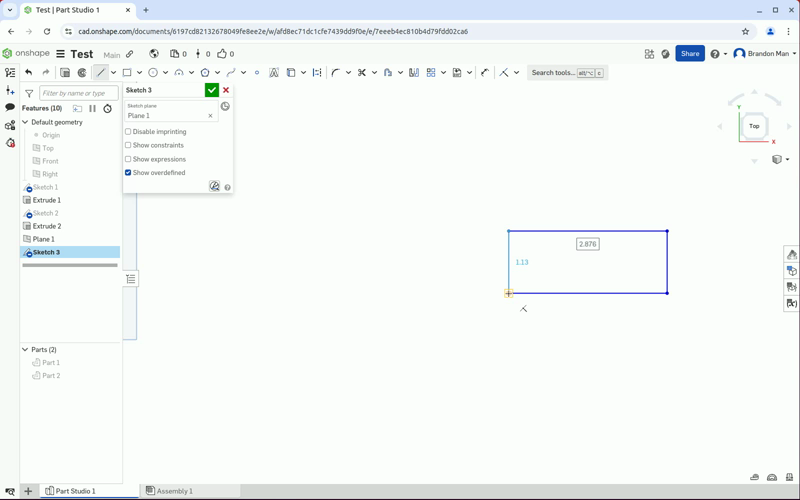
scroll(-6)
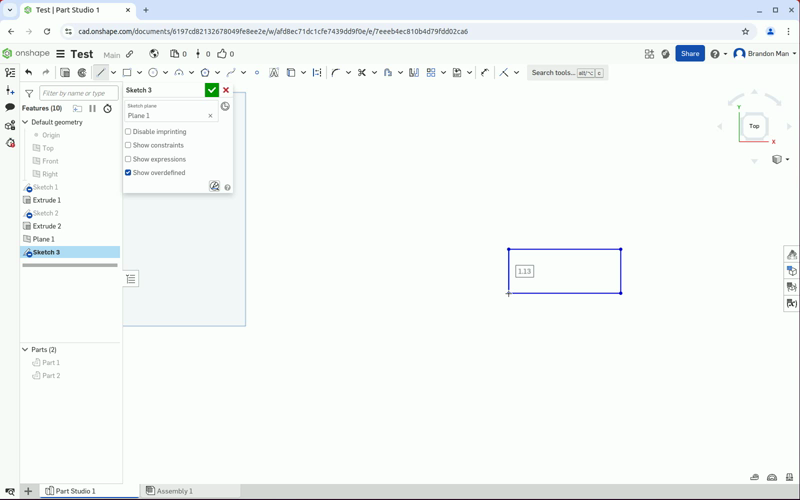
scroll(-6)
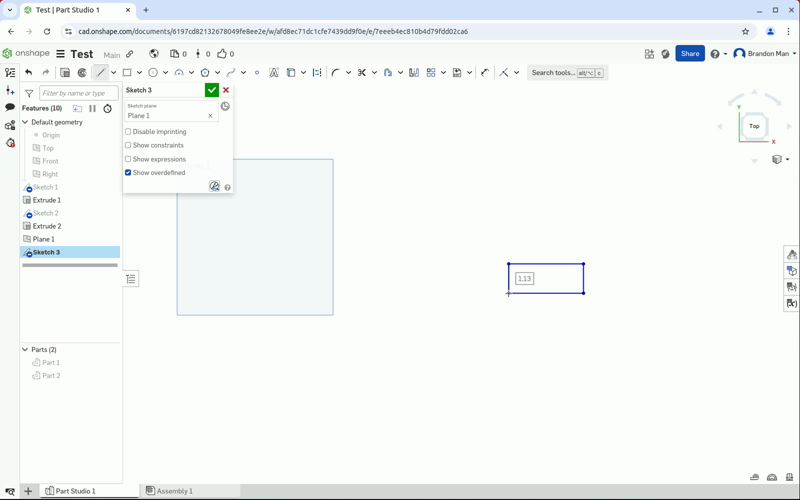
scroll(-6)
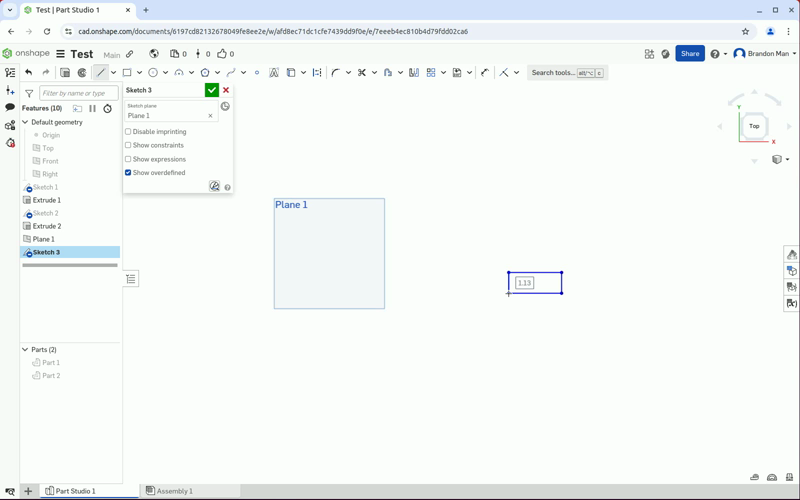
scroll(-6)
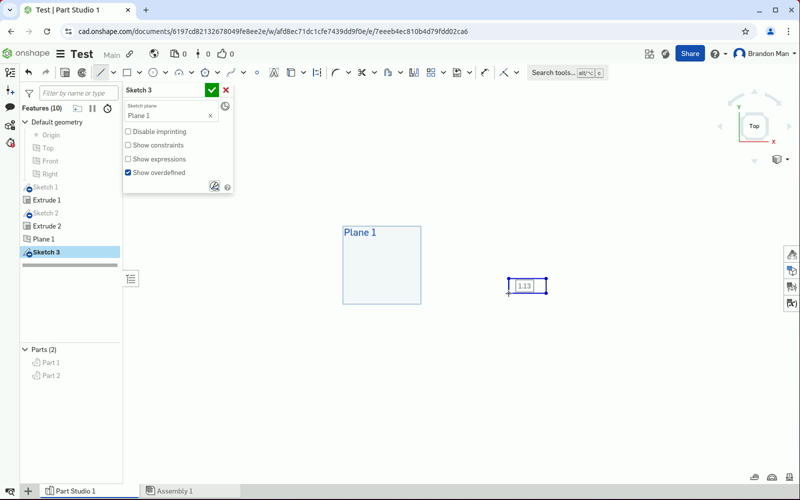
scroll(-6)
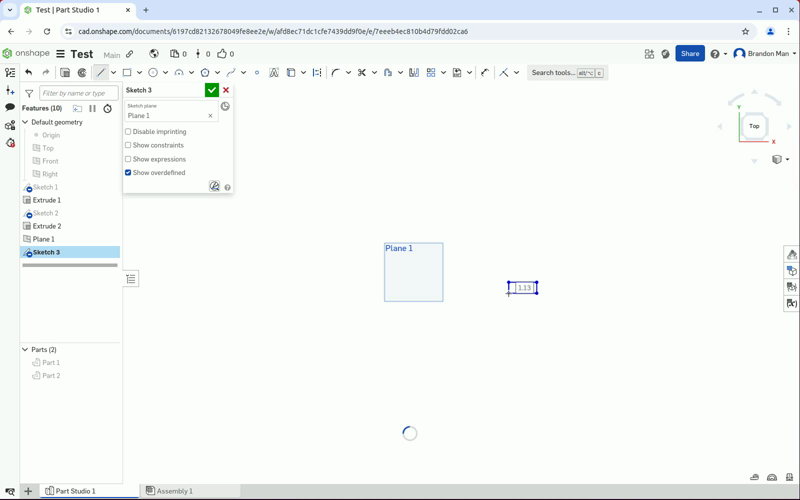
scroll(-6)
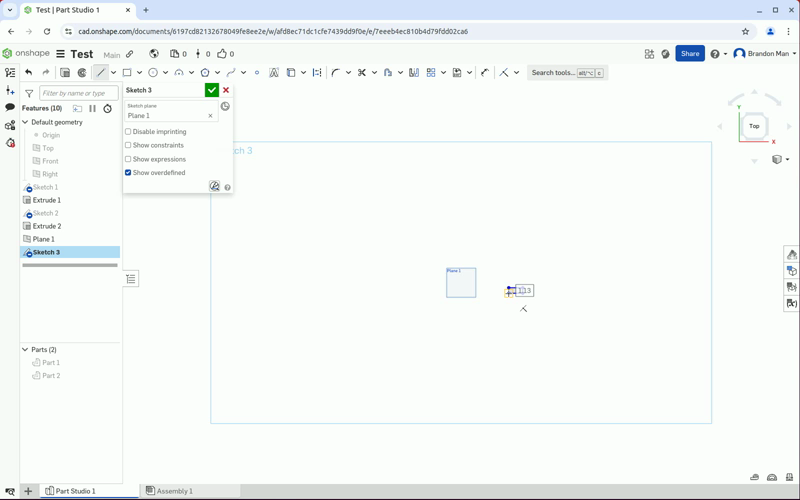
key(esc)
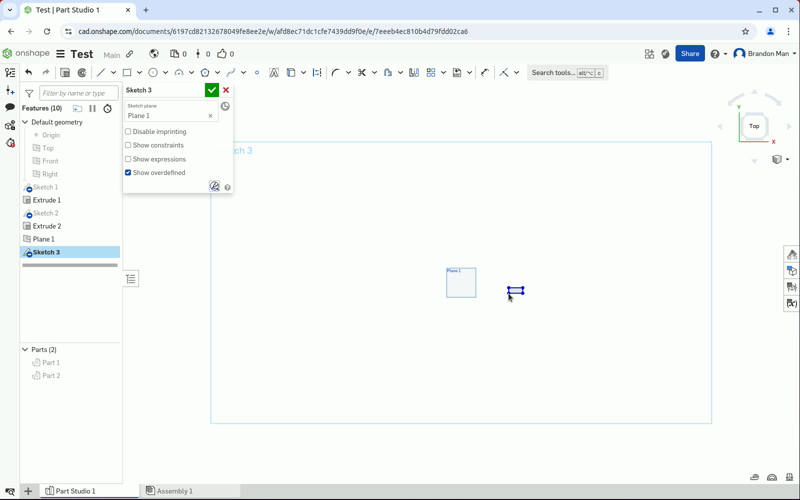
mouse_move(519, 291)
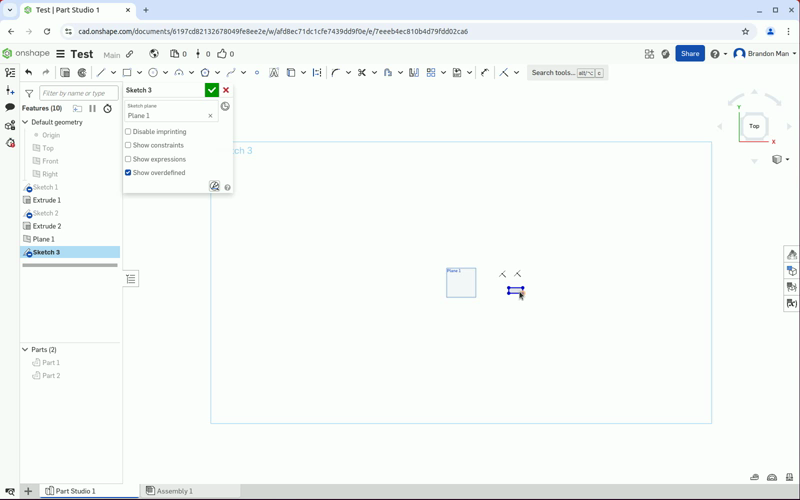
scroll(6)
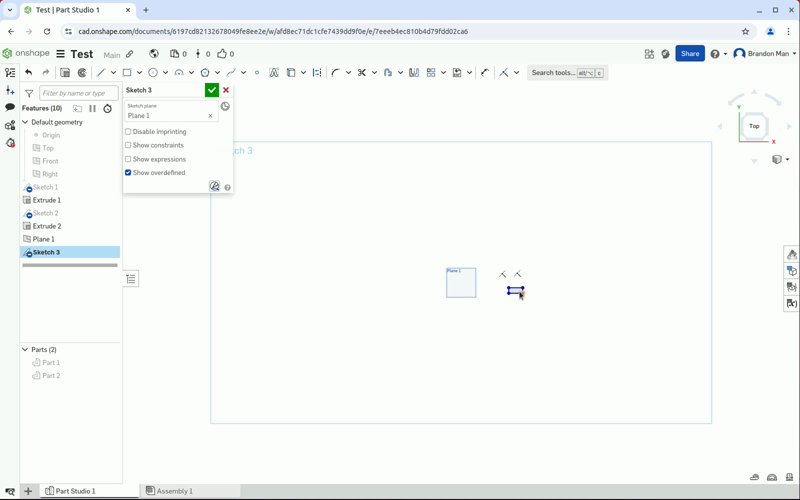
scroll(6)
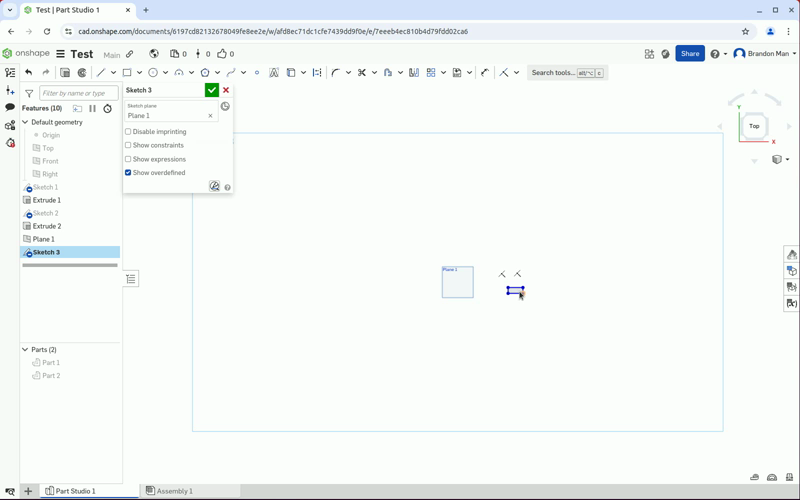
scroll(6)
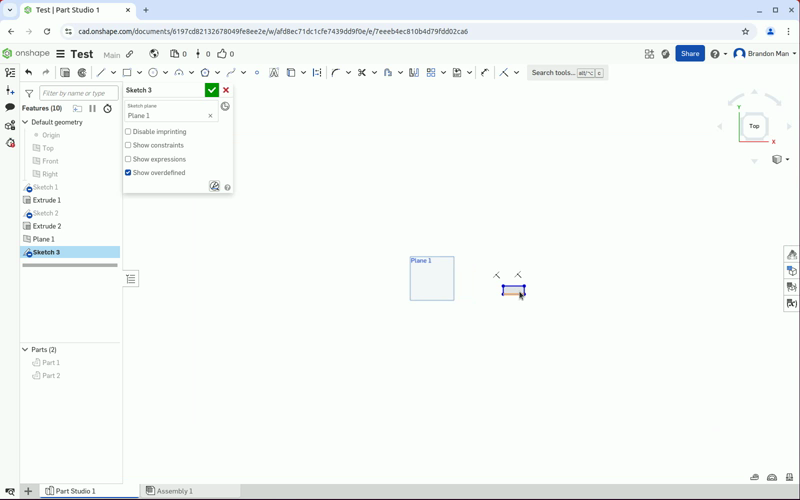
scroll(6)
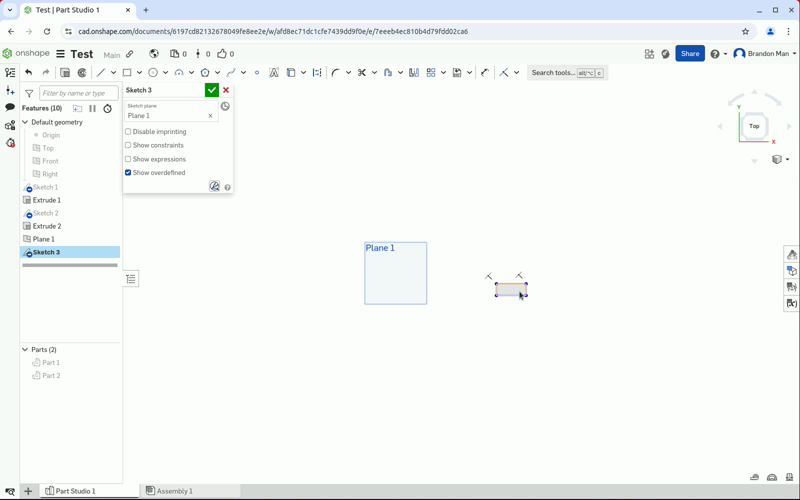
scroll(6)
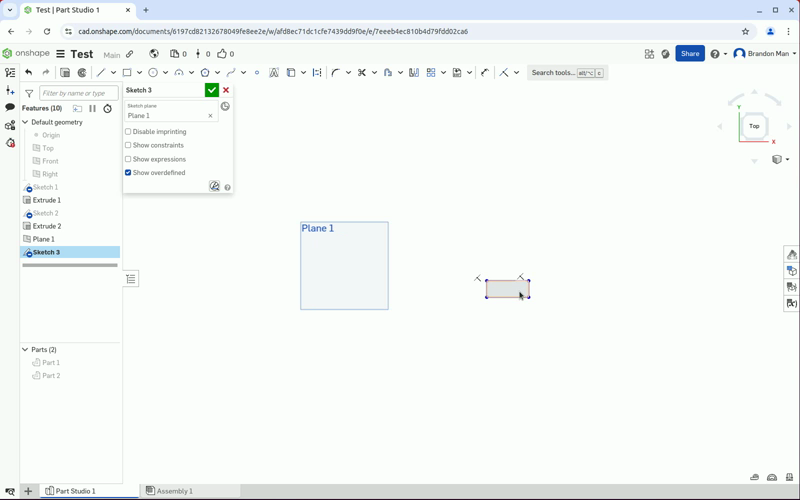
scroll(6)
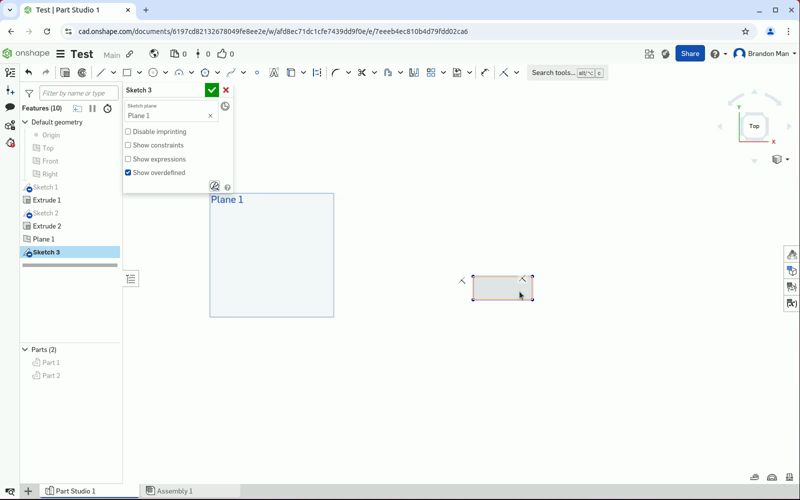
scroll(6)
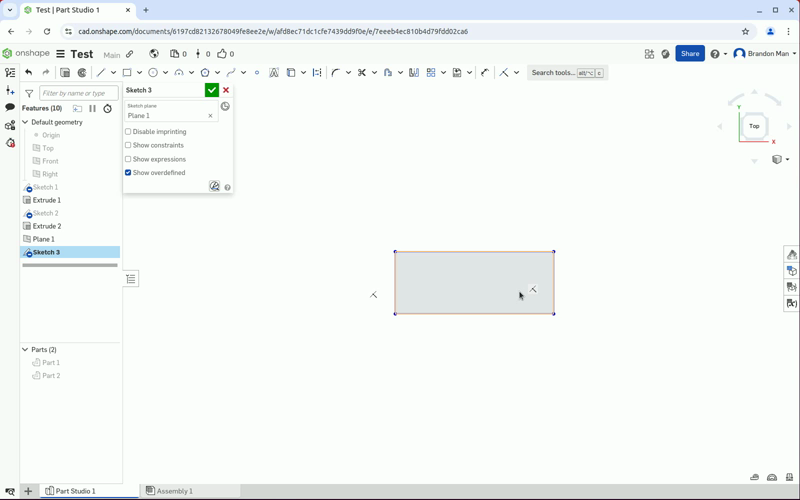
click(519, 291)
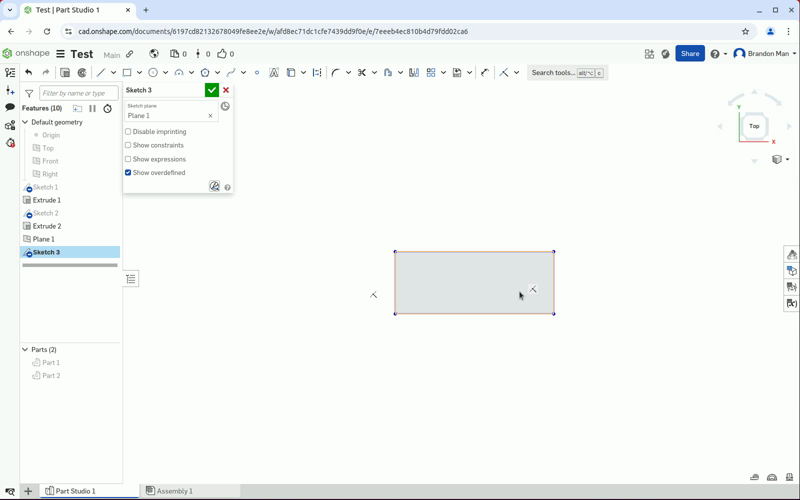
scroll(-6)
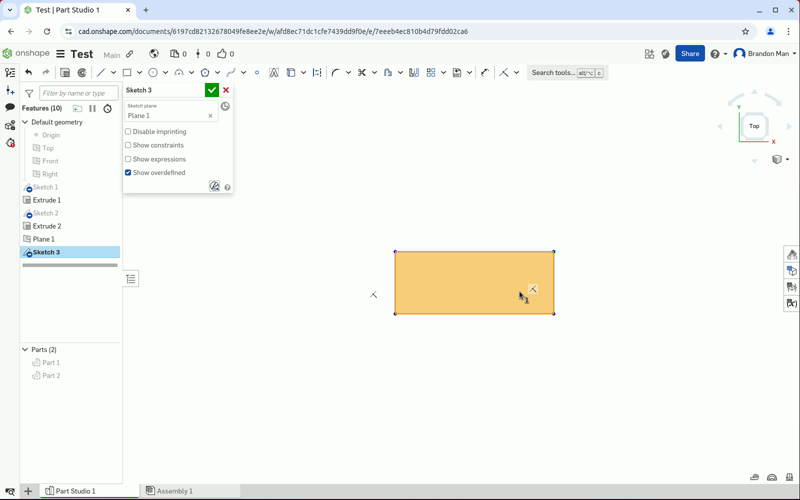
scroll(-6)
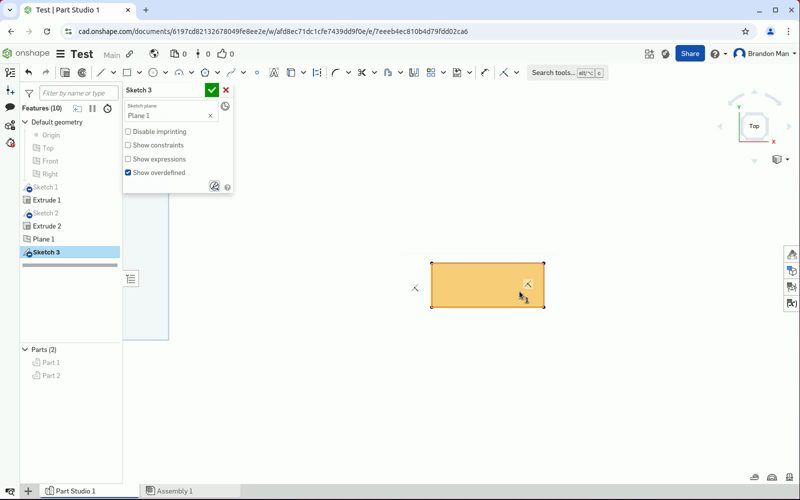
scroll(-6)
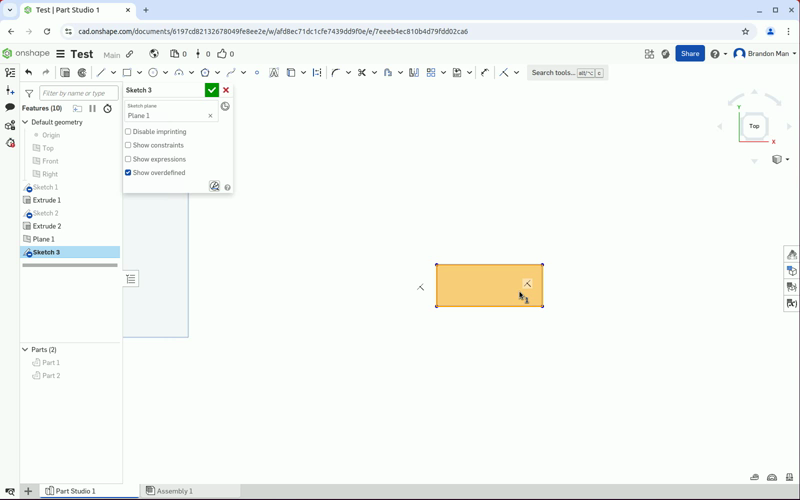
scroll(-6)
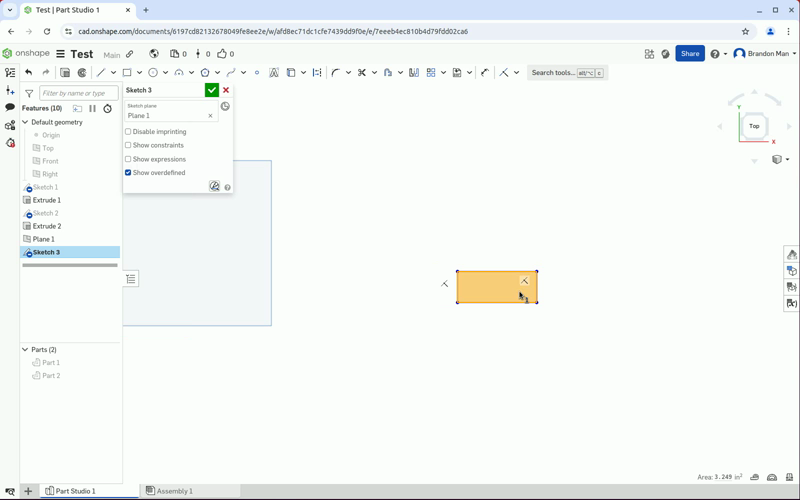
scroll(-6)
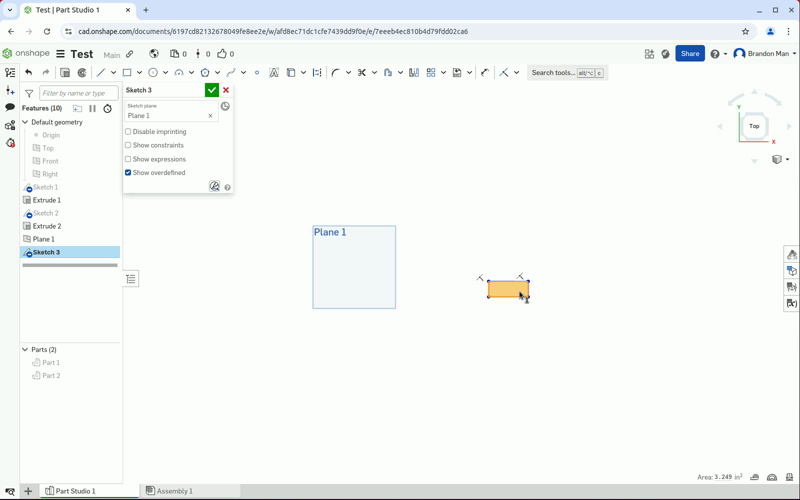
scroll(-6)
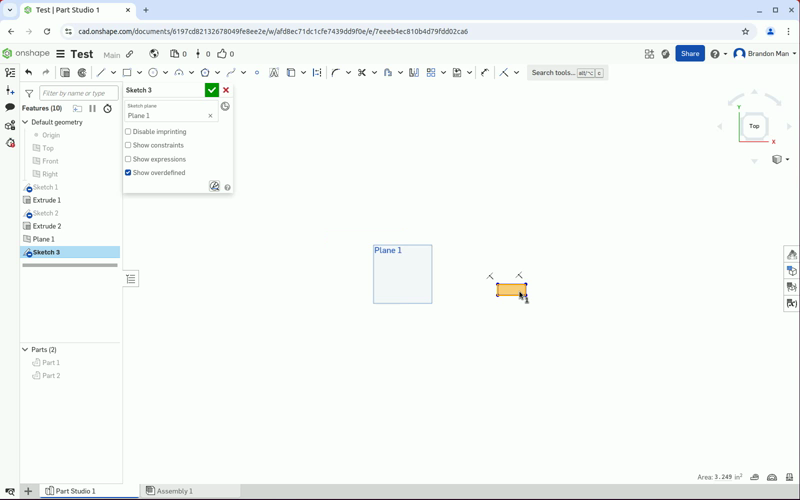
scroll(-6)
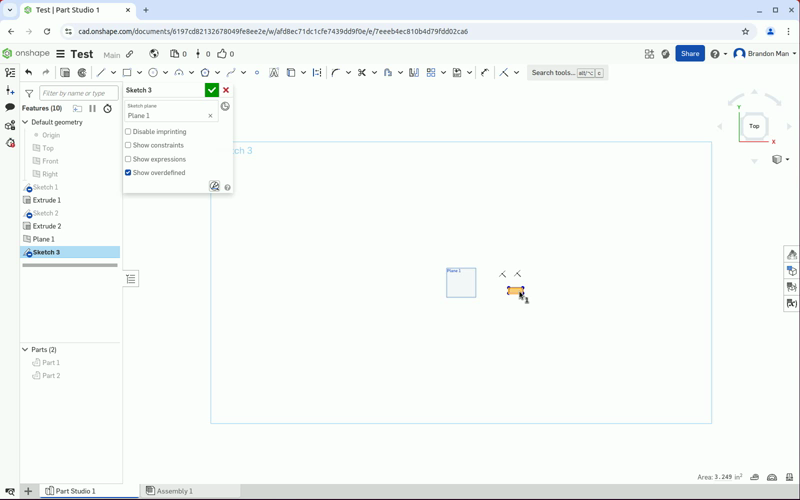
mouse_move(73, 352)
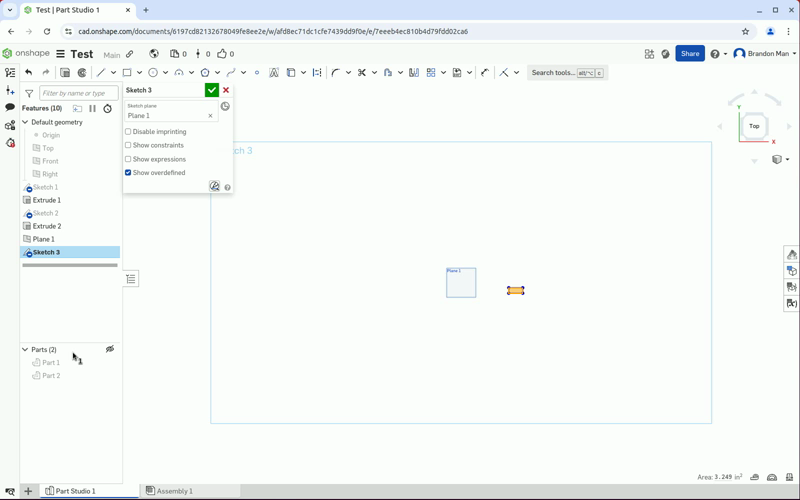
key(shift+y)
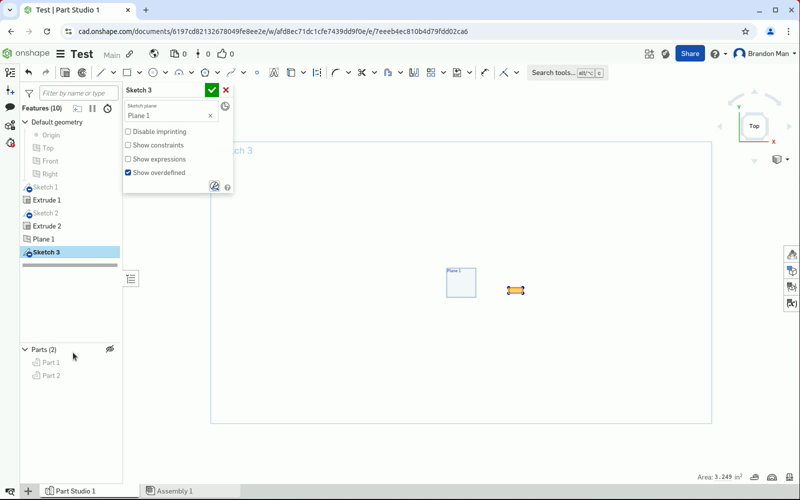
key(shift+e)
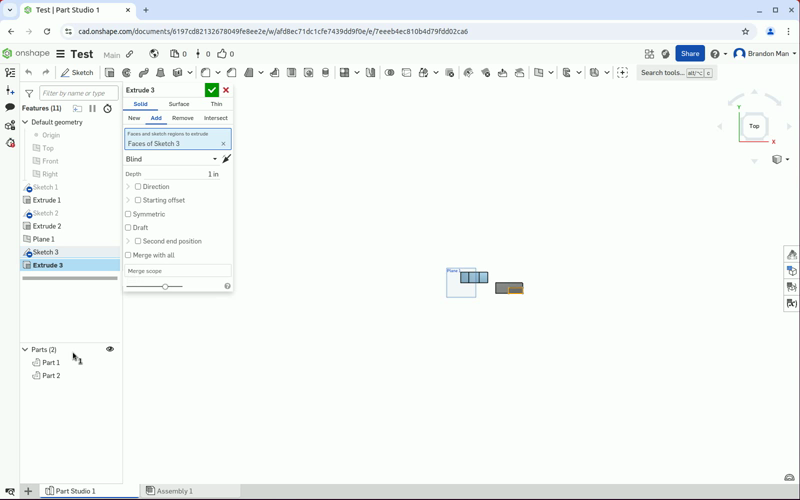
mouse_move(143, 106)
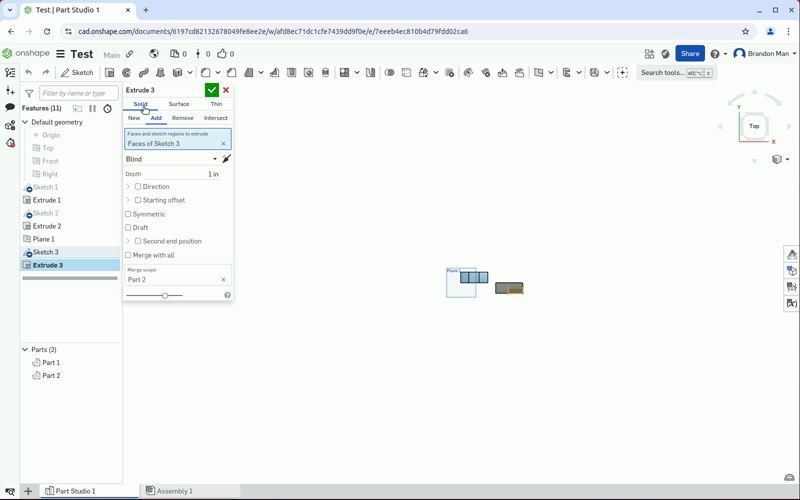
click(143, 106)
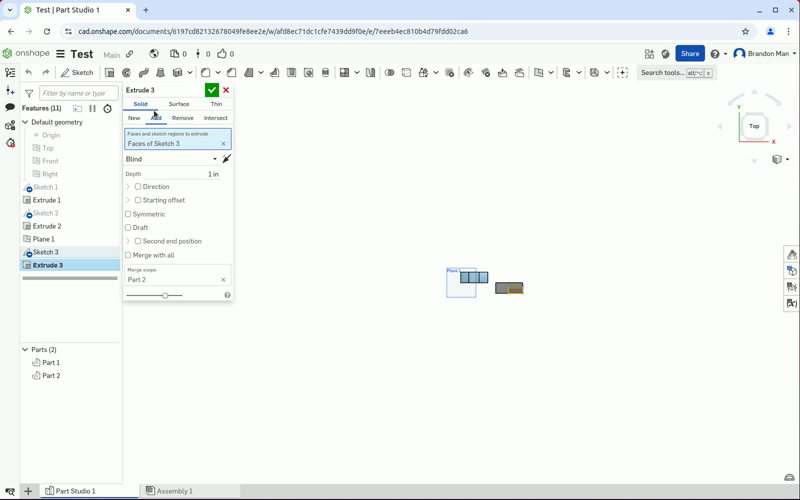
mouse_move(186, 120)
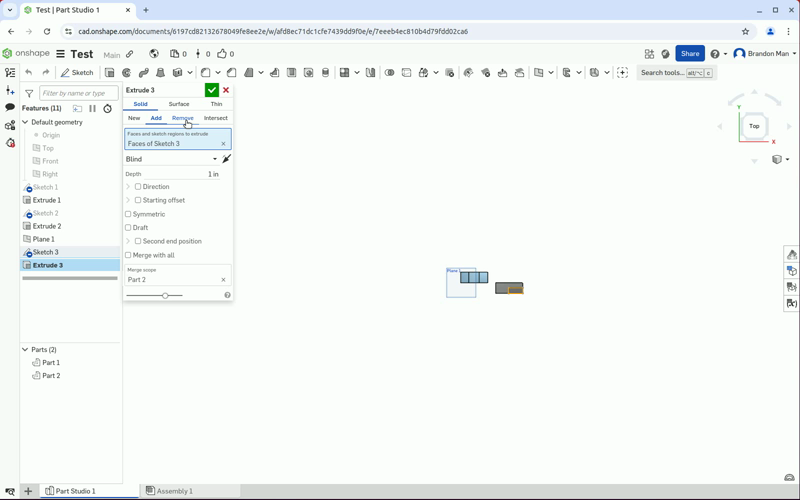
click(186, 120)
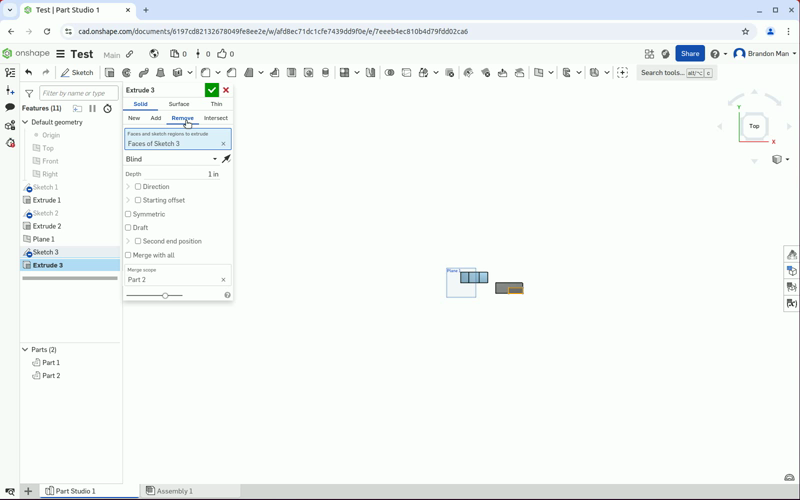
key(tab, 4)
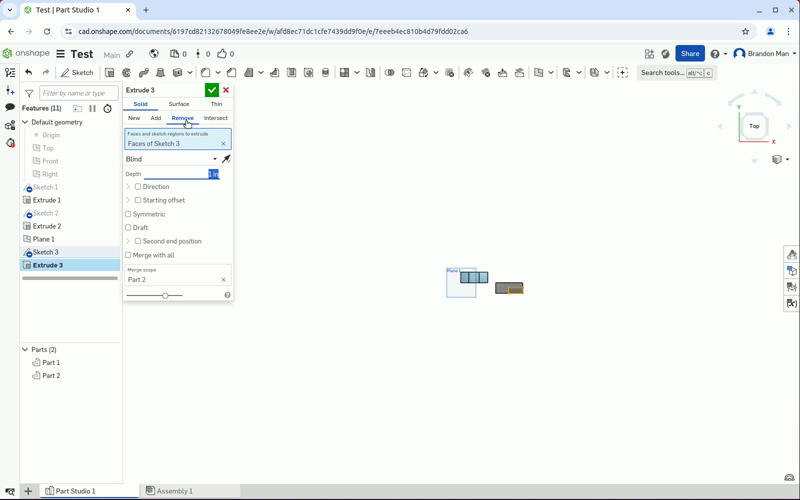
text(3.129)
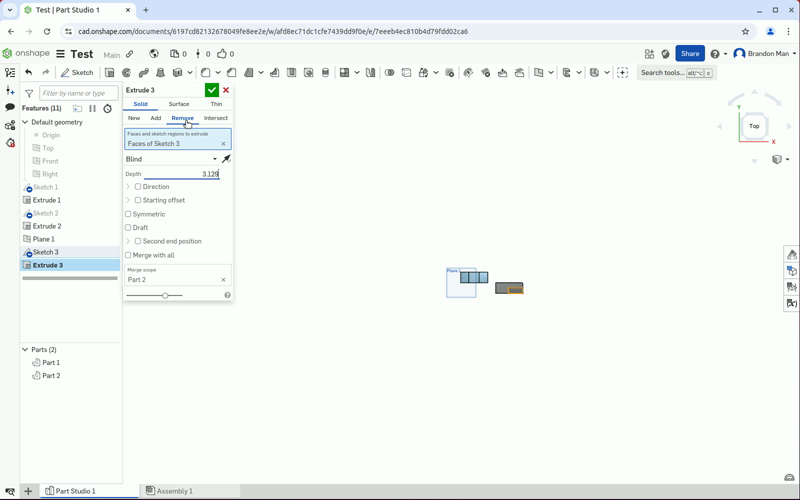
key(tab, 6)
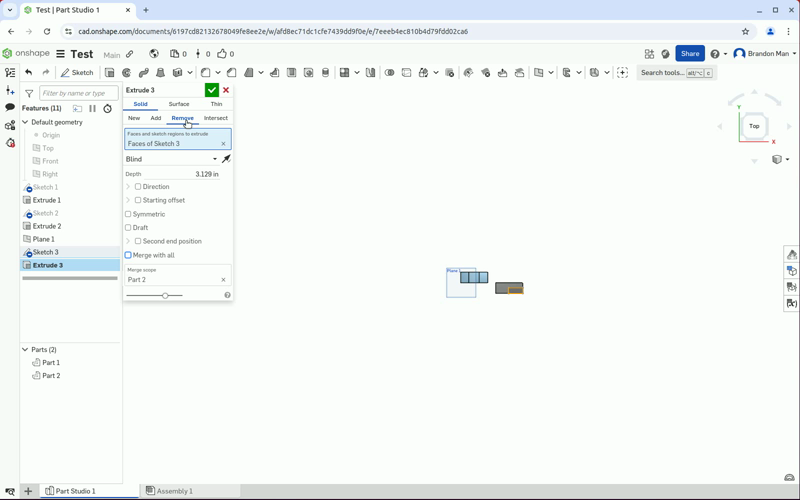
key(space)
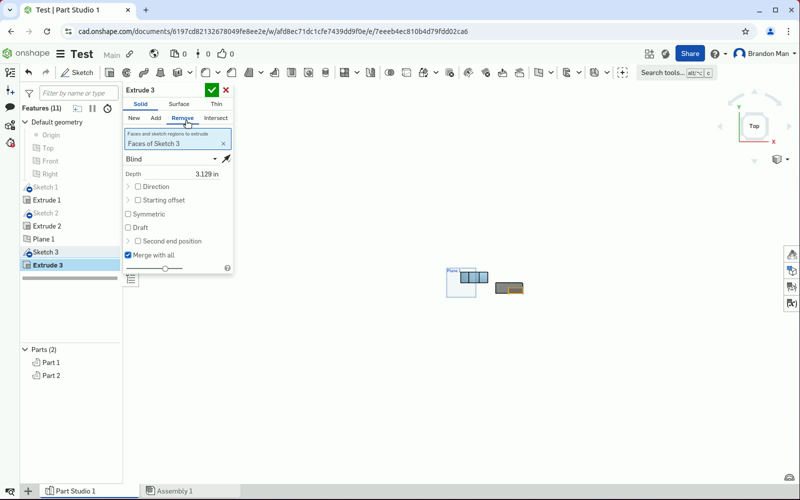
key(enter)
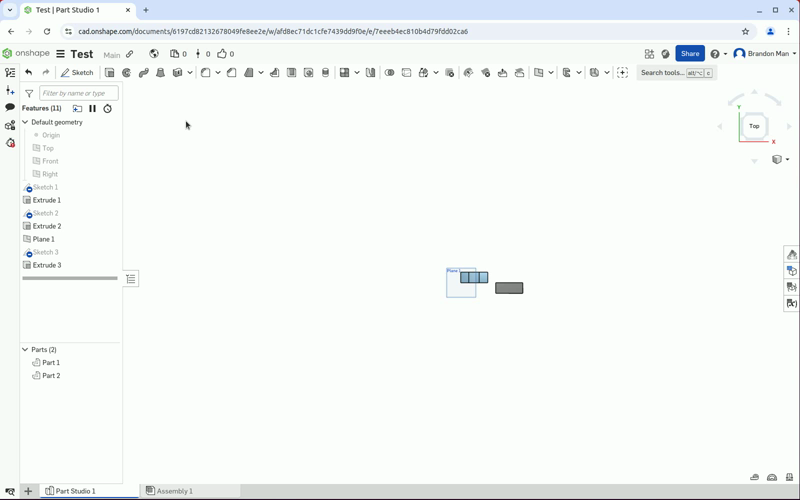
key(shift+h)
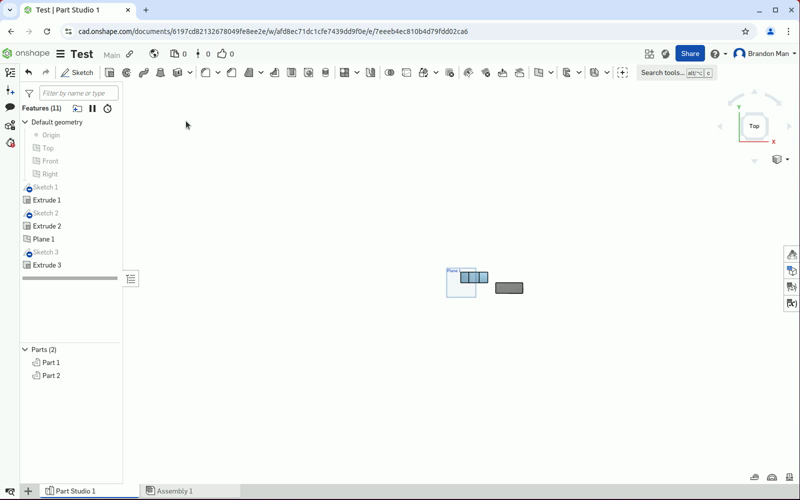
key(shift+h)
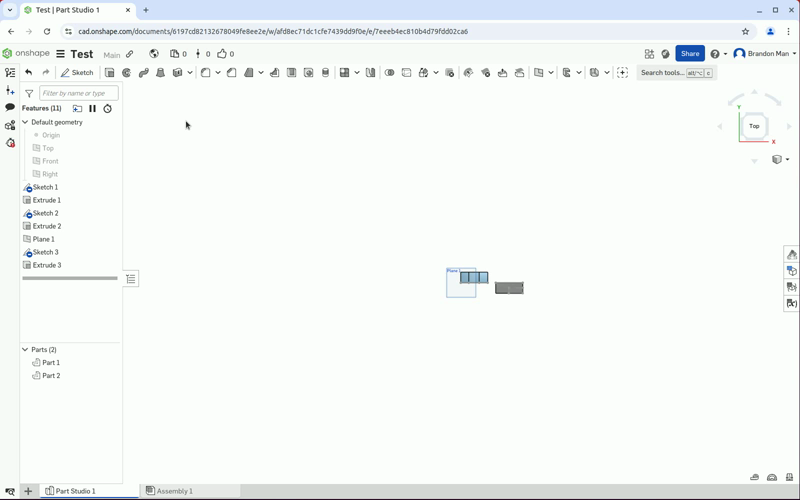
key(shift+7)
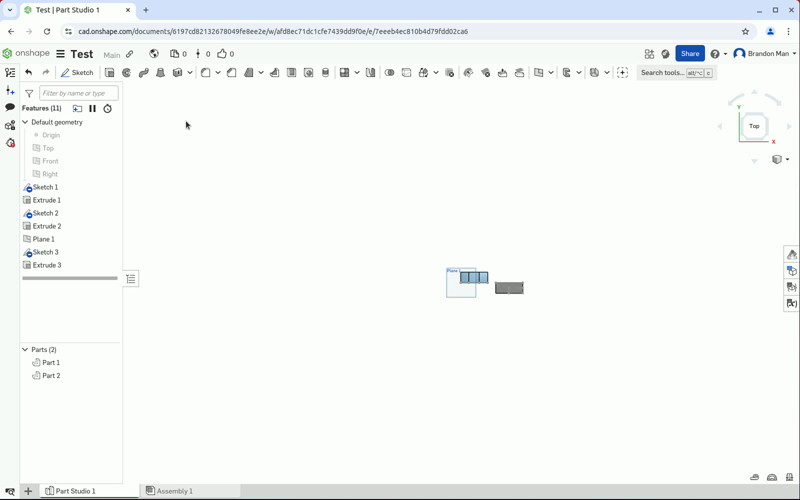
key(up, 3)
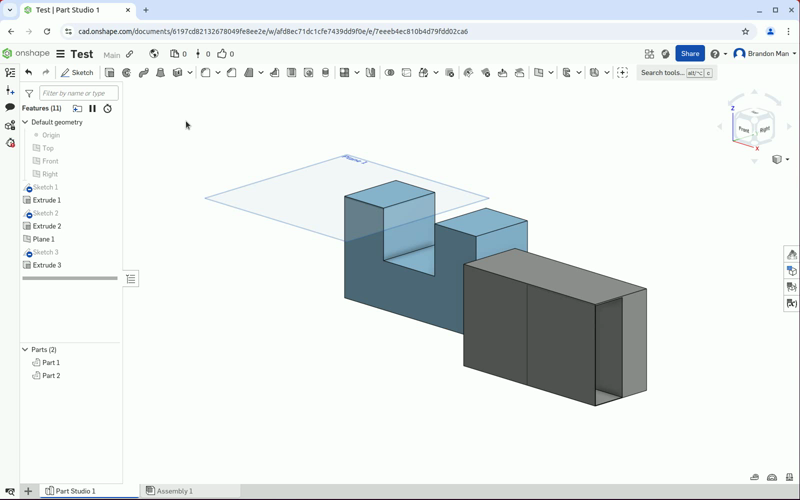
key(left, 3)
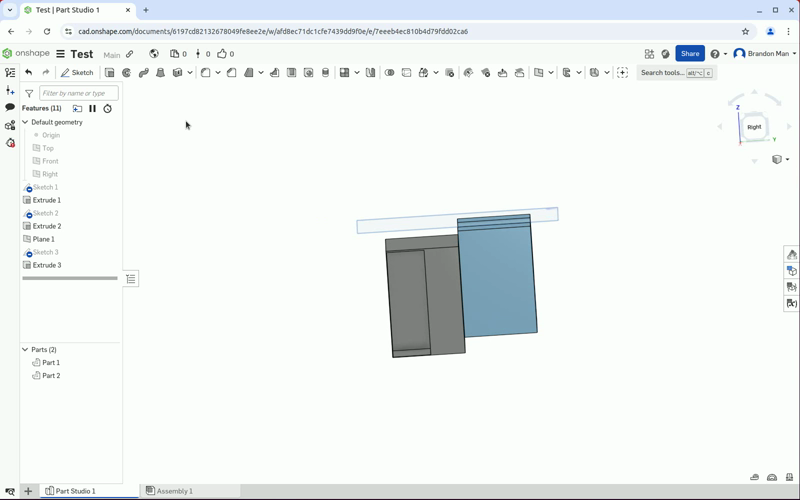
key(right, 3)
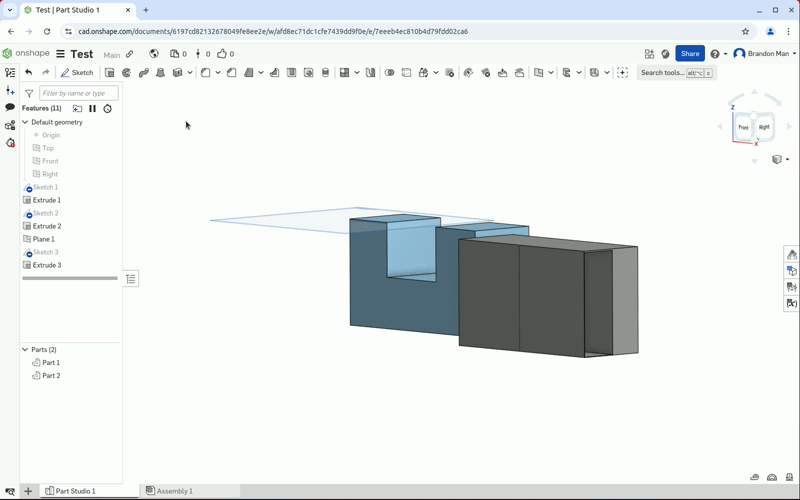
key(down, 3)
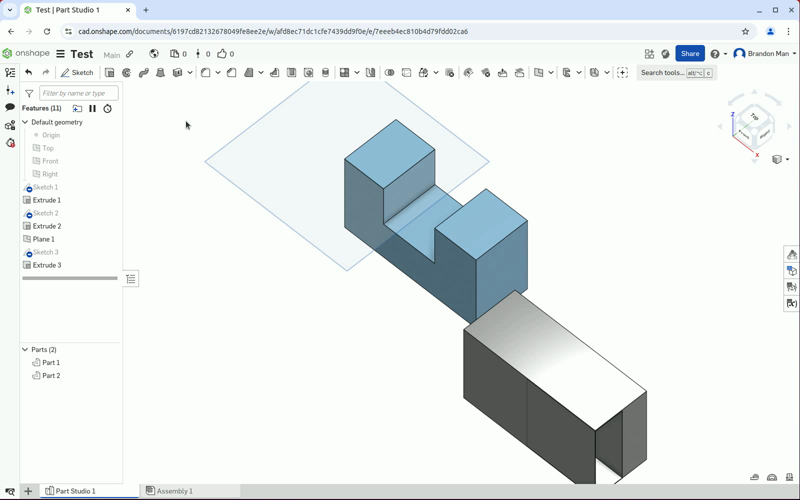
mouse_move(73, 189)
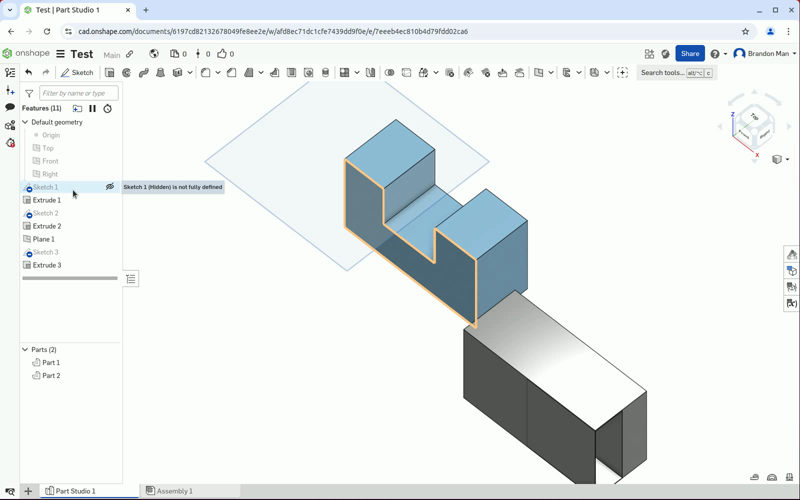
click(73, 189)